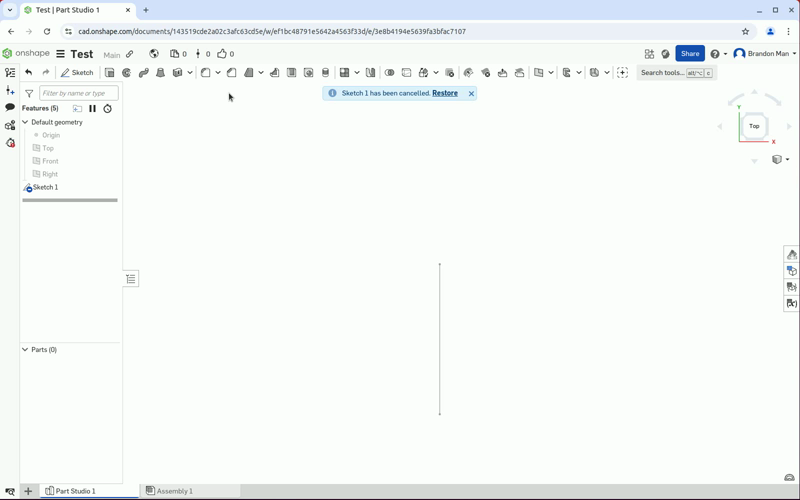
key(shift+h)
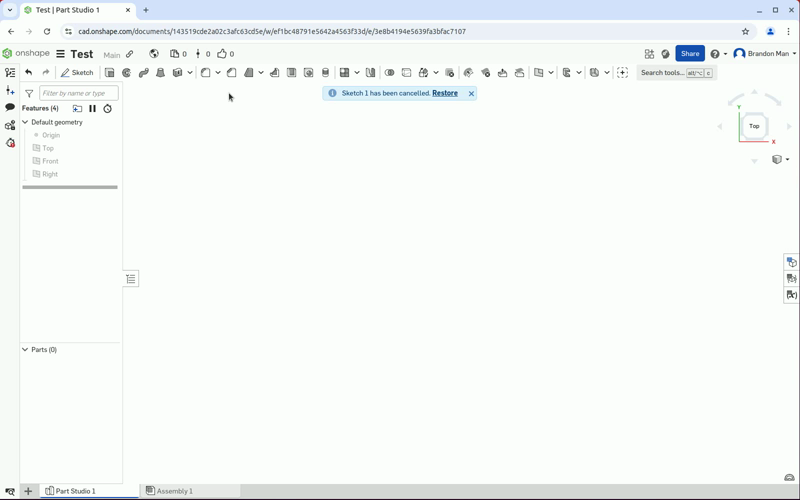
mouse_move(73, 352)
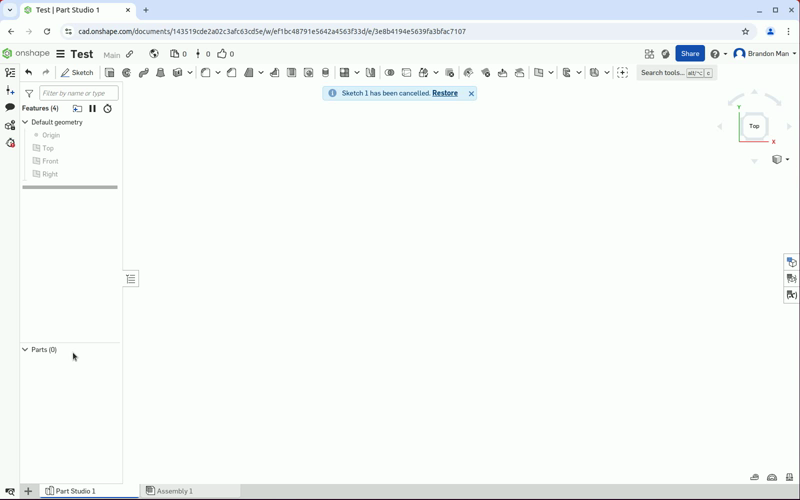
key(y)
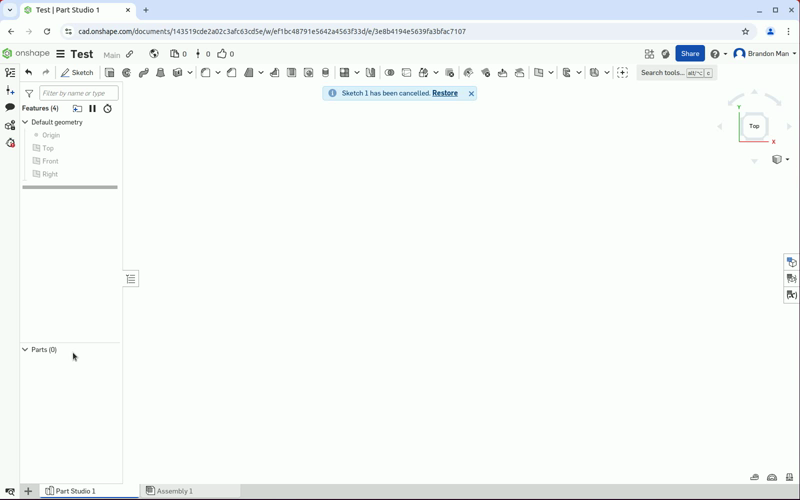
key(shift+p)
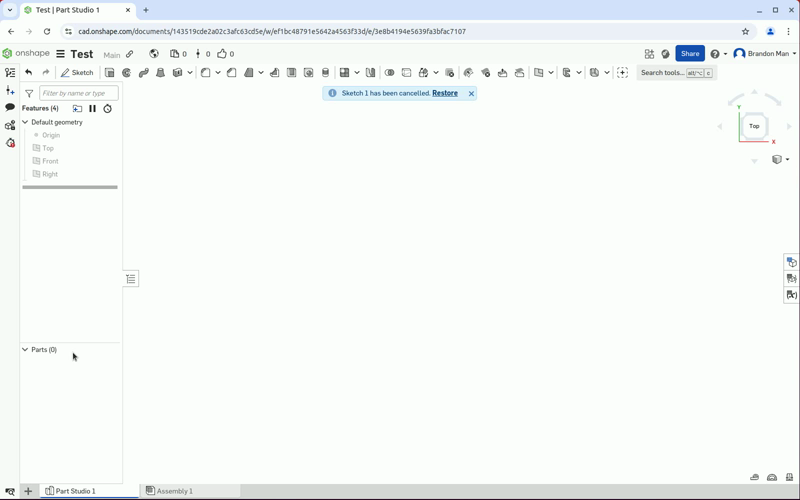
key(space)
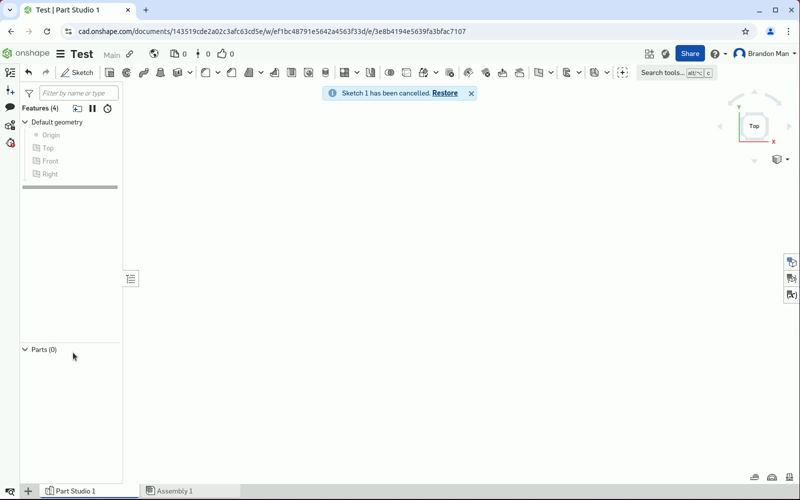
key_down(shift)
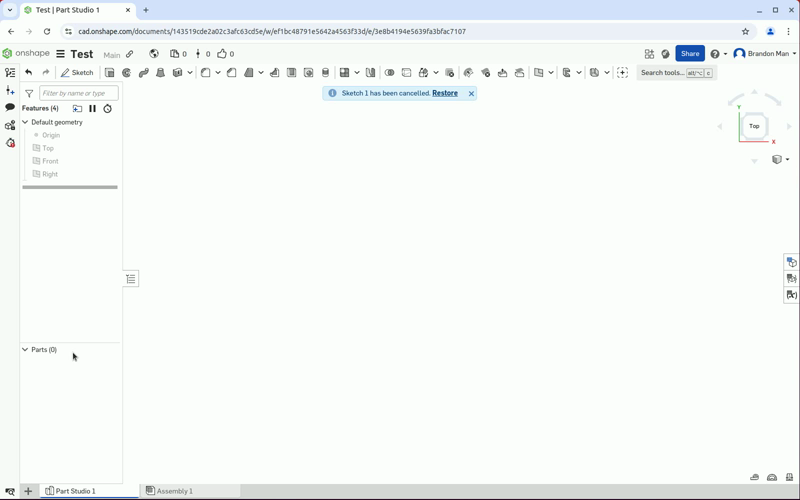
key(up)
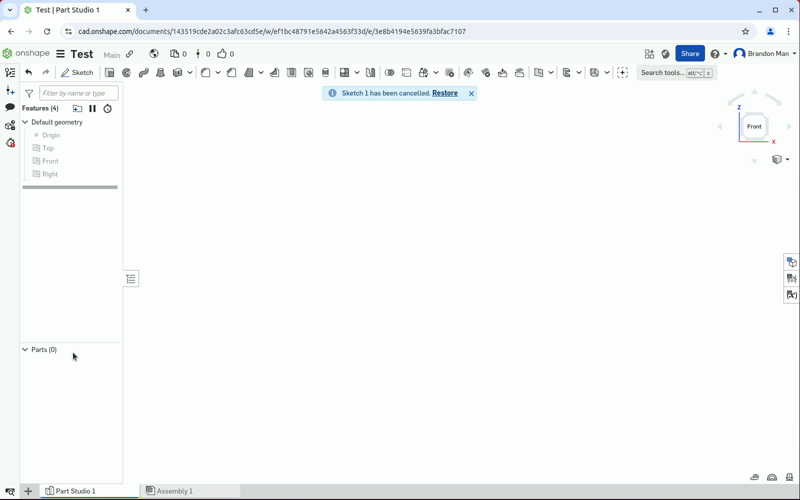
key_up(shift)
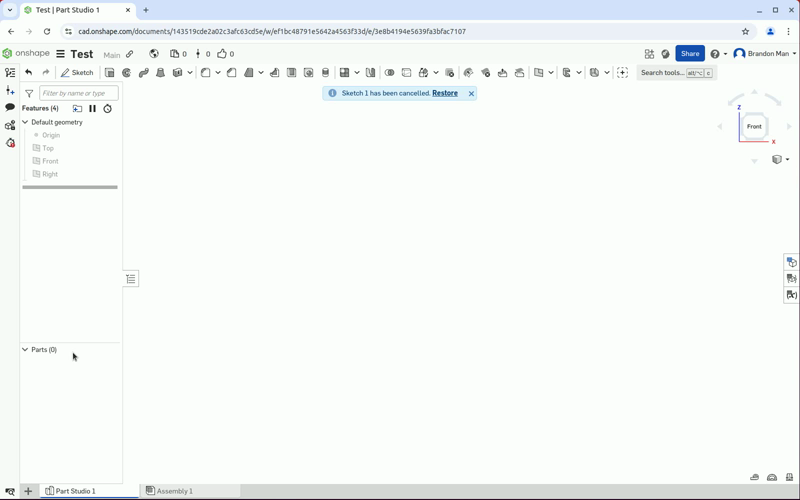
mouse_move(73, 352)
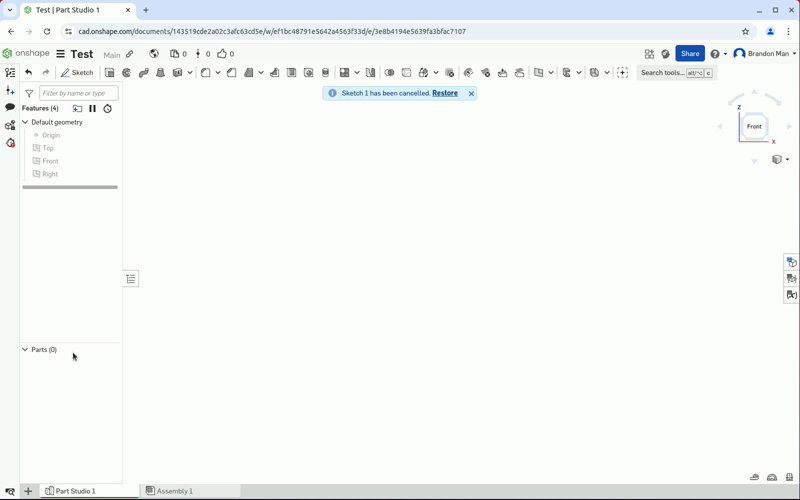
key(shift+y)
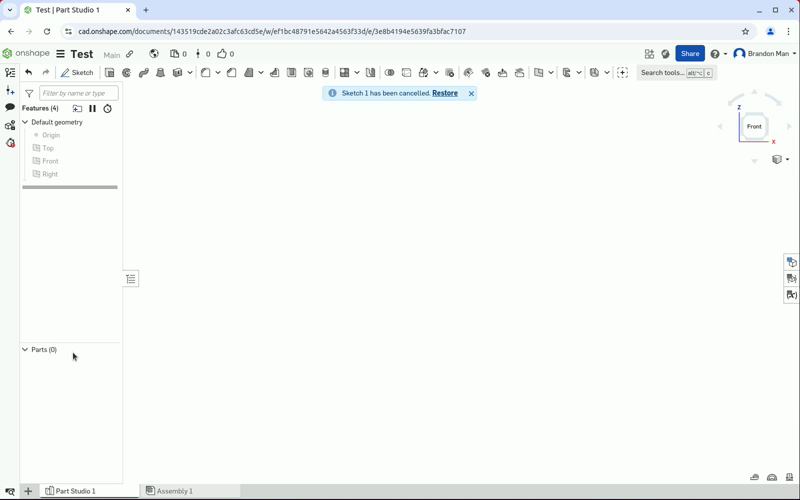
key(shift+s)
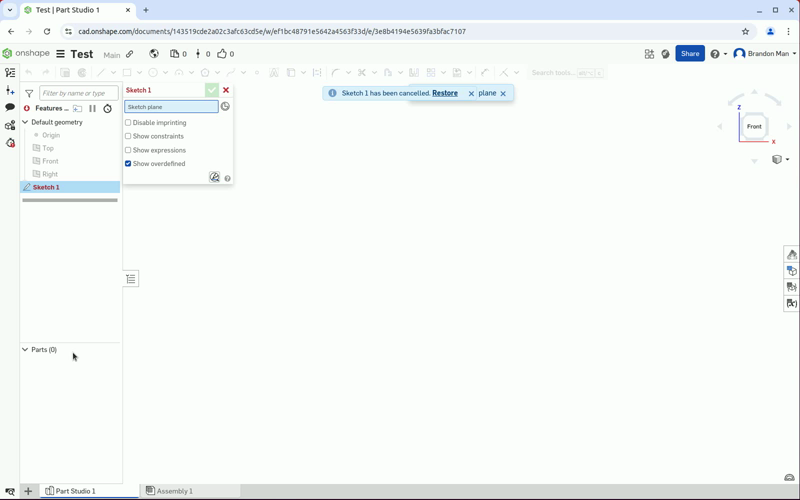
mouse_move(73, 163)
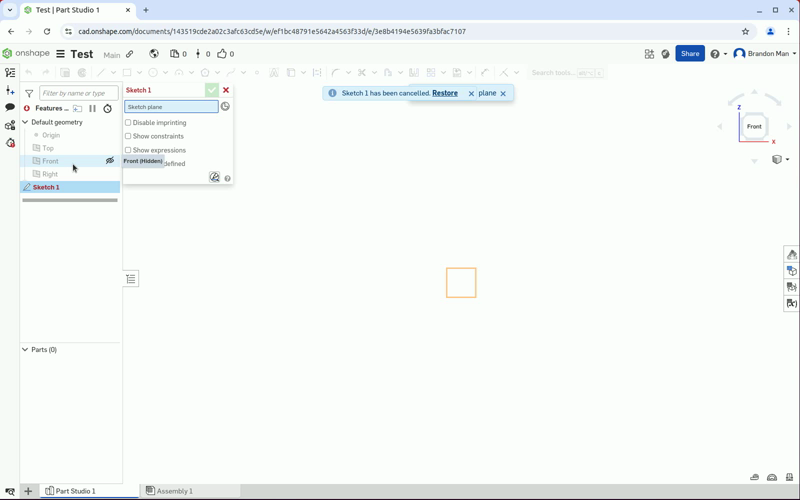
click(73, 163)
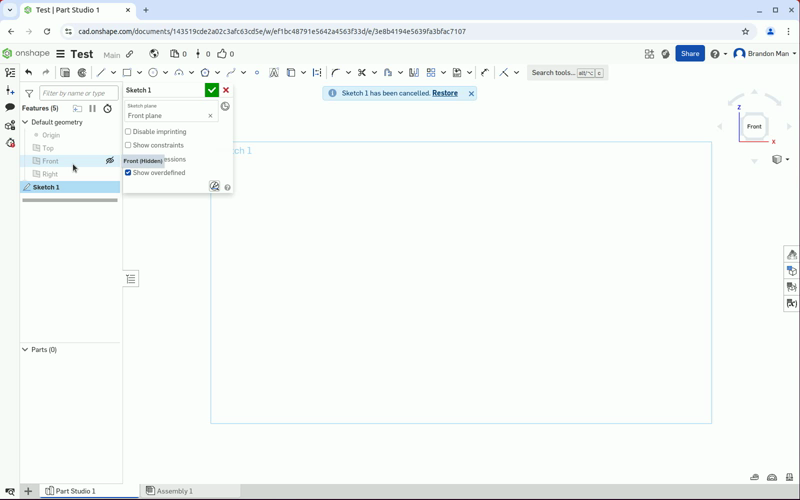
mouse_move(73, 352)
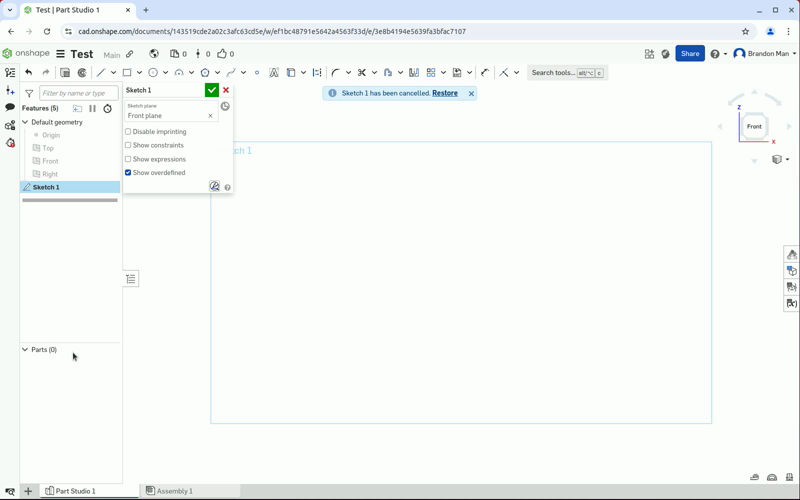
key(y)
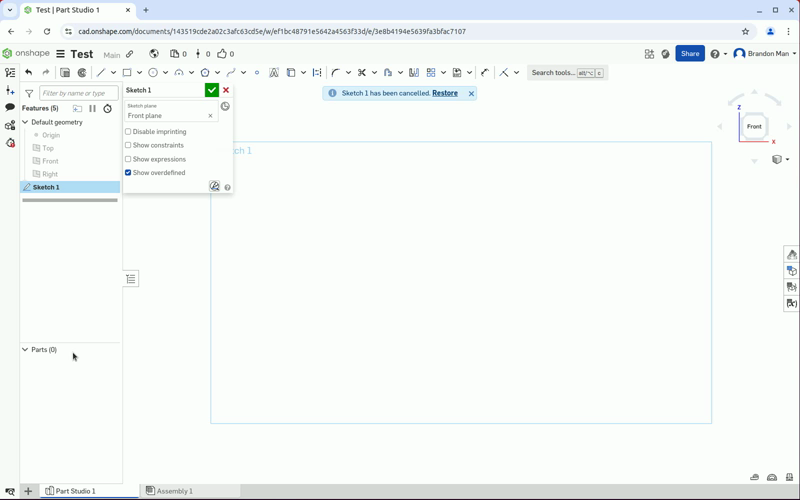
key(l)
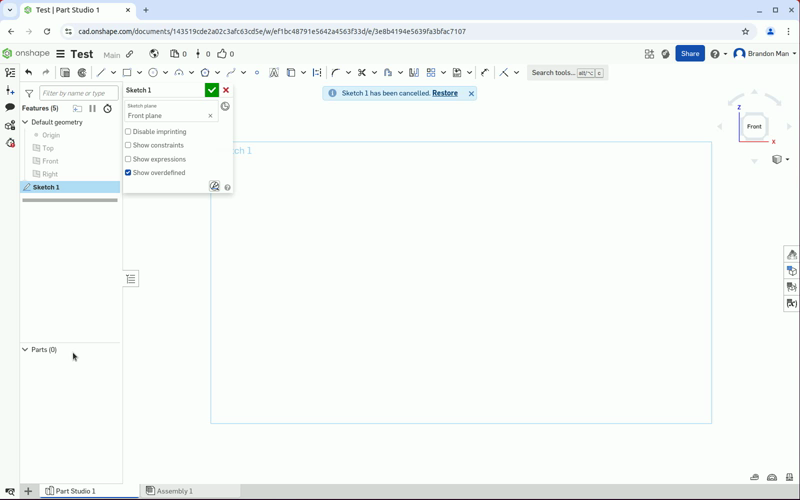
key_down(shift)
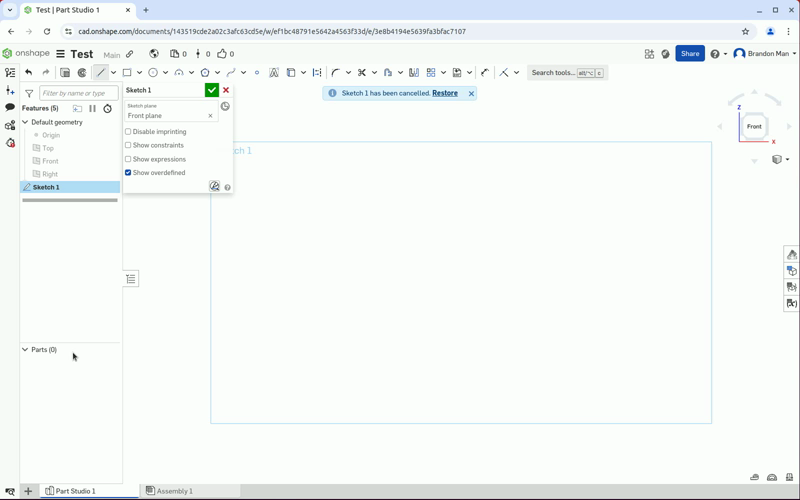
mouse_move(422, 282)
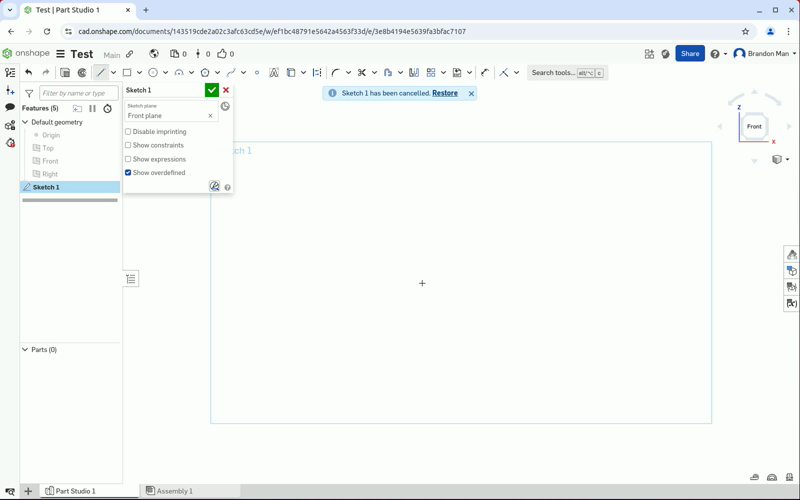
click(422, 282)
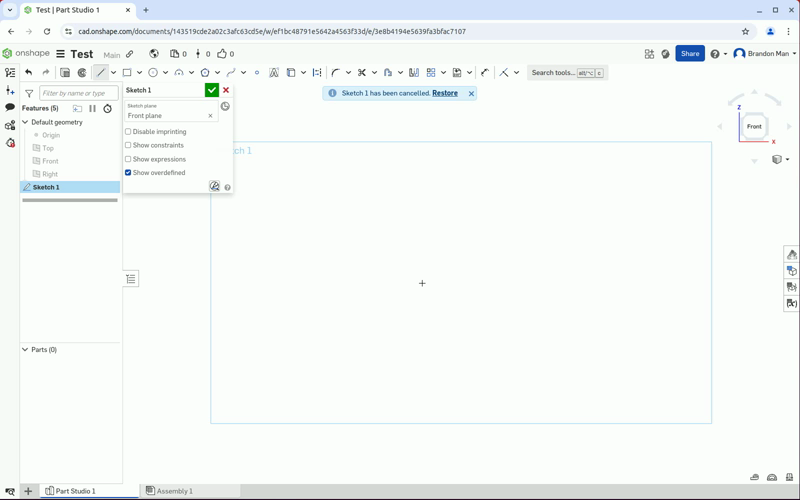
key_up(shift)
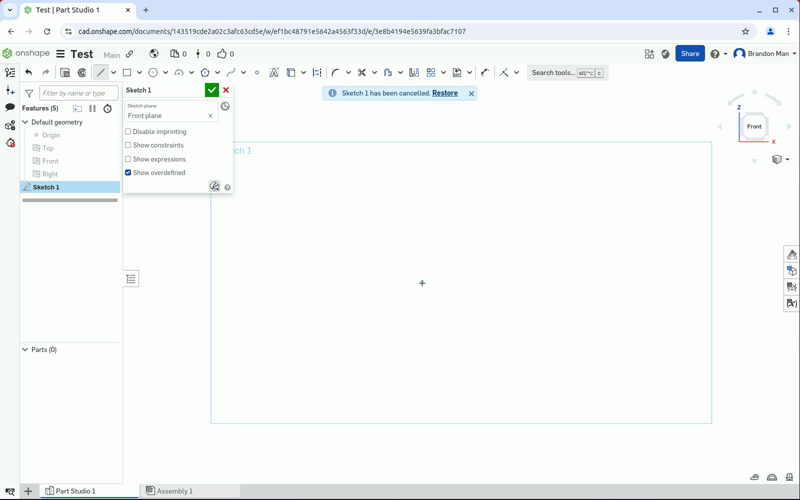
key_down(shift)
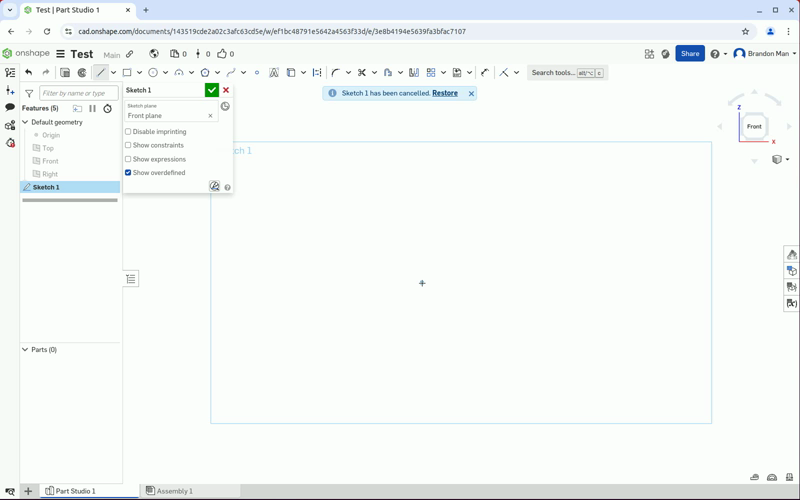
mouse_move(498, 282)
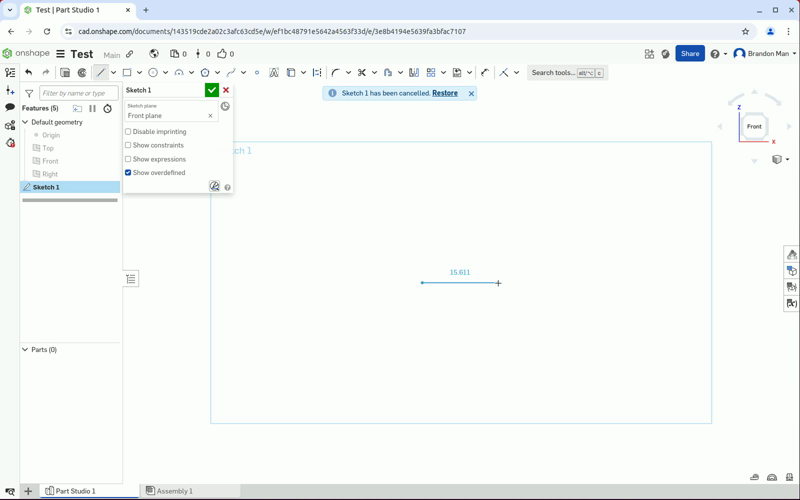
click(498, 282)
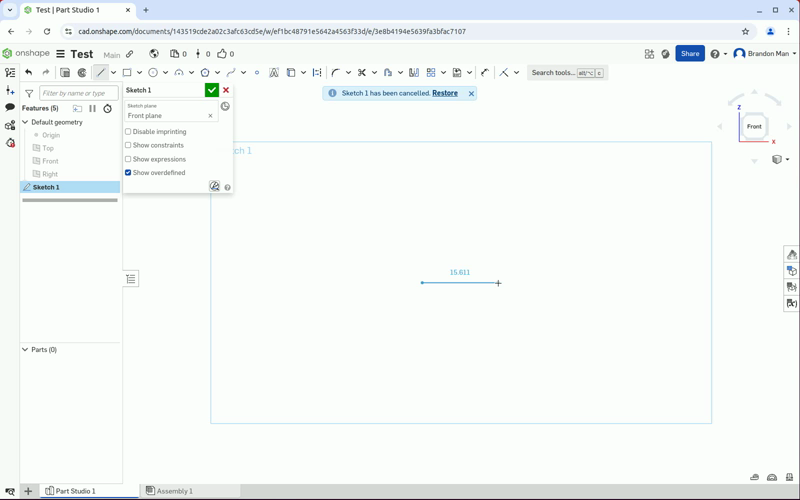
key_up(shift)
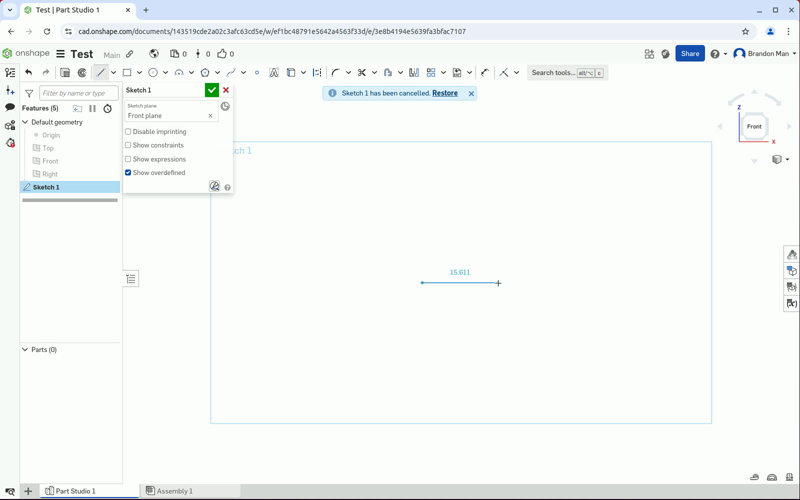
key_down(shift)
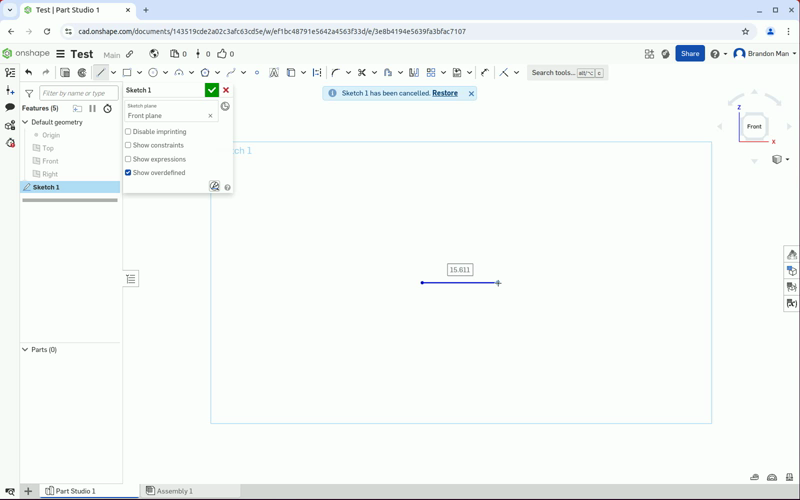
mouse_move(498, 360)
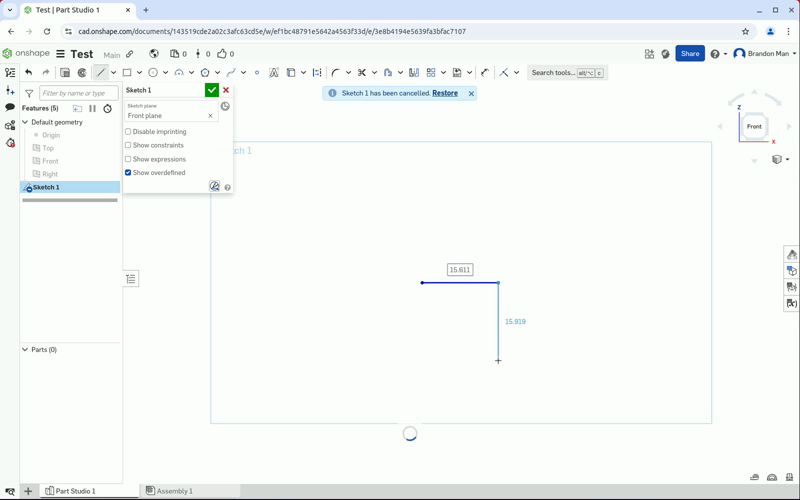
click(498, 360)
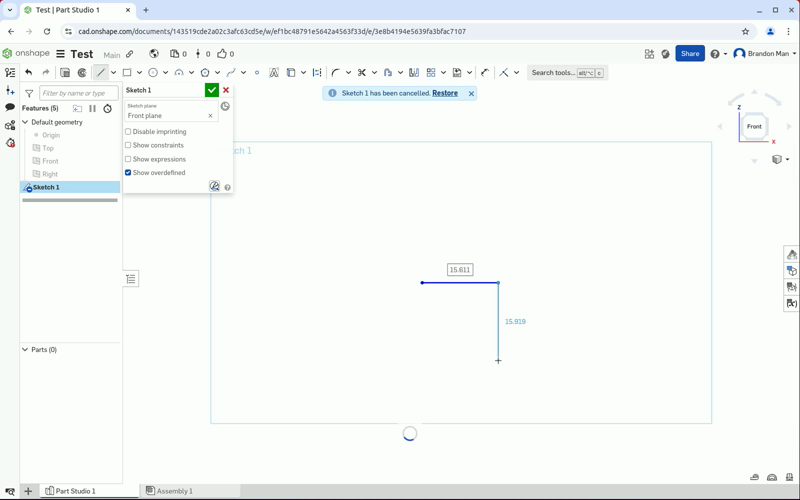
key_up(shift)
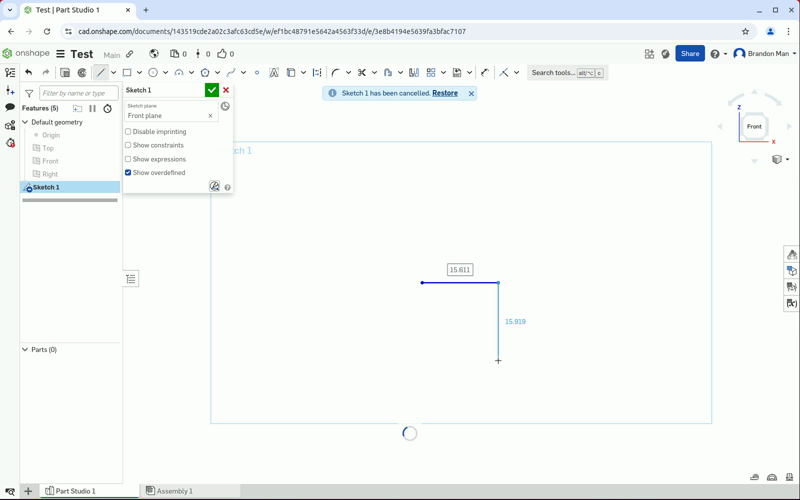
key_down(shift)
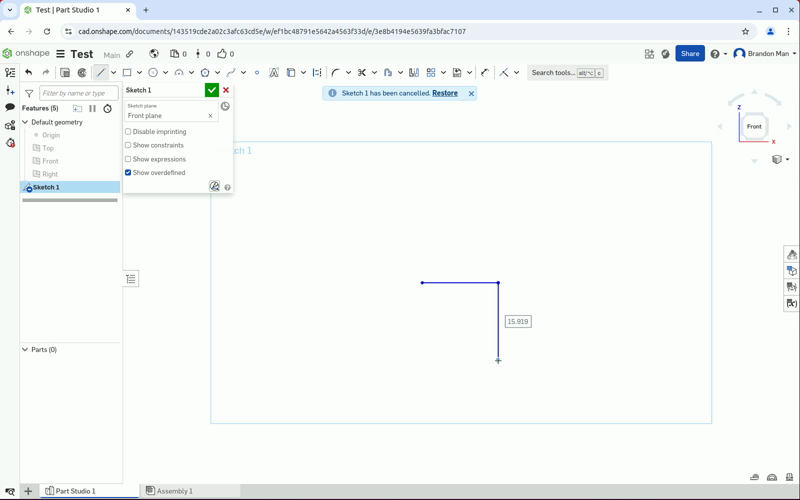
mouse_move(528, 360)
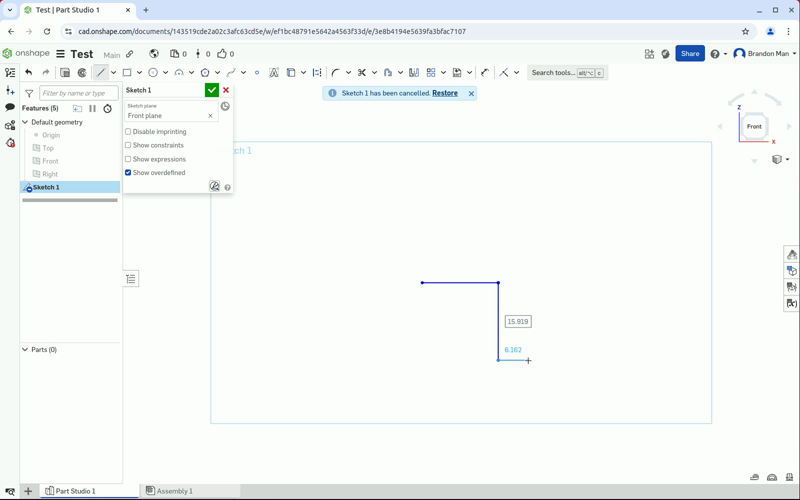
mouse_move(555, 360)
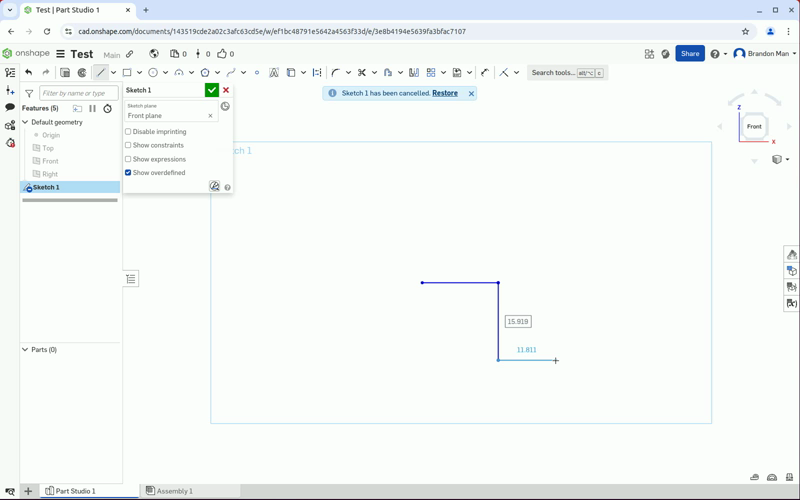
click(555, 360)
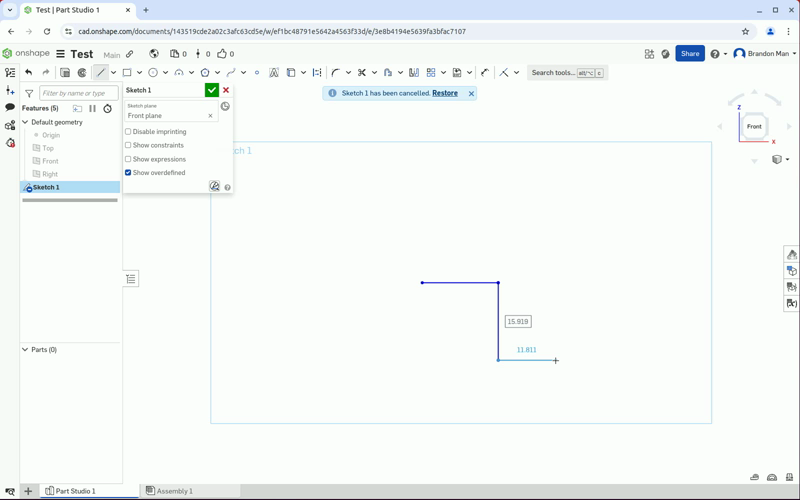
key_up(shift)
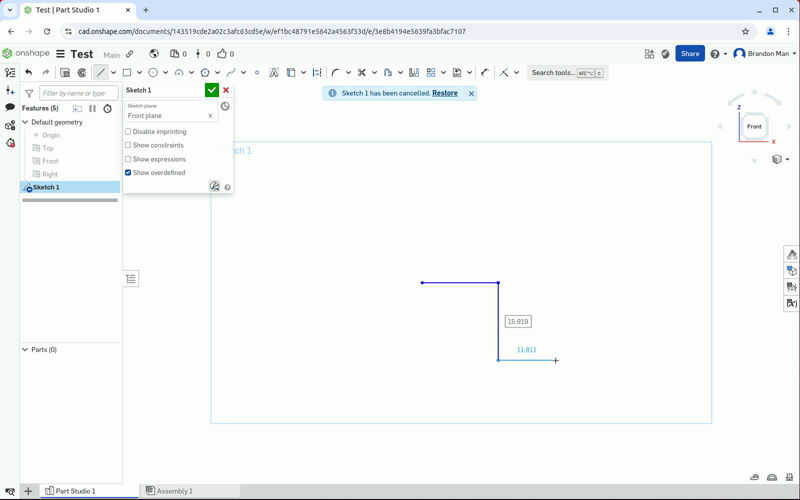
key_down(shift)
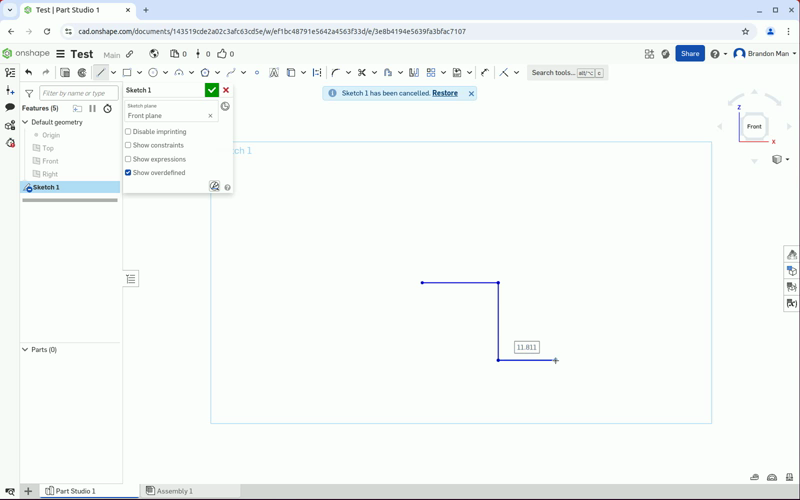
mouse_move(555, 282)
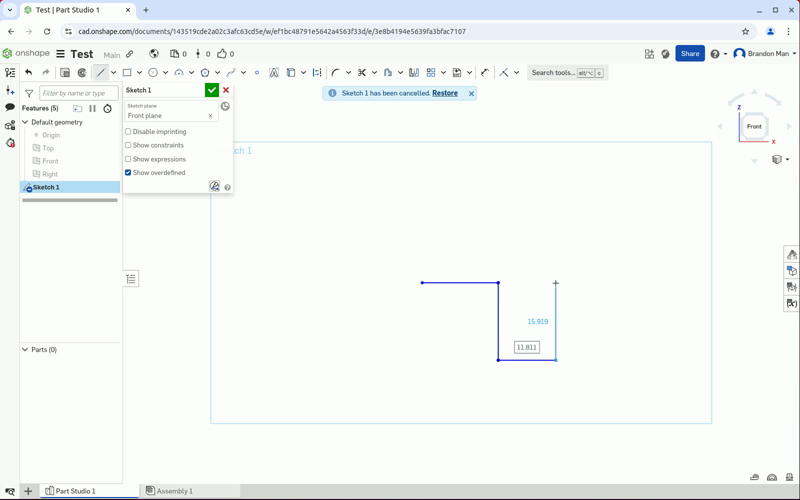
click(555, 282)
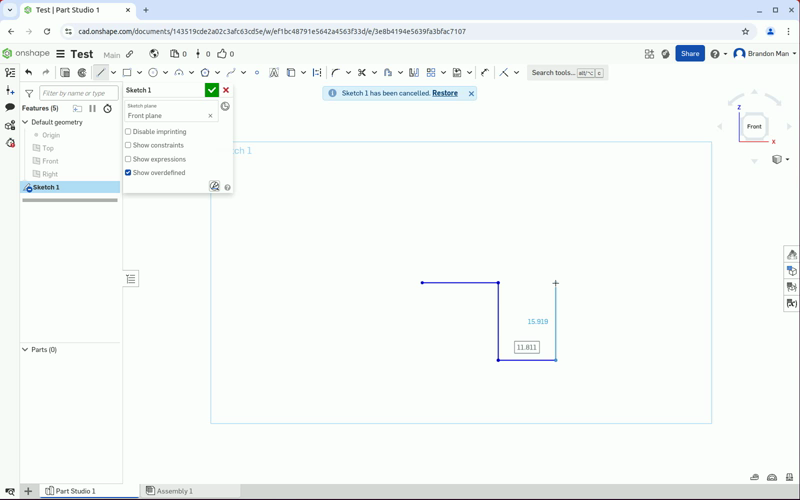
key_up(shift)
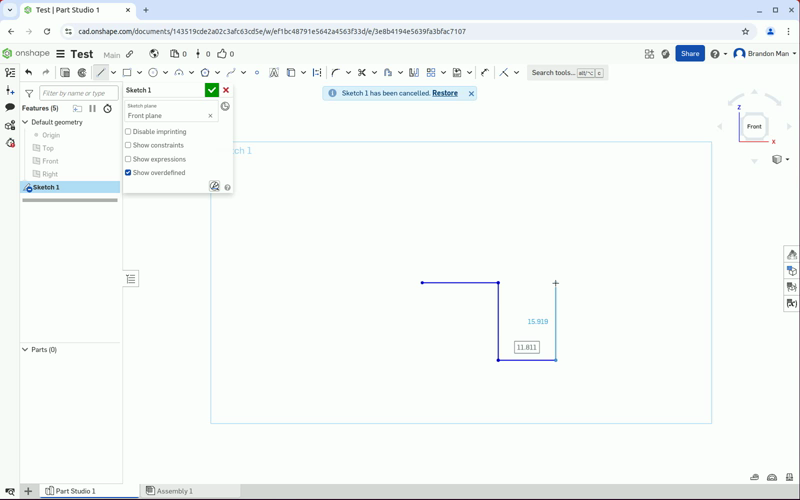
key_down(shift)
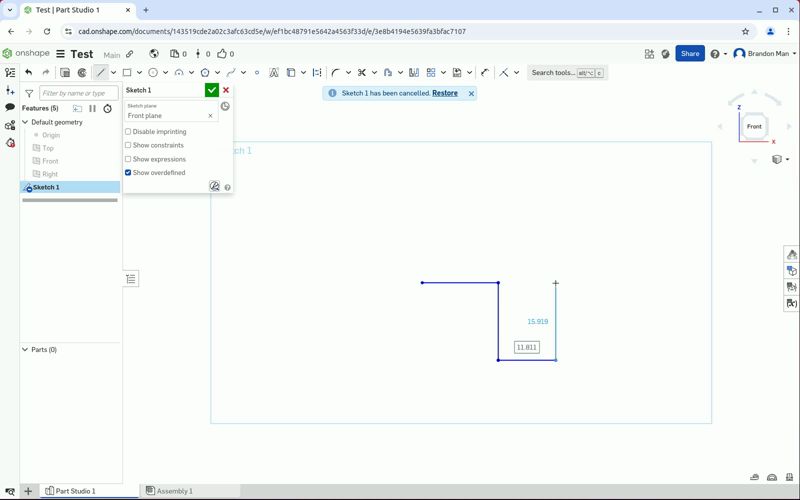
mouse_move(585, 282)
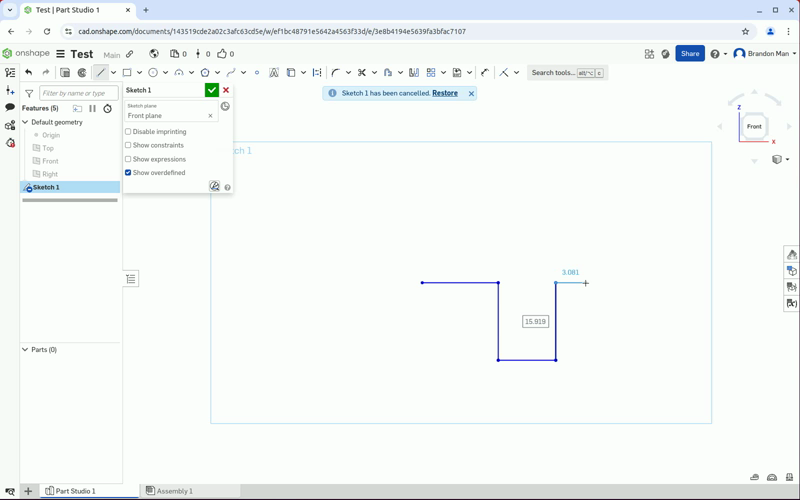
mouse_move(552, 246)
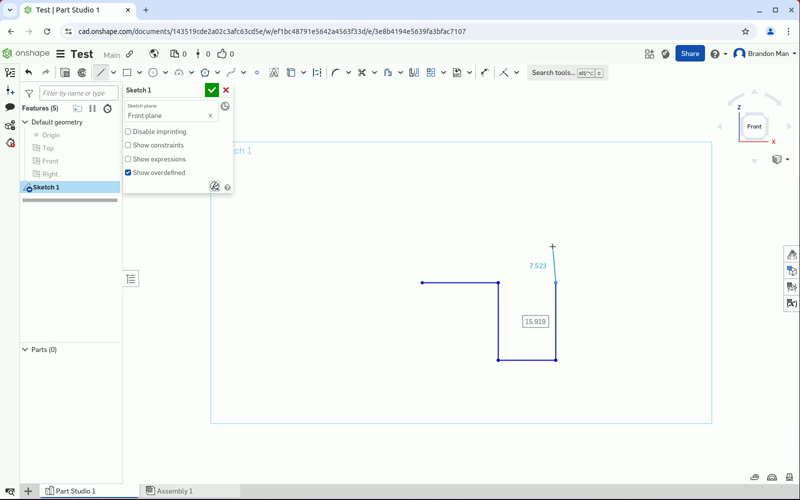
click(552, 246)
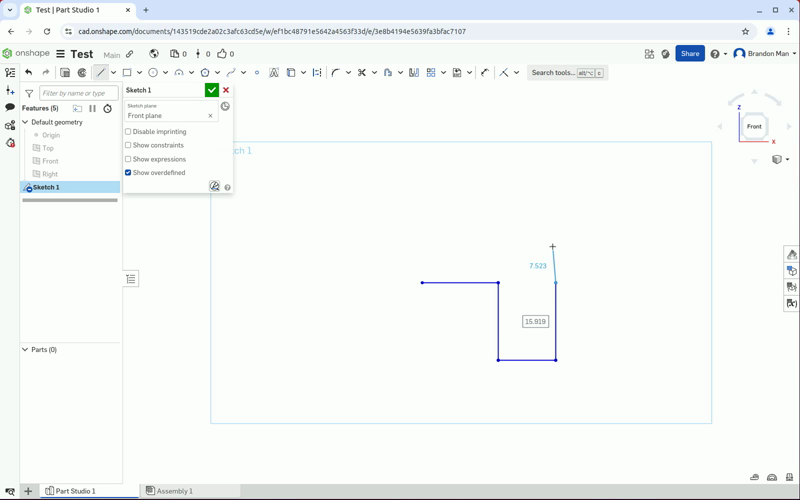
key_up(shift)
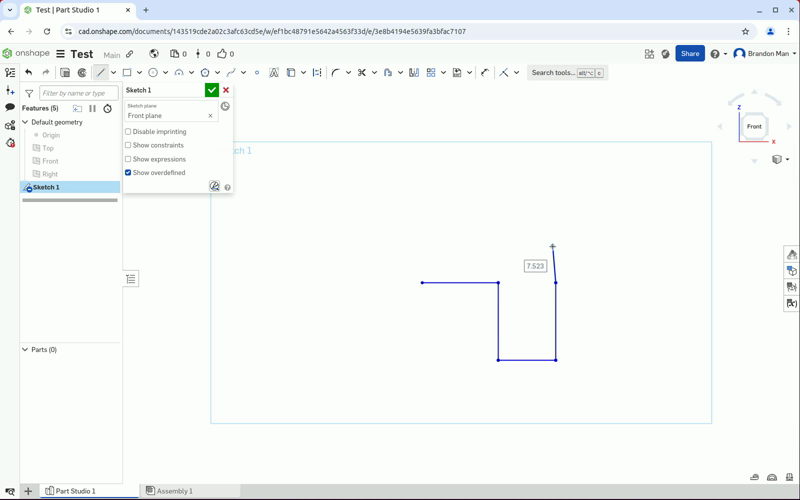
key(esc)
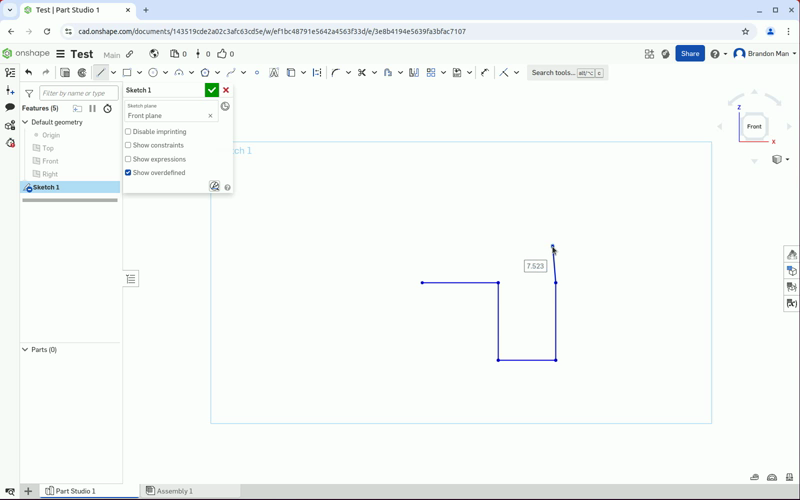
key(a)
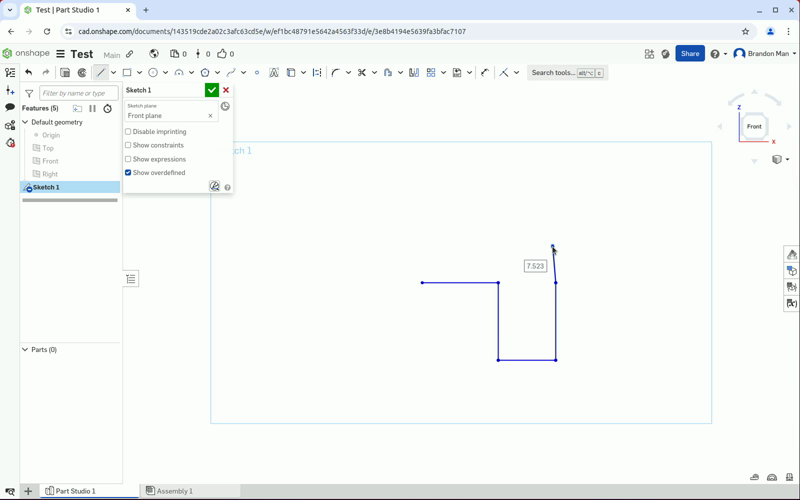
mouse_move(552, 246)
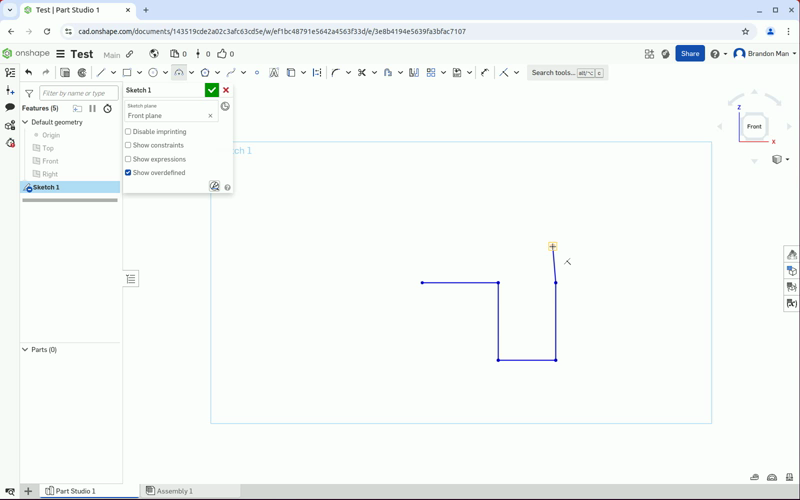
click(552, 246)
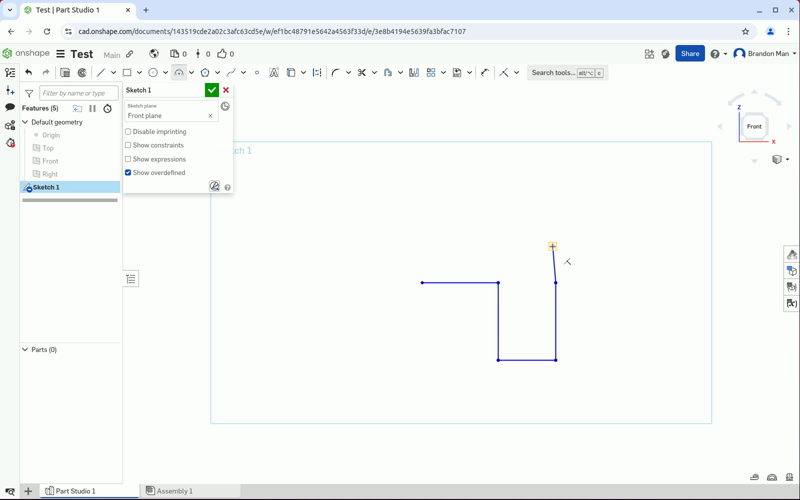
key_down(shift)
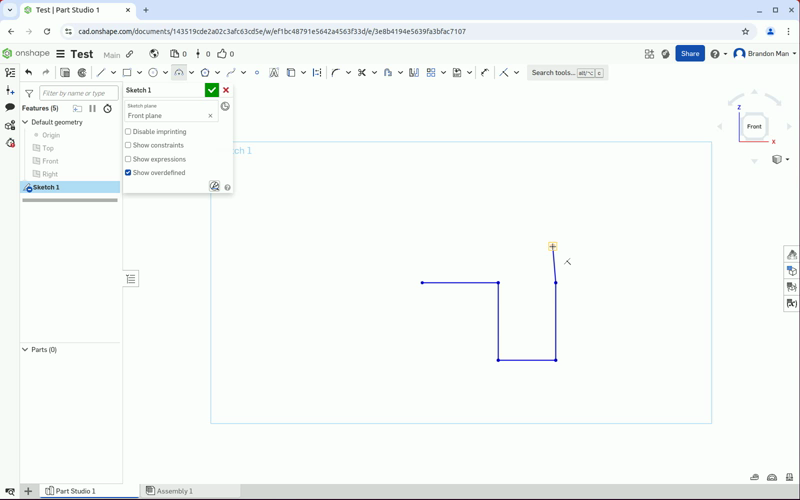
mouse_move(507, 176)
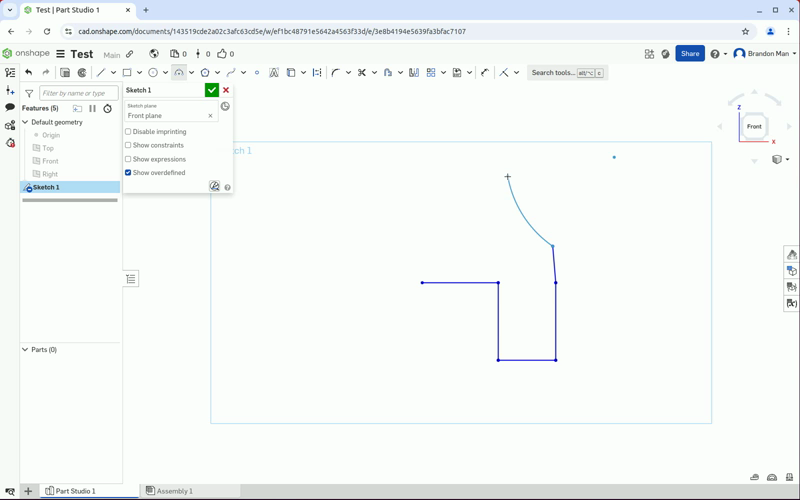
click(507, 176)
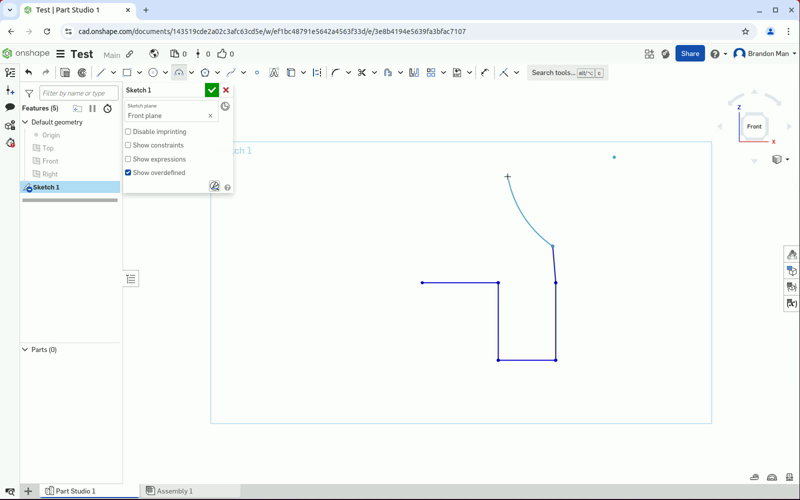
mouse_move(538, 206)
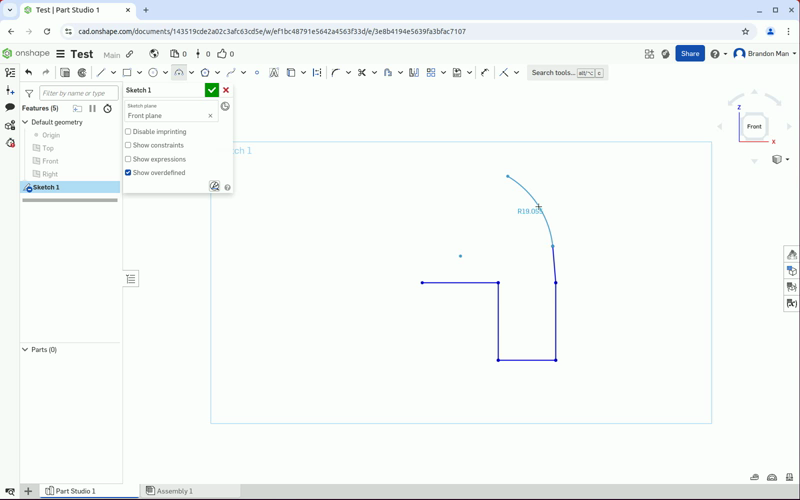
click(538, 206)
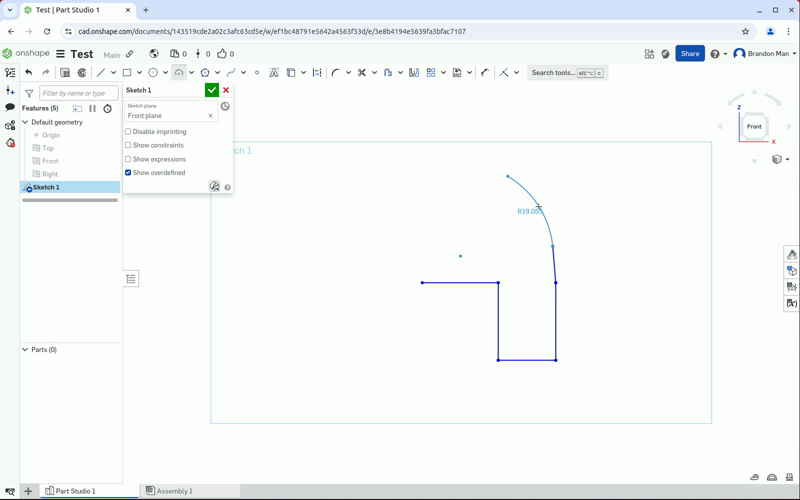
key_up(shift)
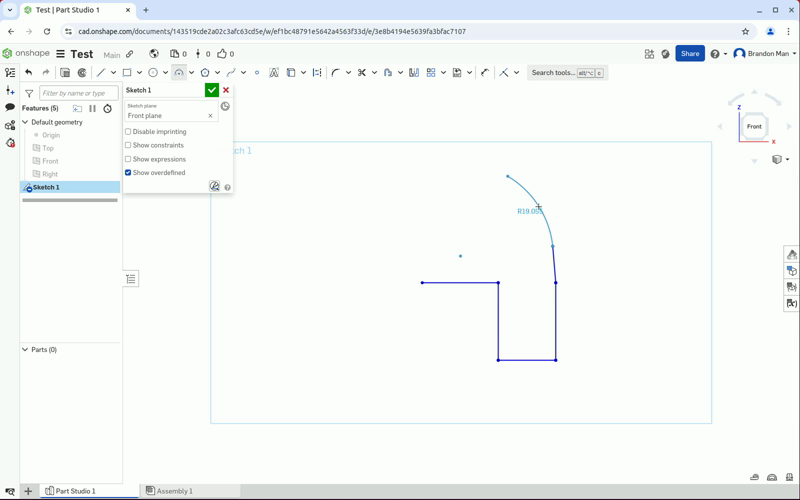
key(esc)
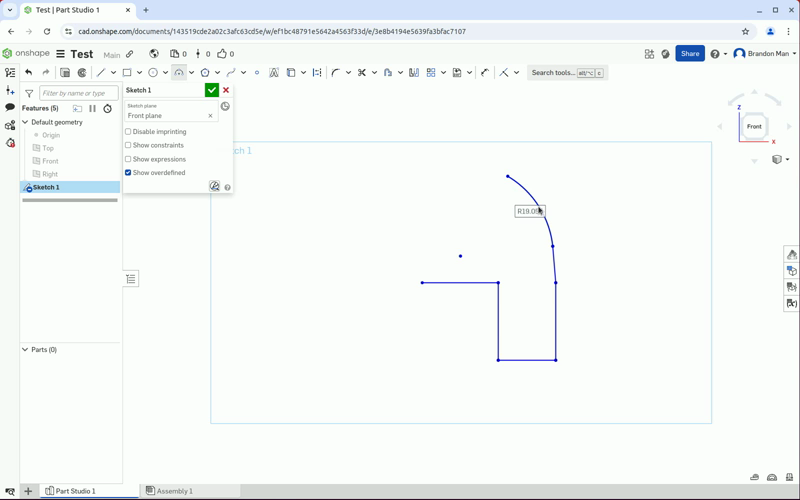
key(l)
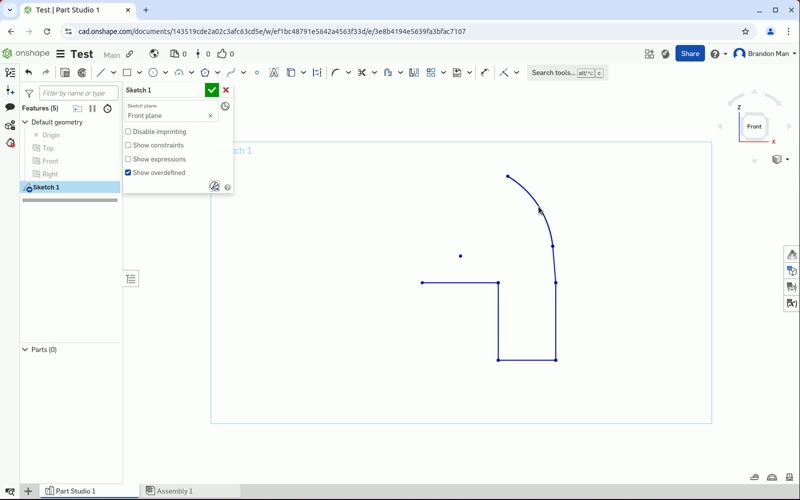
mouse_move(507, 176)
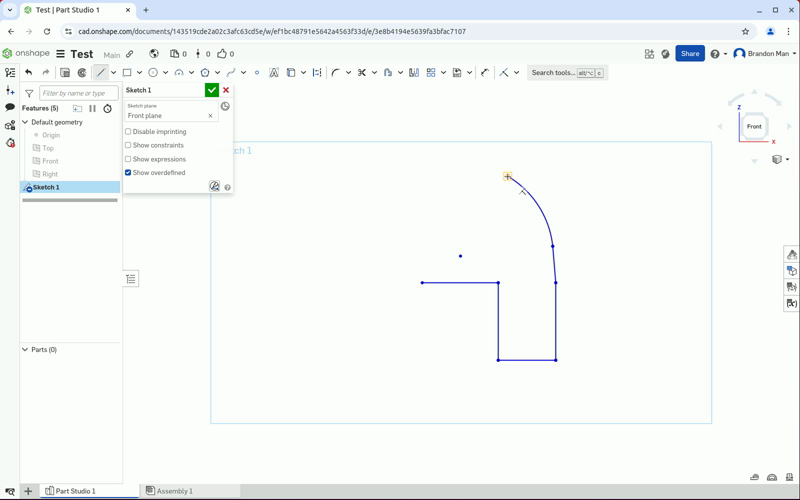
click(507, 176)
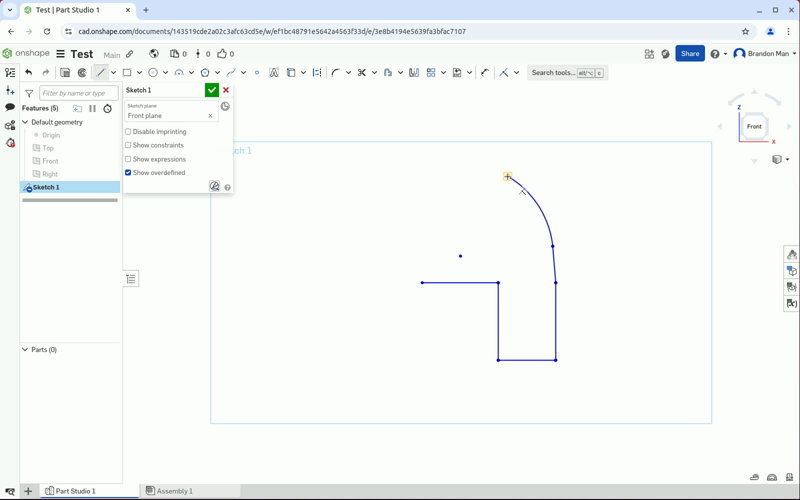
key_down(shift)
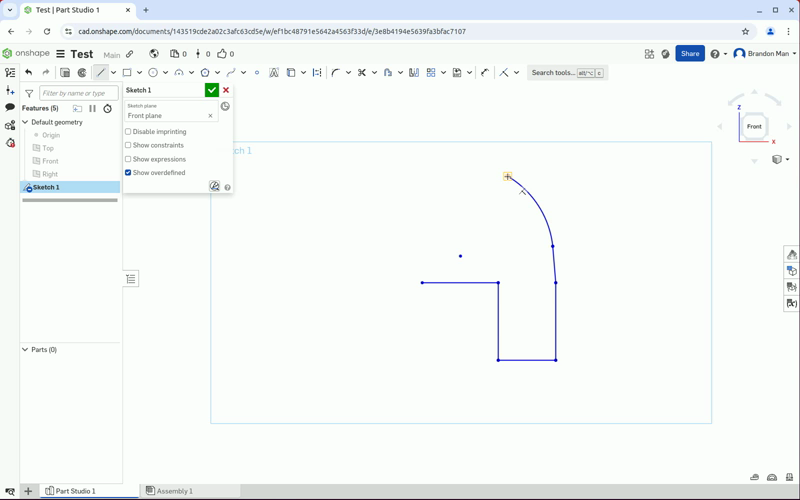
mouse_move(422, 176)
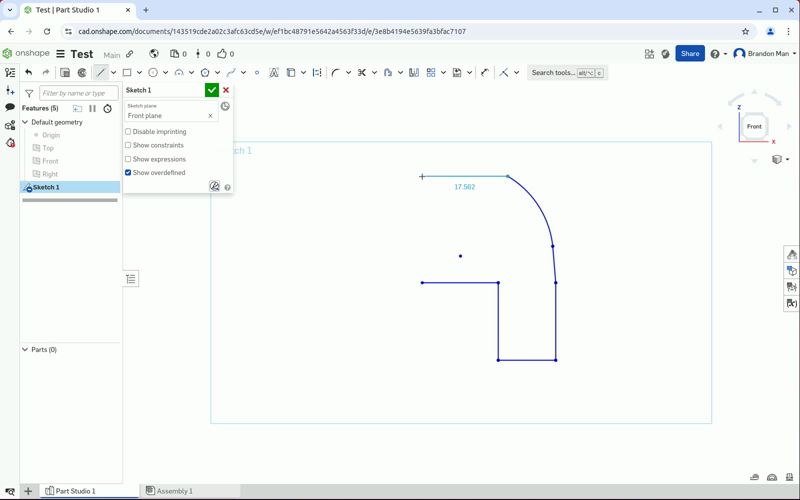
click(422, 176)
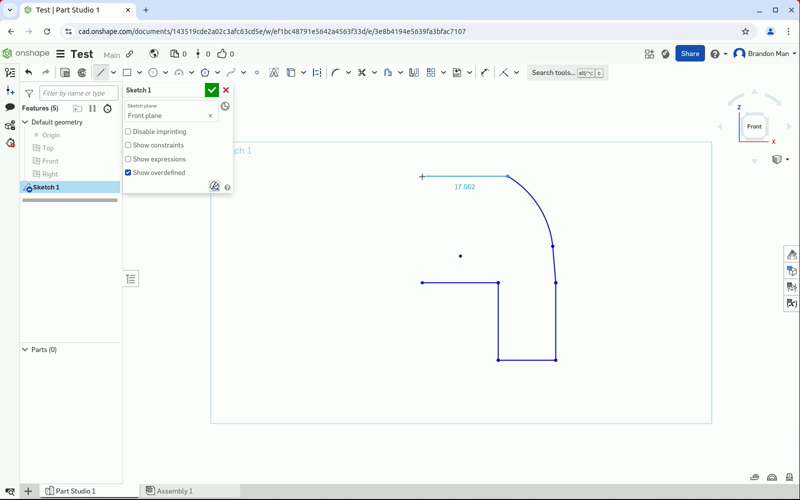
key_up(shift)
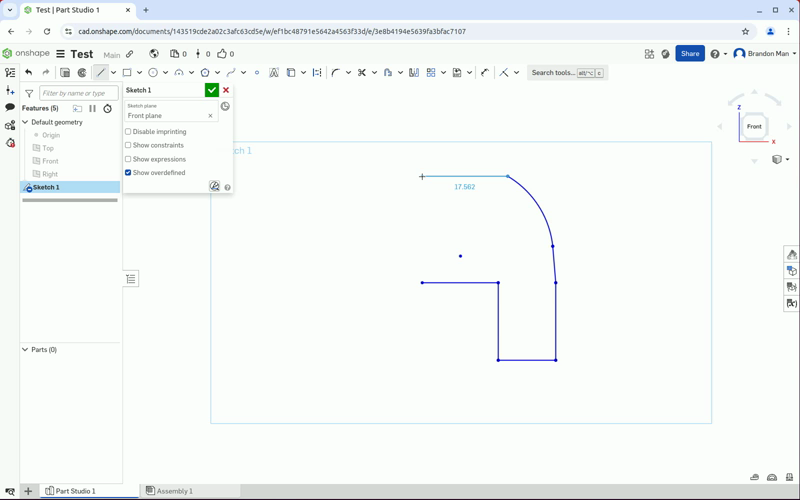
key_down(shift)
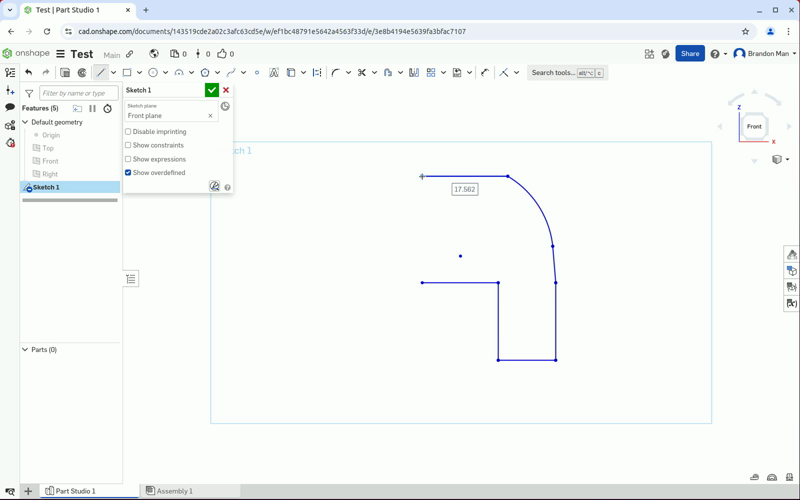
mouse_move(422, 282)
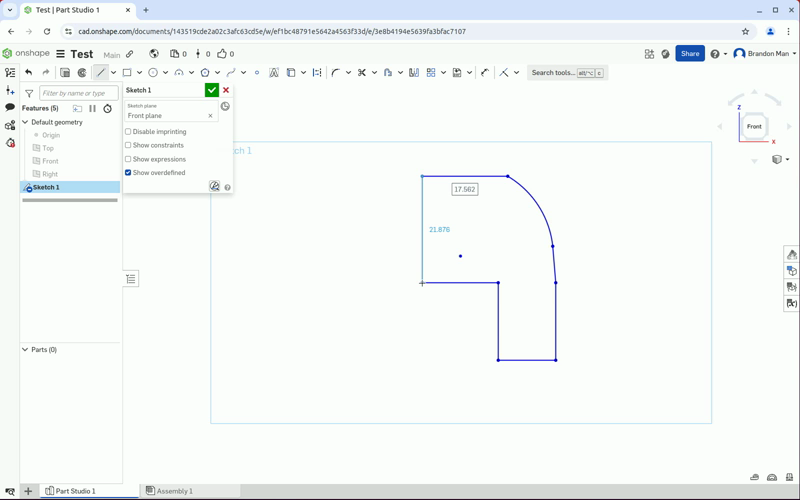
key_up(shift)
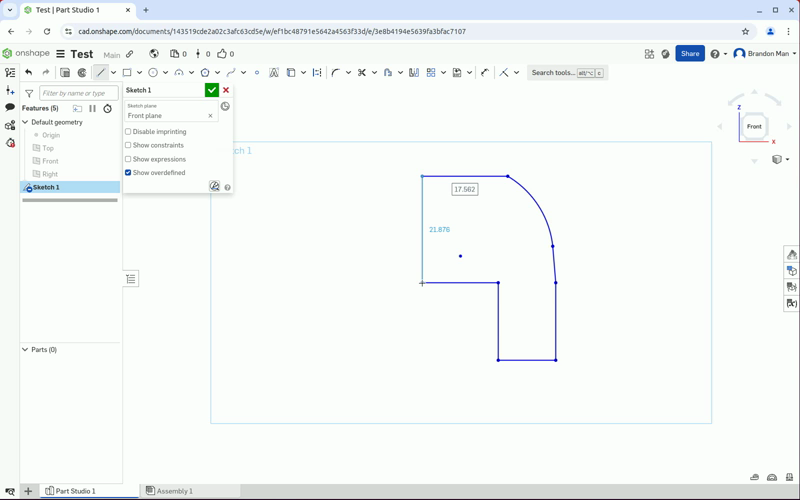
click(422, 282)
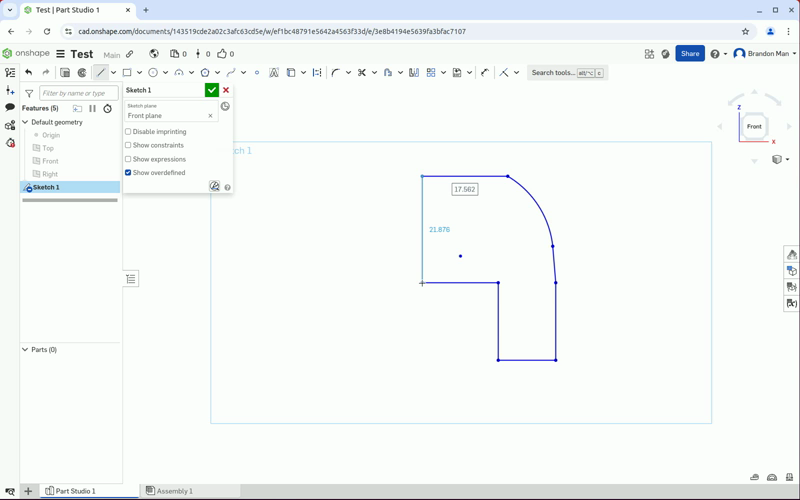
key(esc)
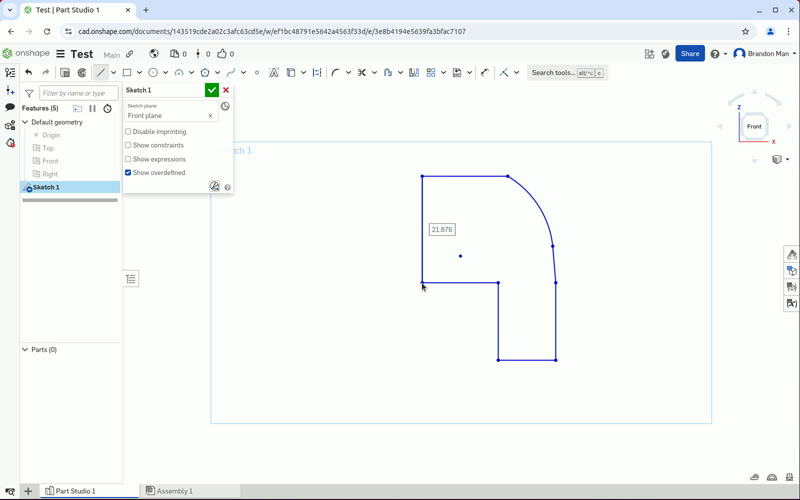
key(c)
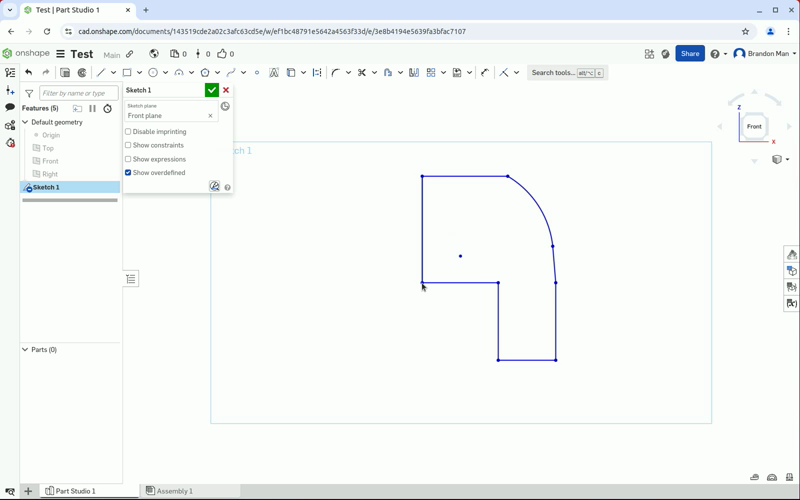
key_down(shift)
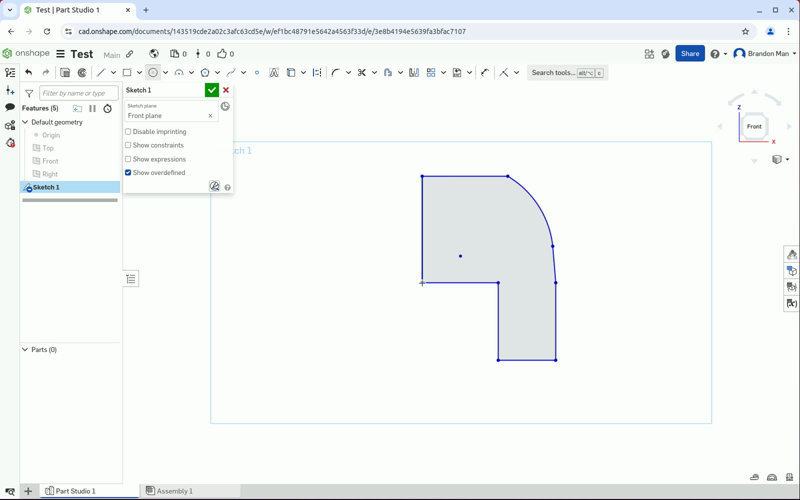
mouse_move(461, 257)
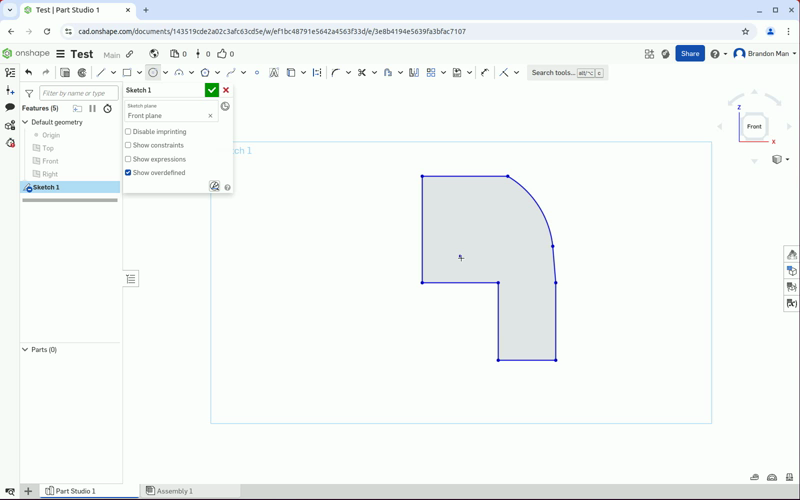
scroll(6)
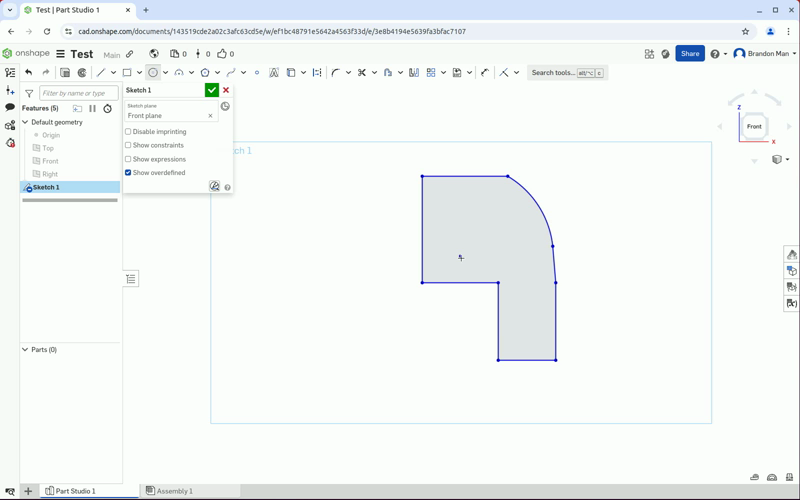
scroll(6)
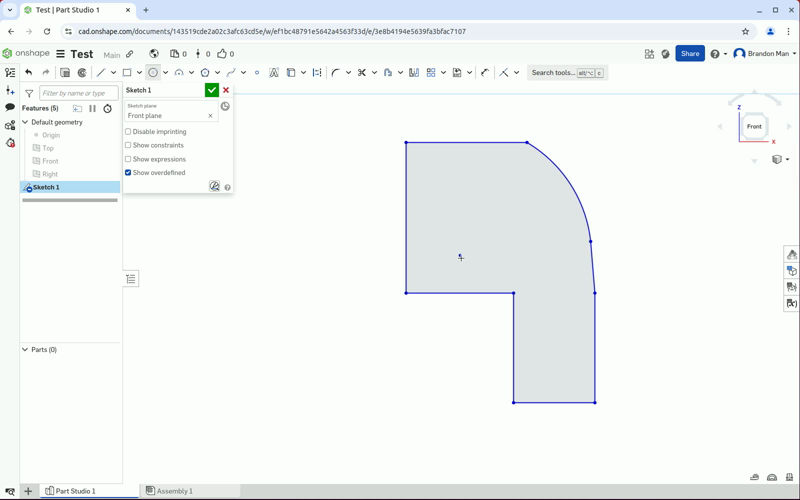
scroll(6)
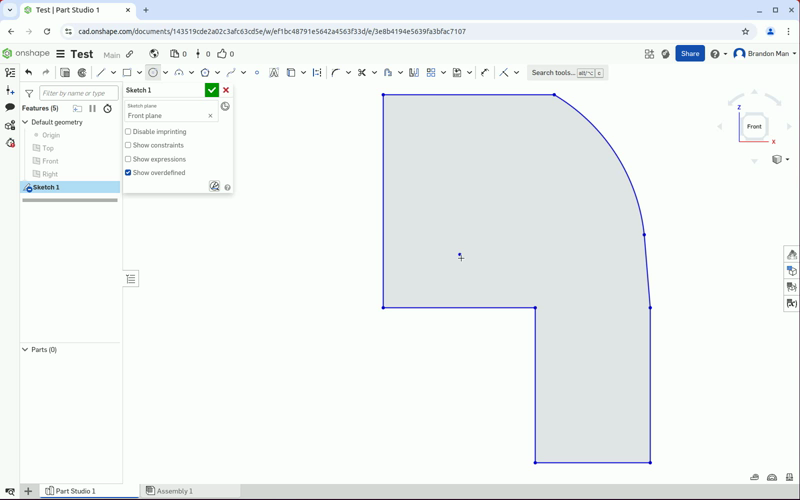
scroll(6)
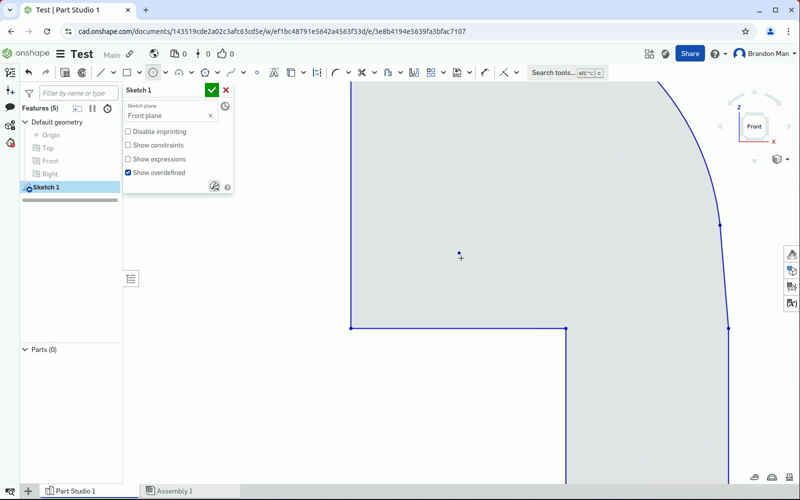
scroll(6)
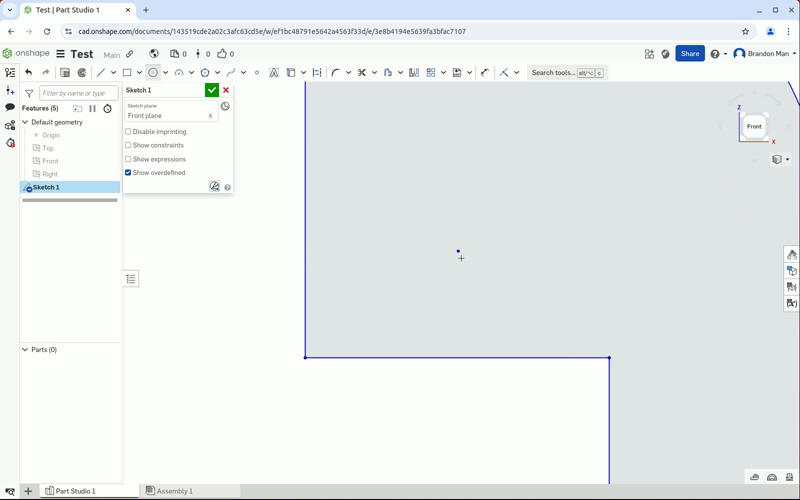
scroll(6)
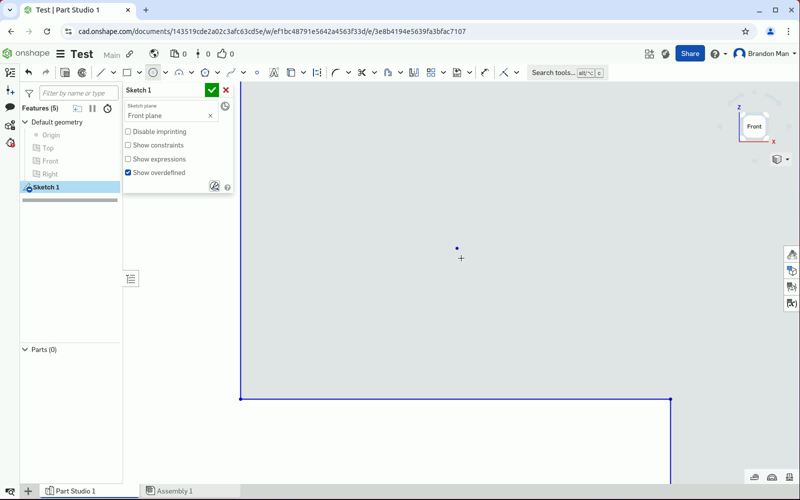
scroll(6)
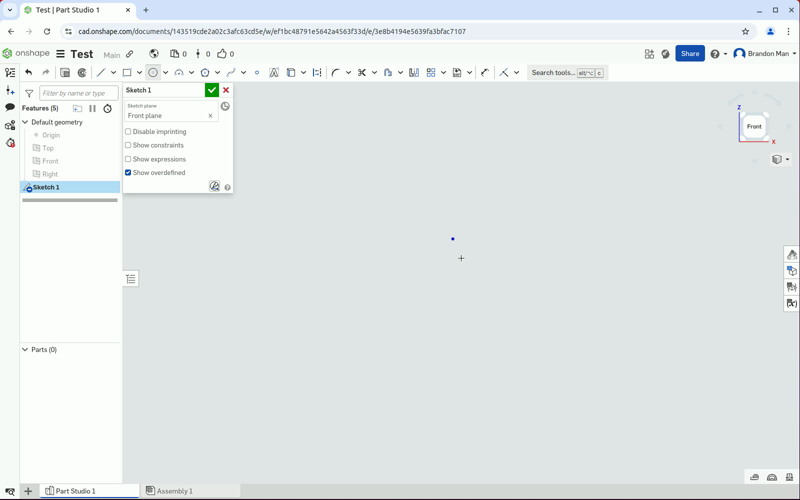
click(461, 257)
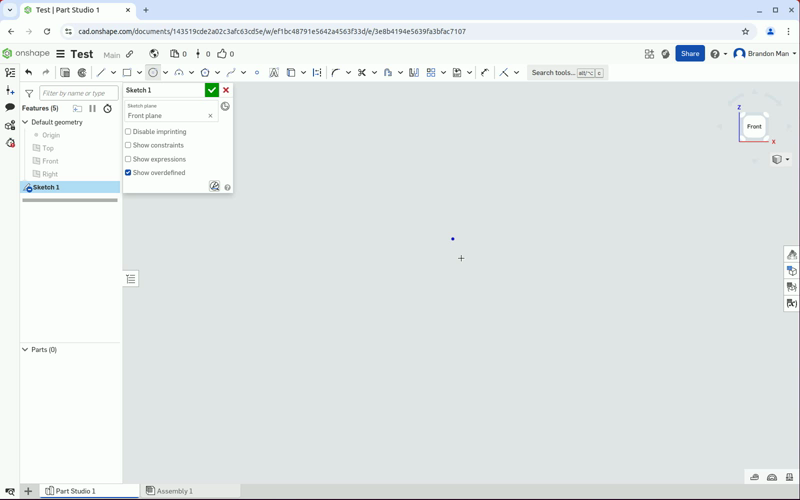
scroll(-6)
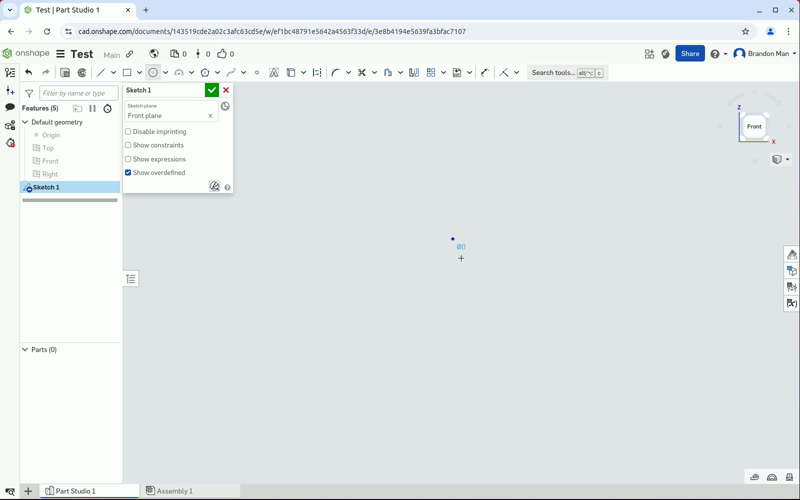
scroll(-6)
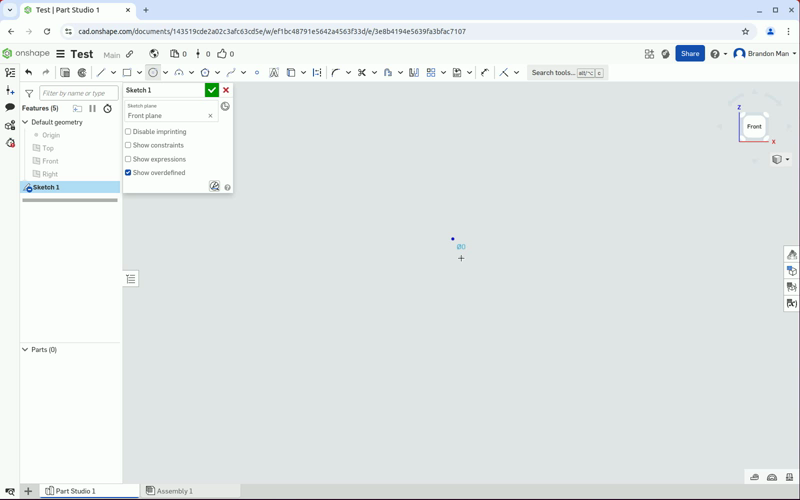
scroll(-6)
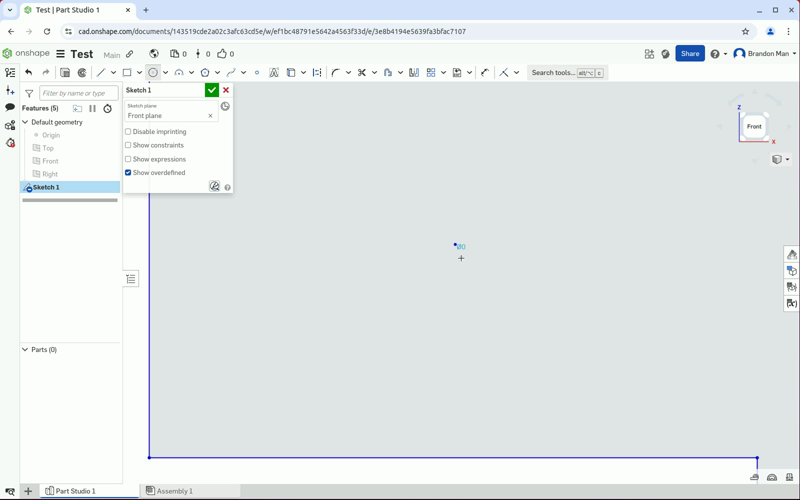
scroll(-6)
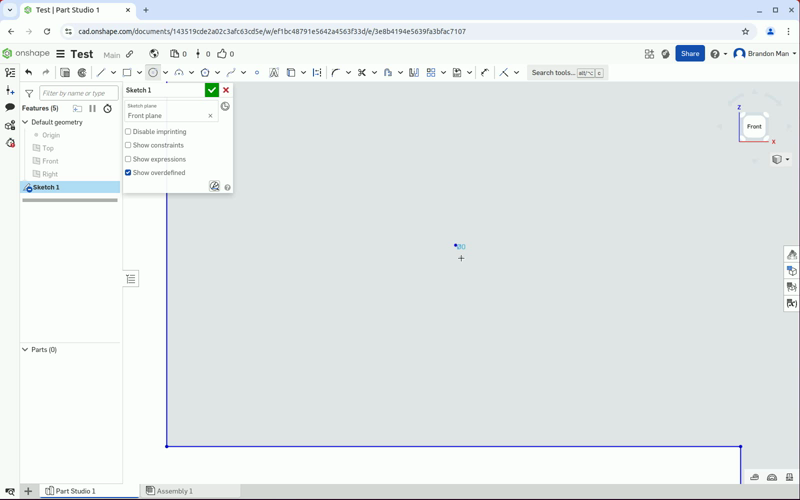
scroll(-6)
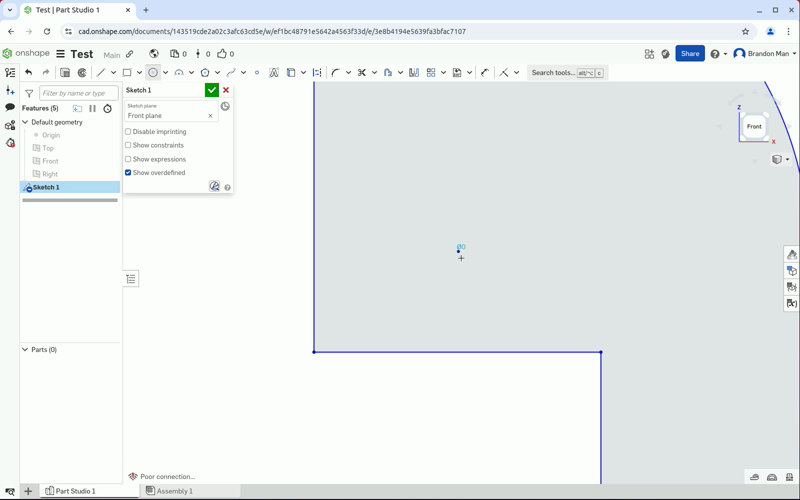
scroll(-6)
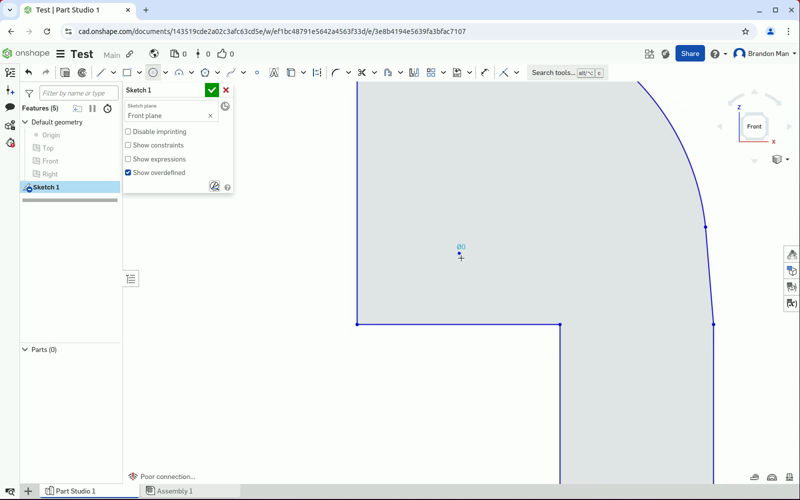
scroll(-6)
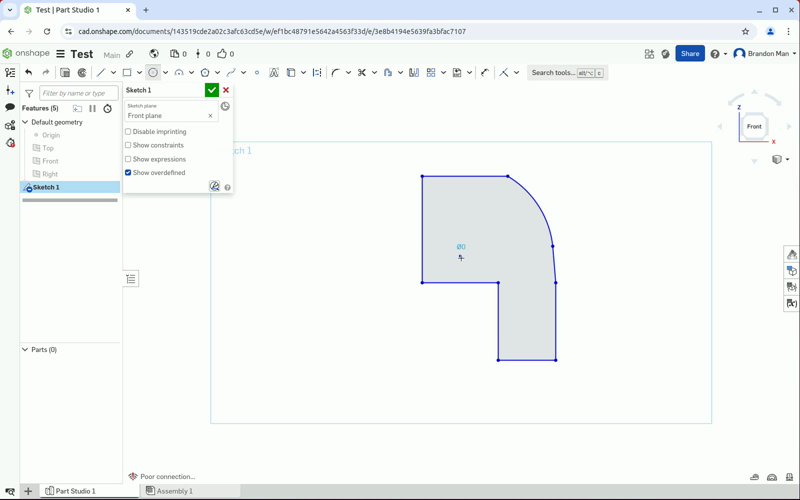
key_up(shift)
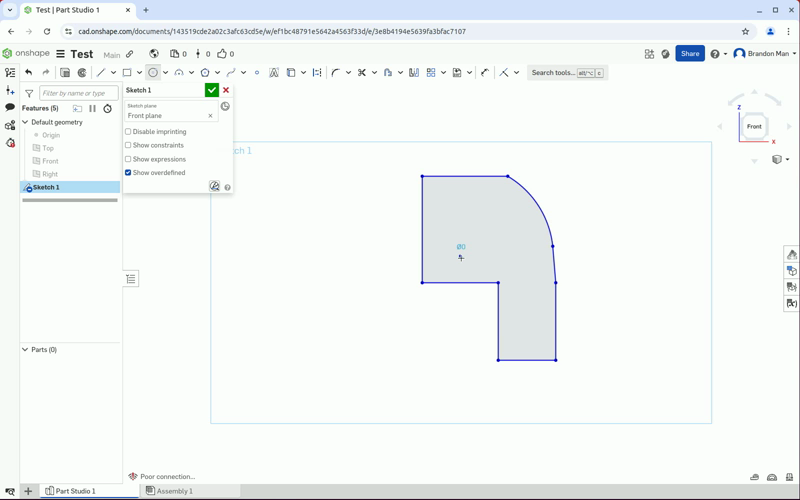
mouse_move(465, 257)
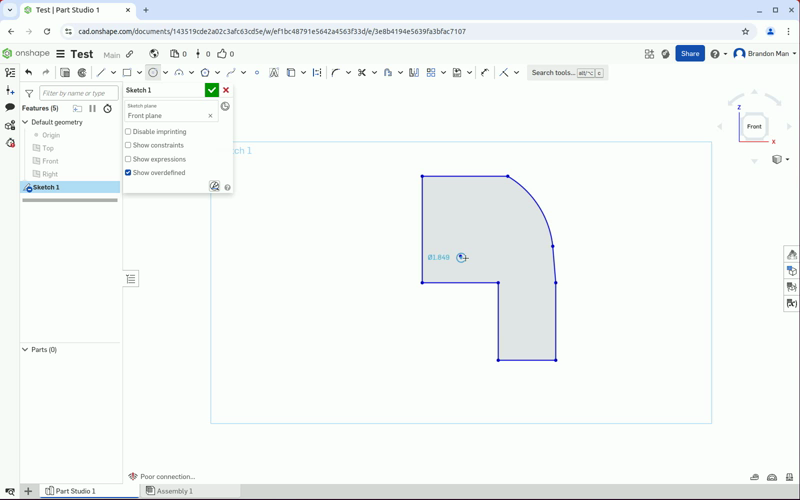
click(465, 257)
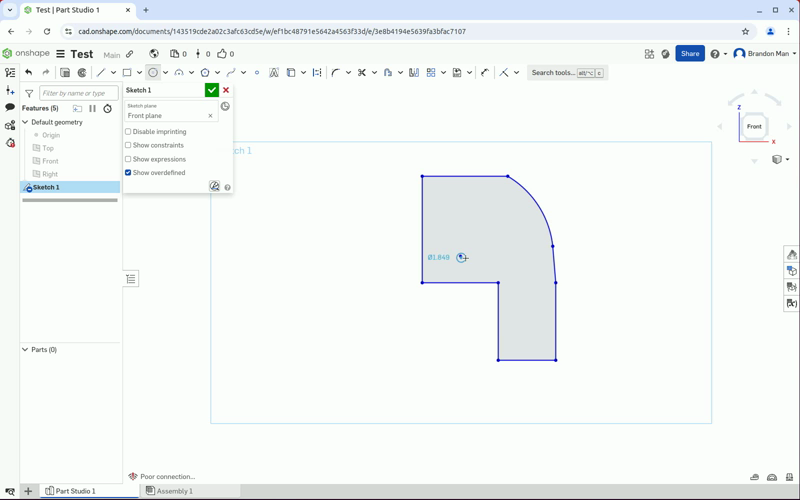
key(esc)
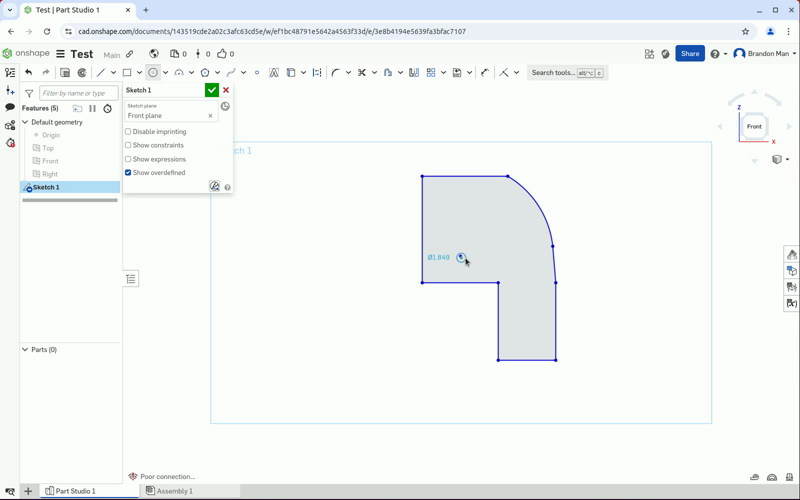
mouse_move(435, 222)
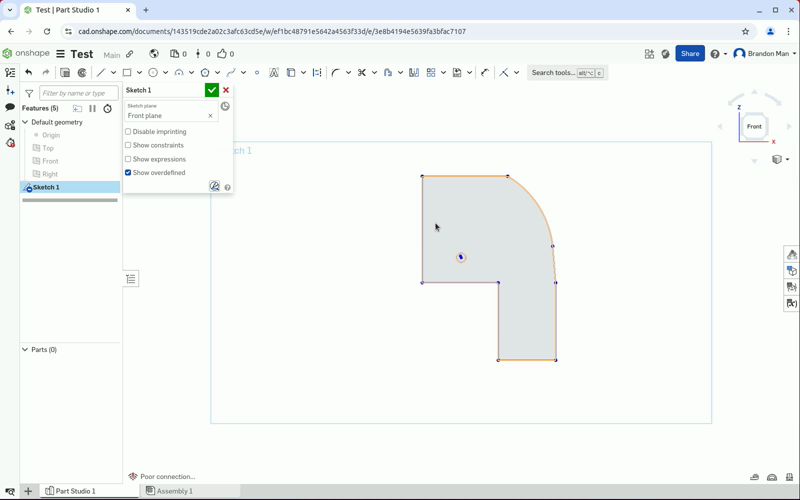
click(435, 222)
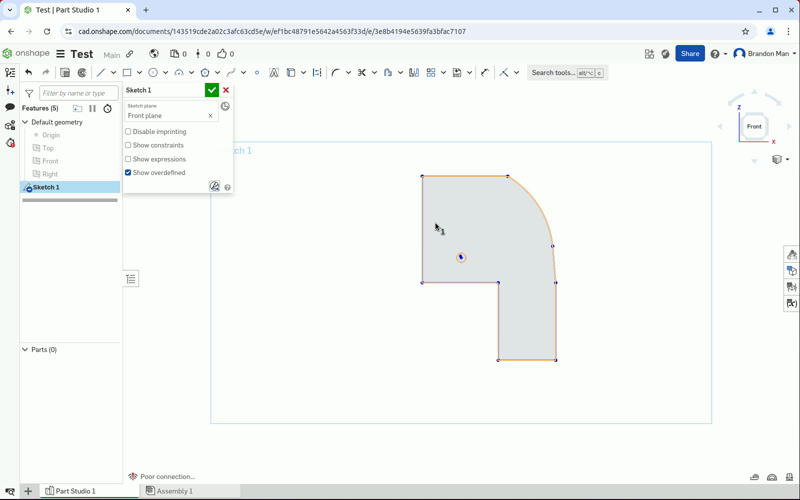
mouse_move(73, 352)
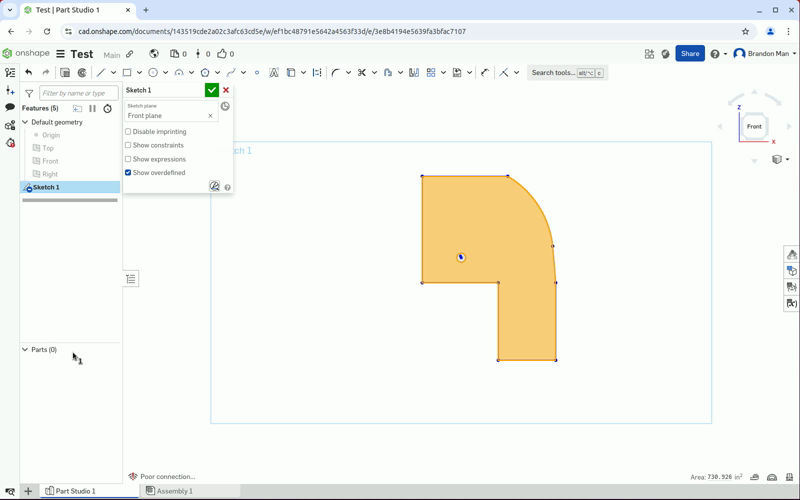
key(shift+y)
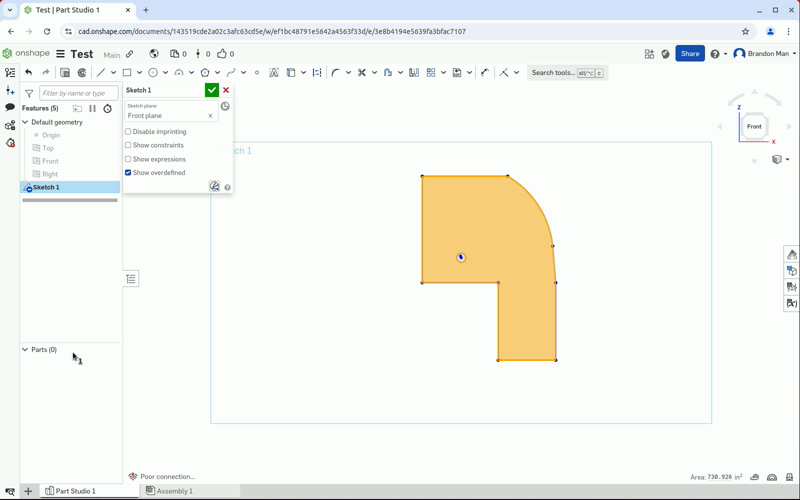
key(shift+e)
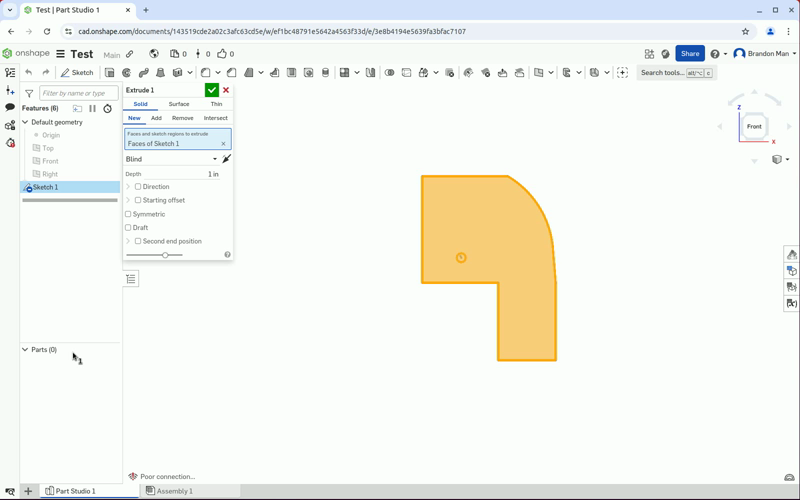
mouse_move(143, 106)
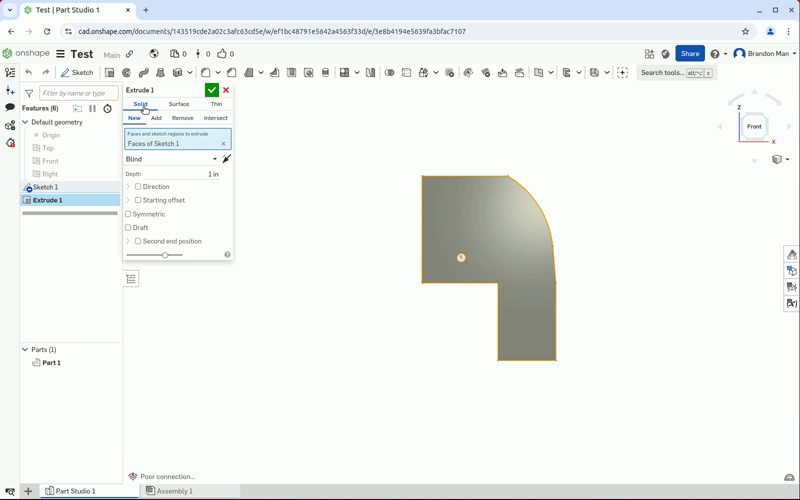
click(143, 106)
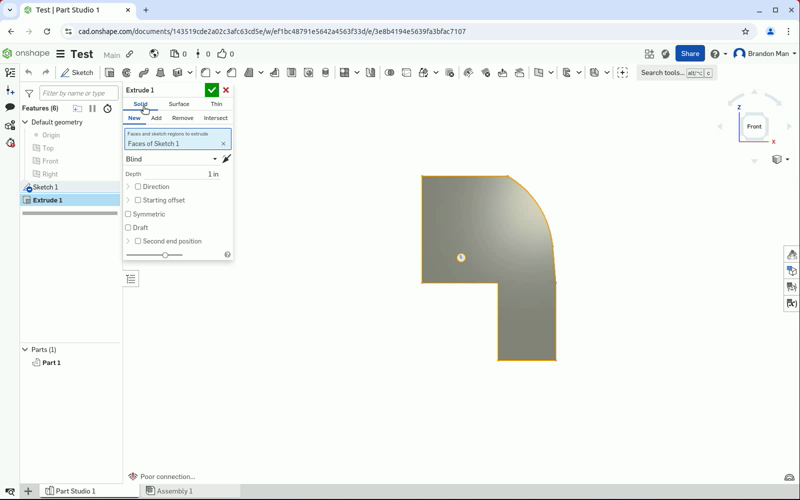
mouse_move(137, 120)
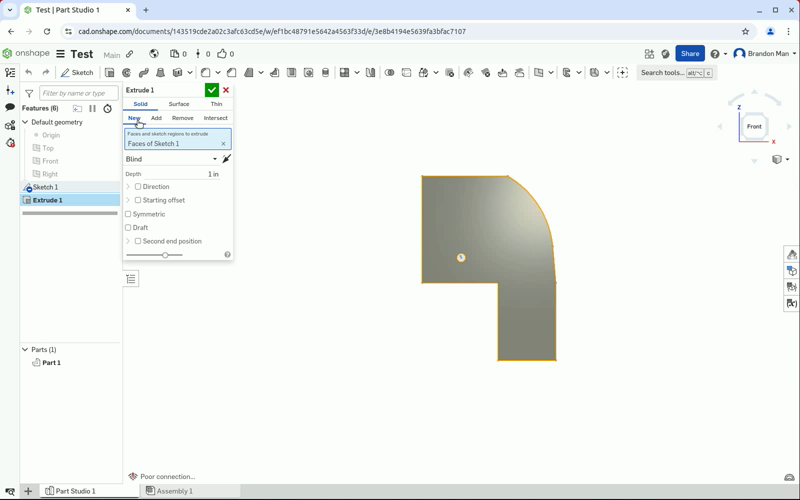
click(137, 120)
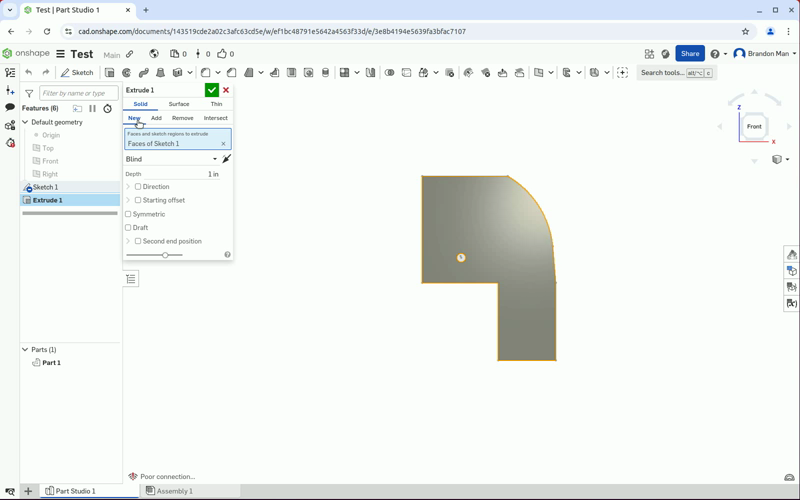
key(tab, 4)
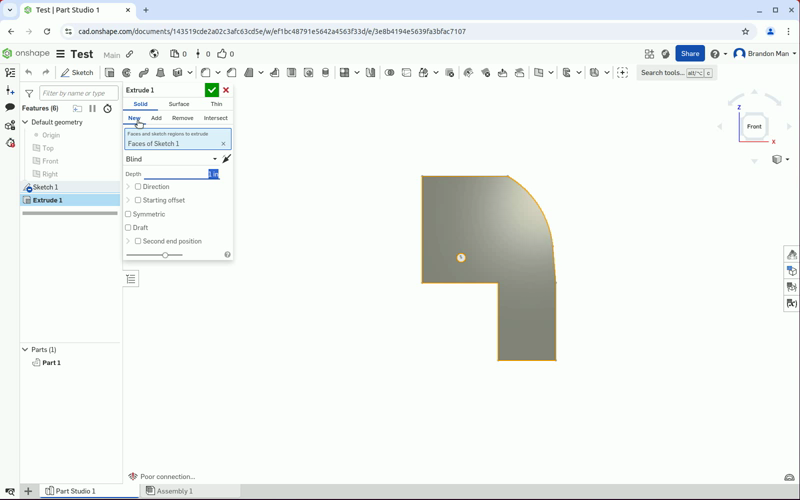
text(0.722)
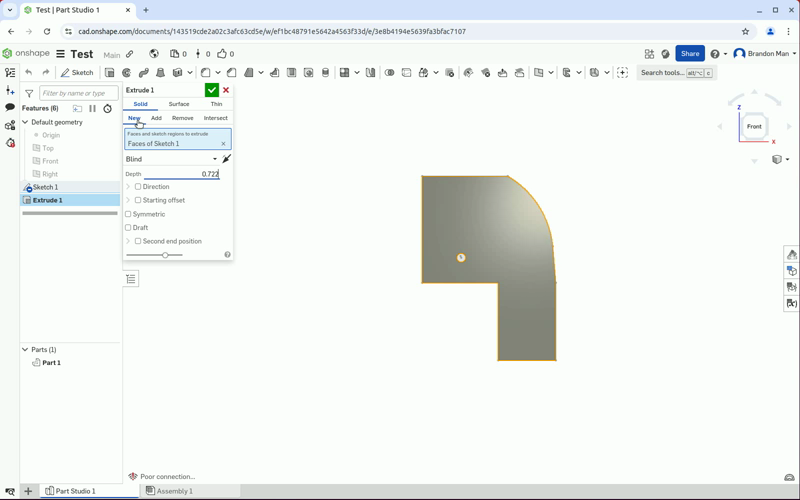
key(enter)
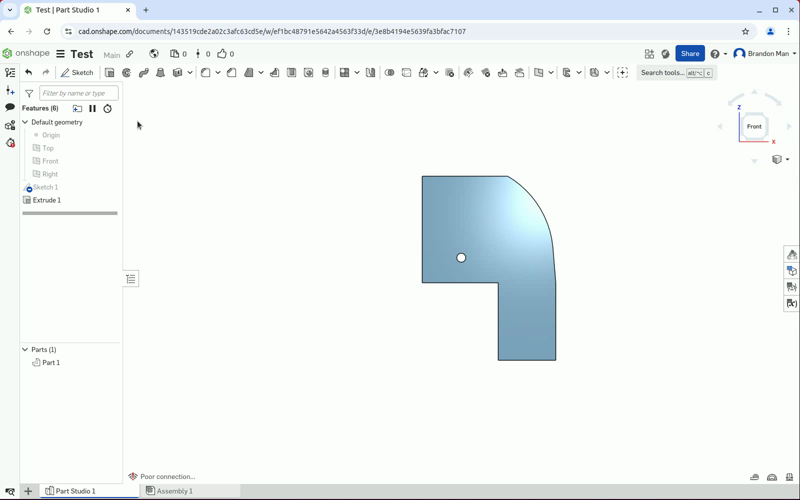
key(shift+h)
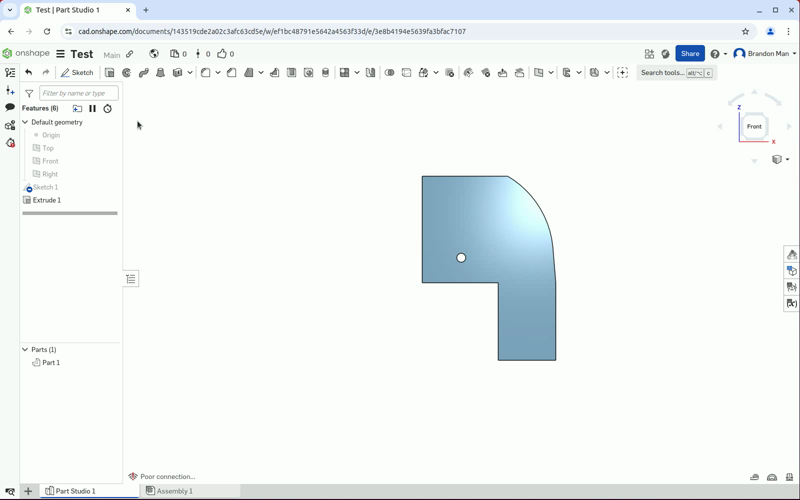
key(shift+h)
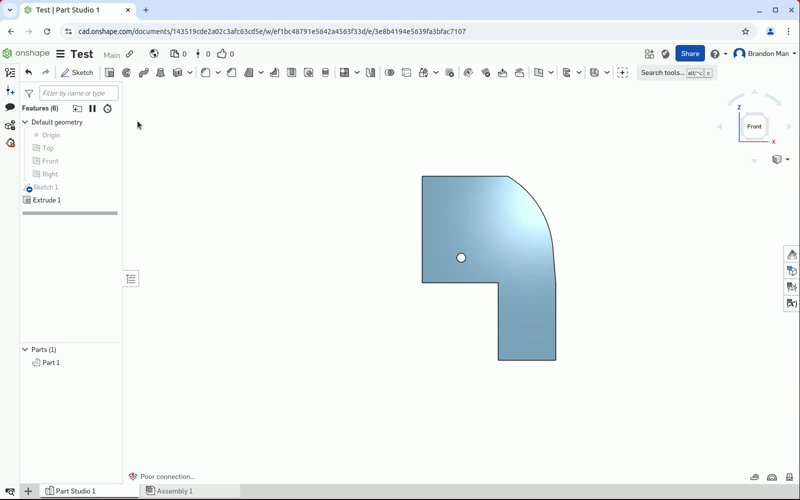
mouse_move(73, 189)
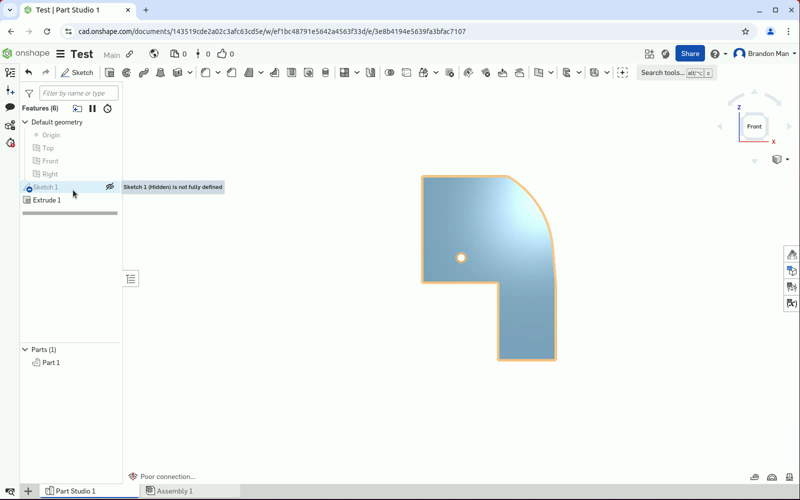
click(73, 189)
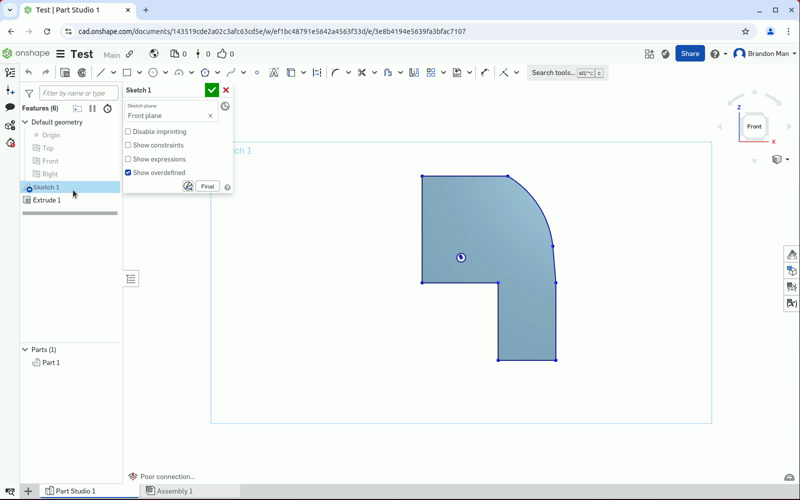
mouse_move(229, 92)
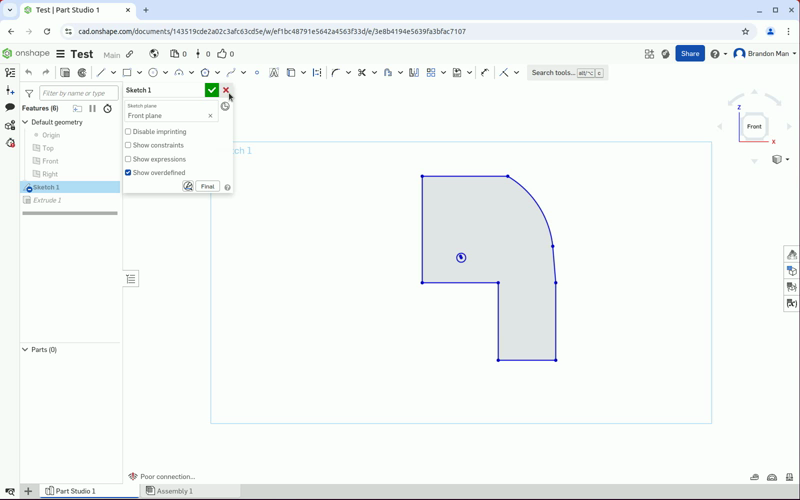
click(229, 92)
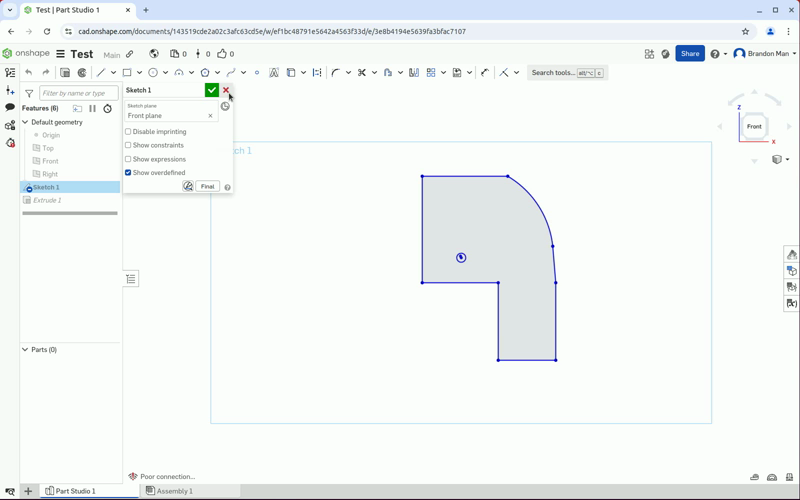
key(shift+s)
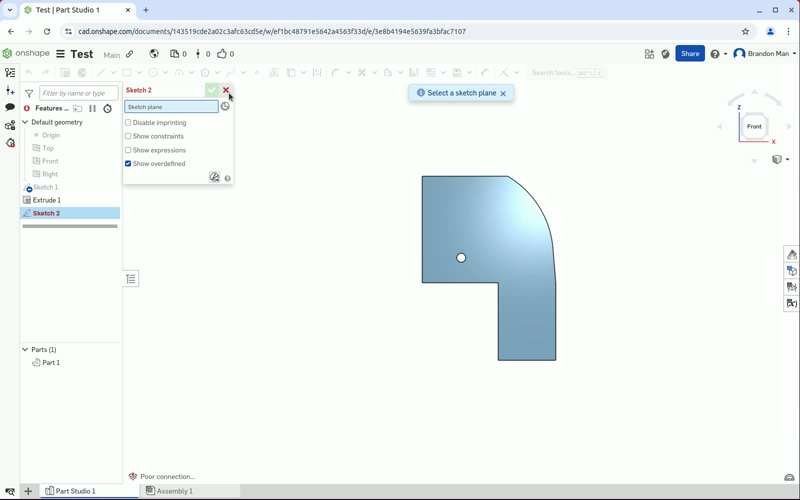
mouse_move(73, 163)
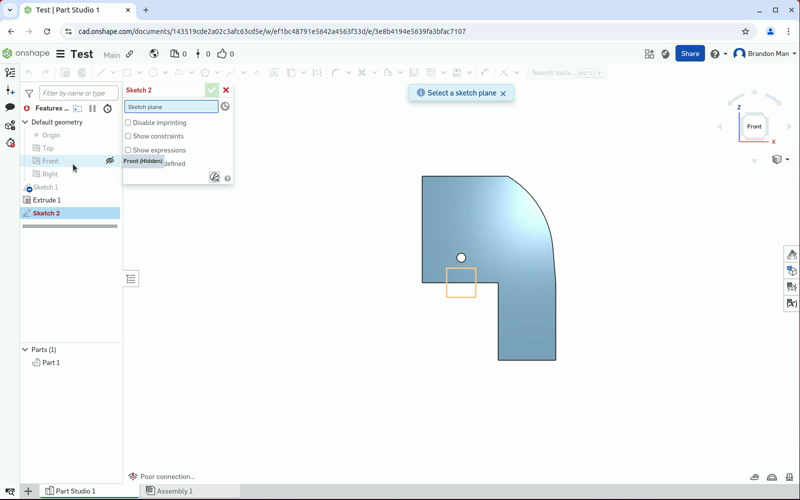
click(73, 163)
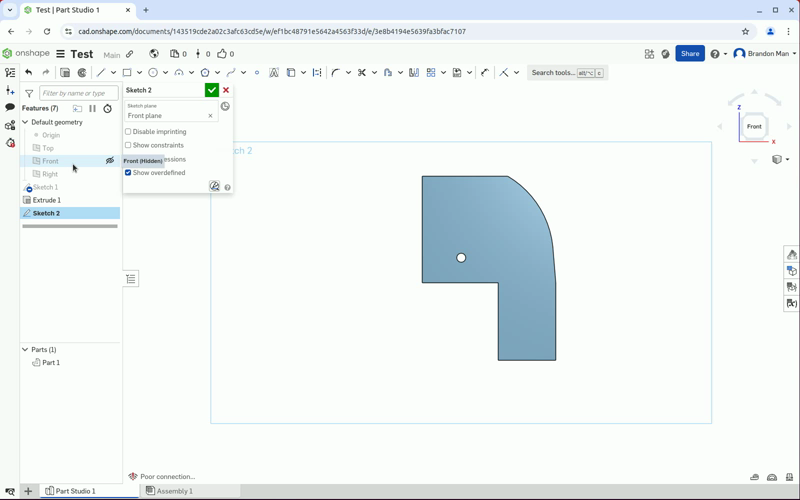
mouse_move(73, 352)
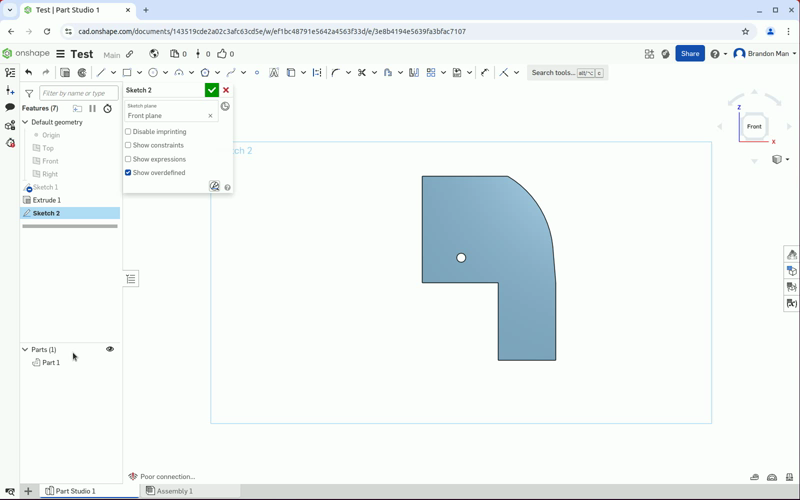
key(y)
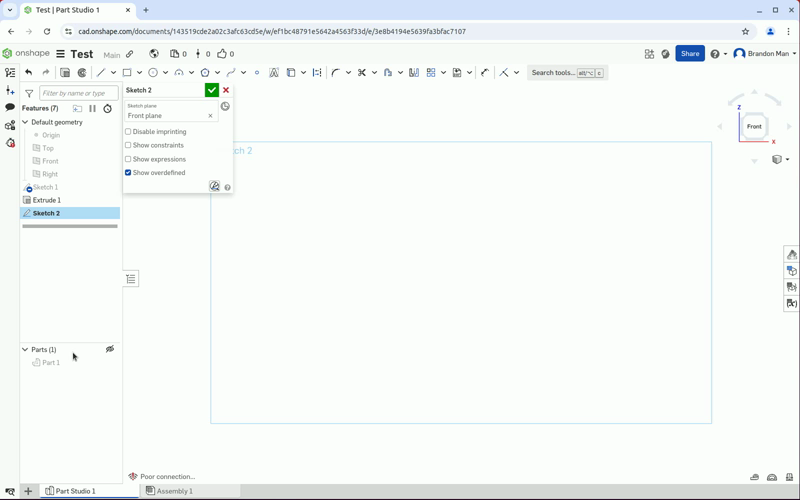
key(l)
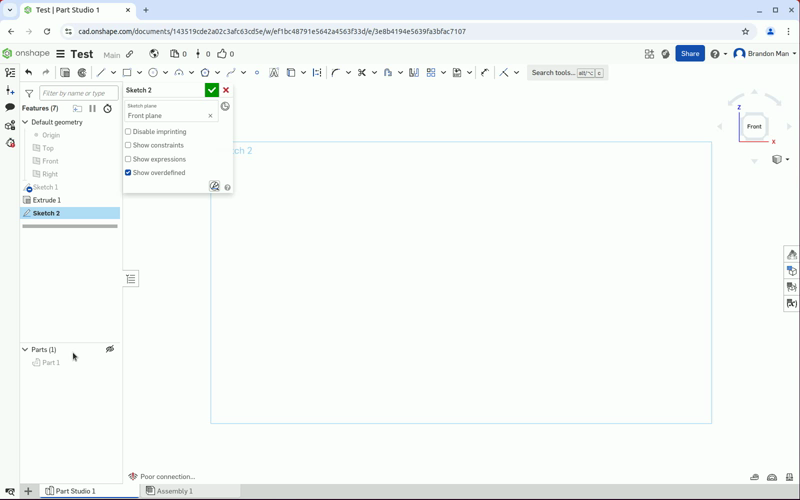
key_down(shift)
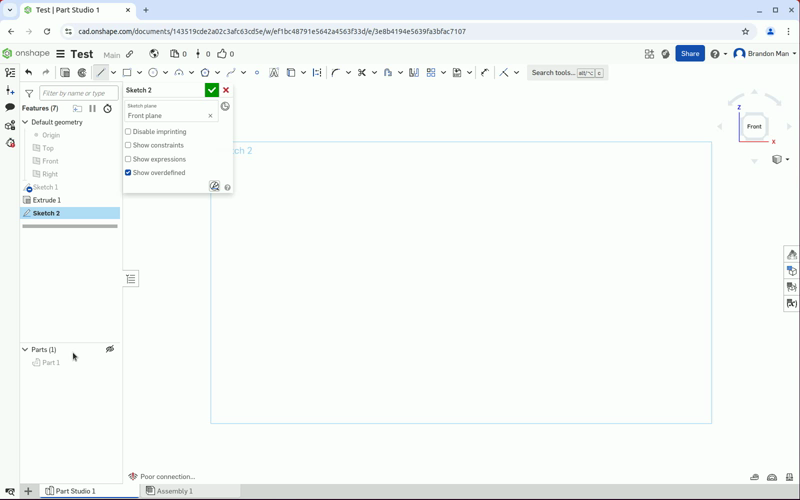
mouse_move(553, 262)
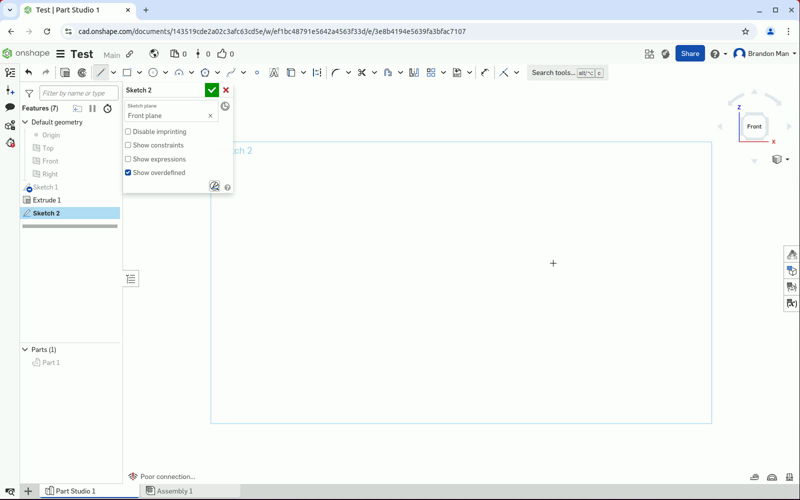
click(553, 262)
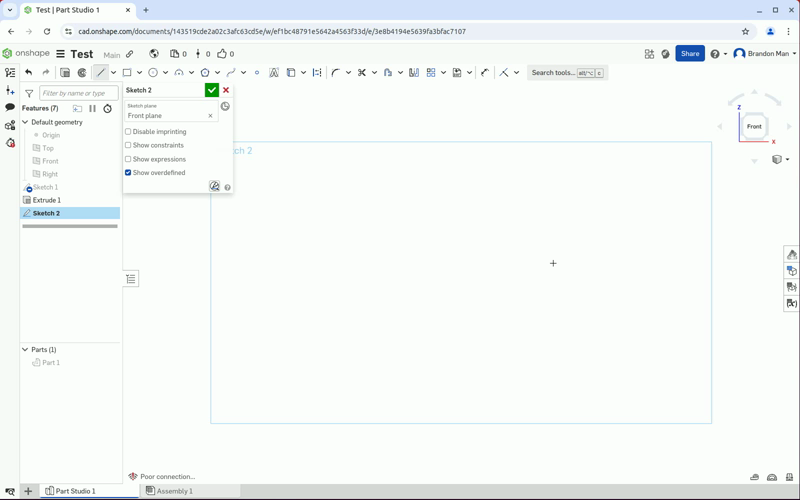
key_up(shift)
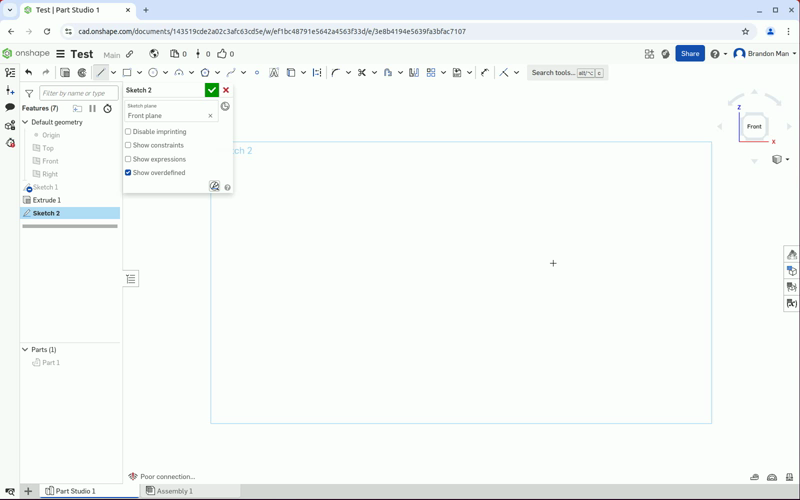
key_down(shift)
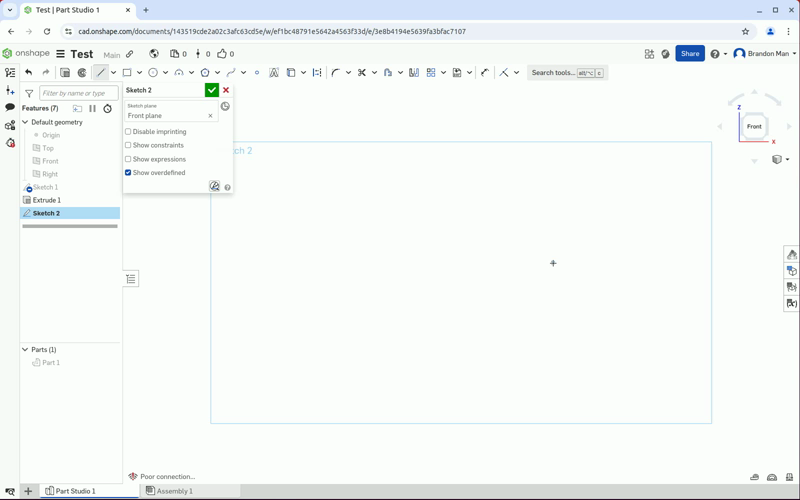
mouse_move(583, 262)
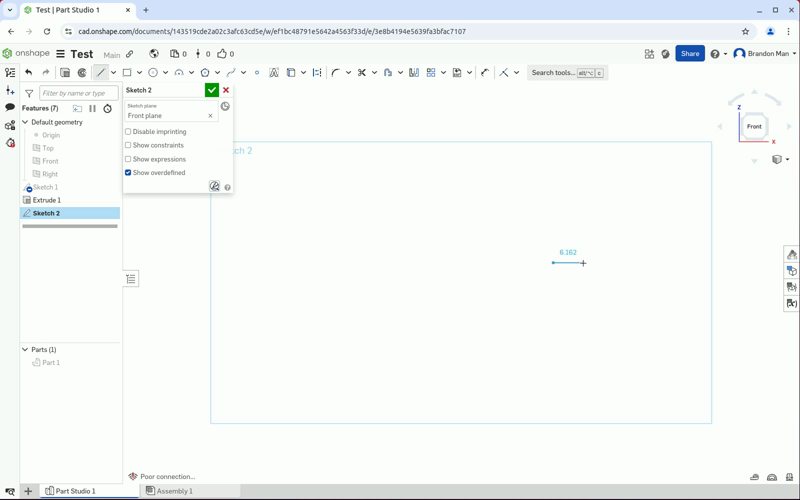
mouse_move(554, 283)
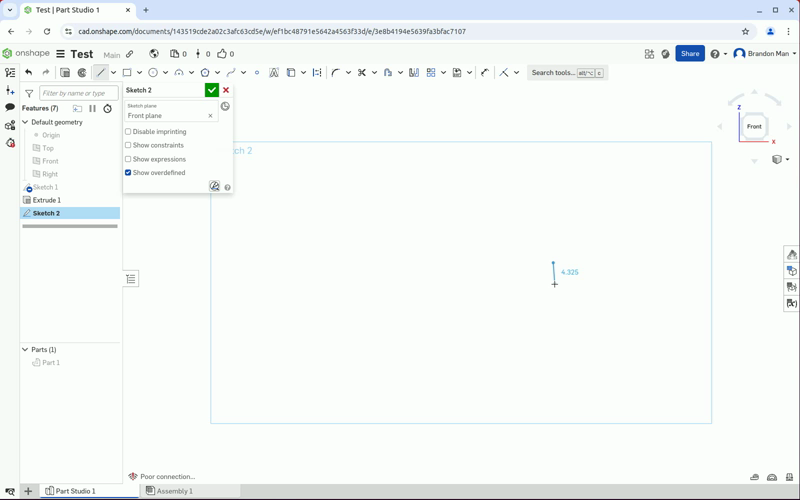
click(554, 283)
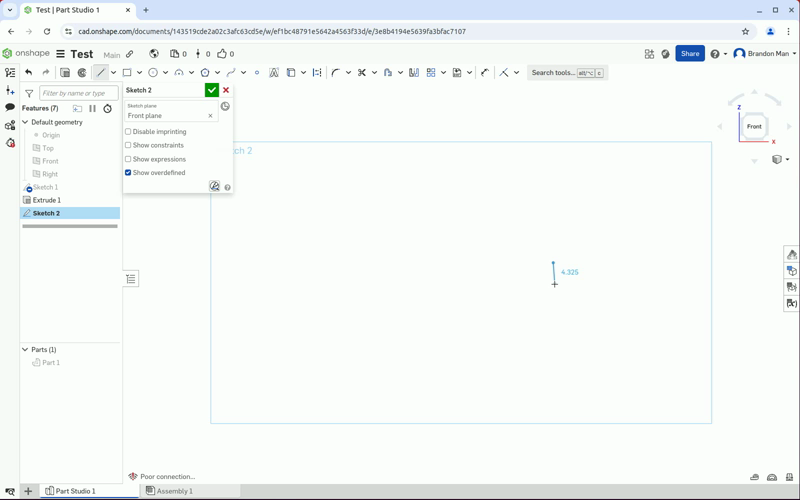
key_up(shift)
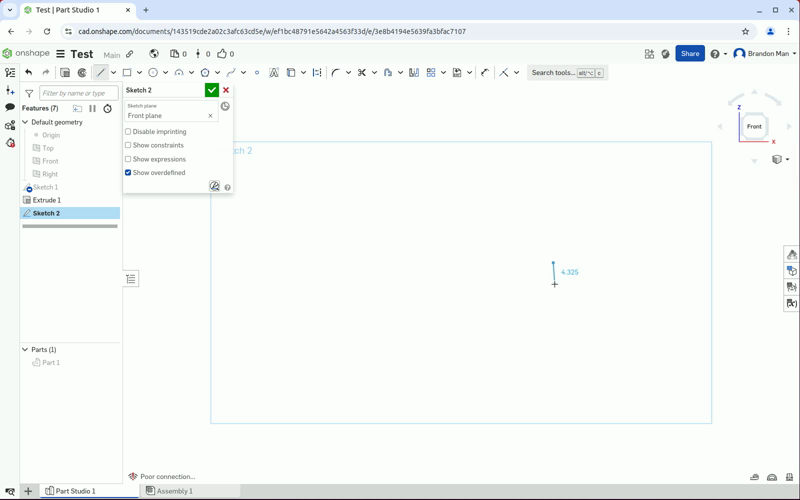
key_down(shift)
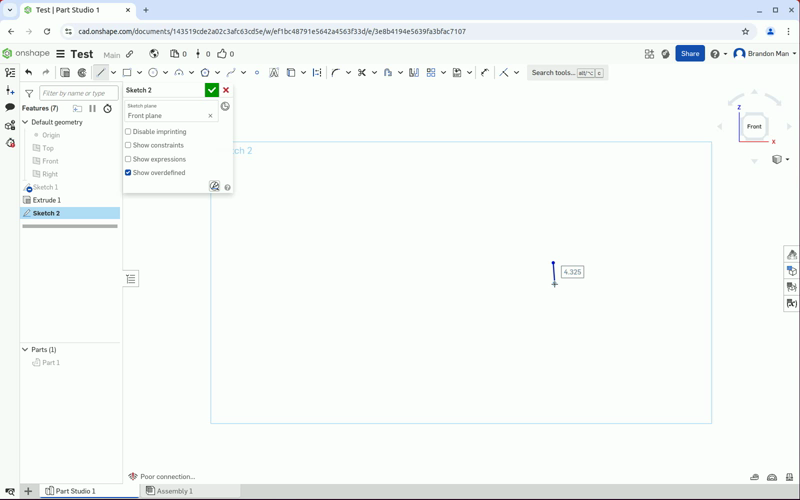
mouse_move(584, 283)
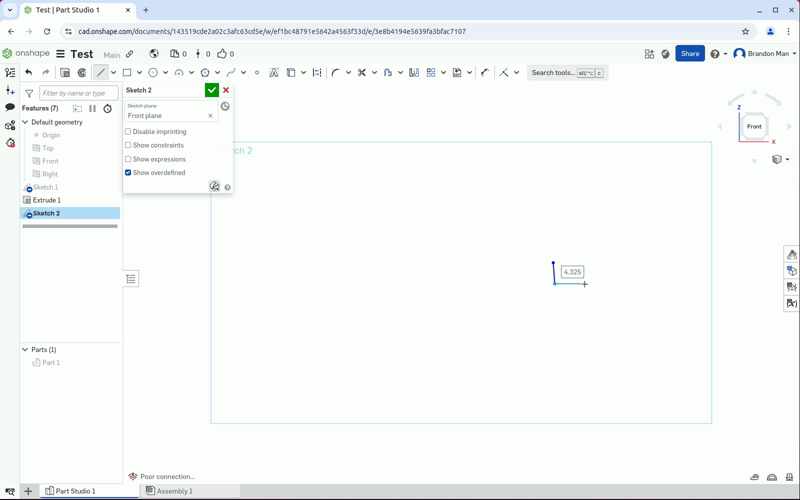
mouse_move(573, 283)
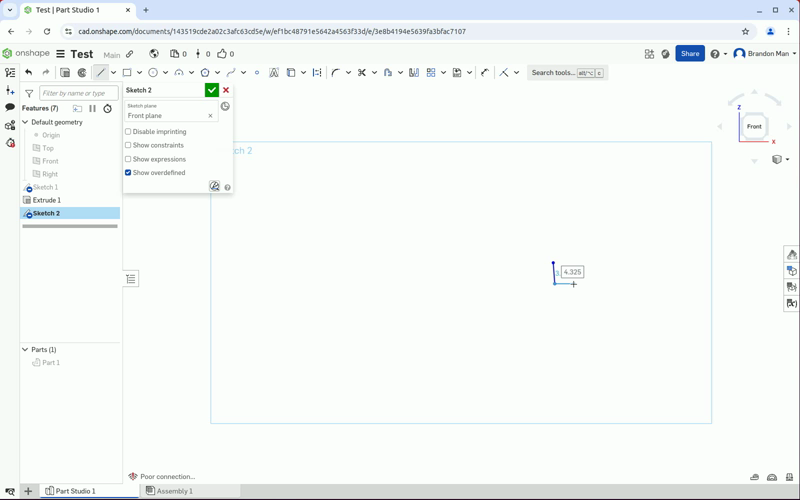
click(573, 283)
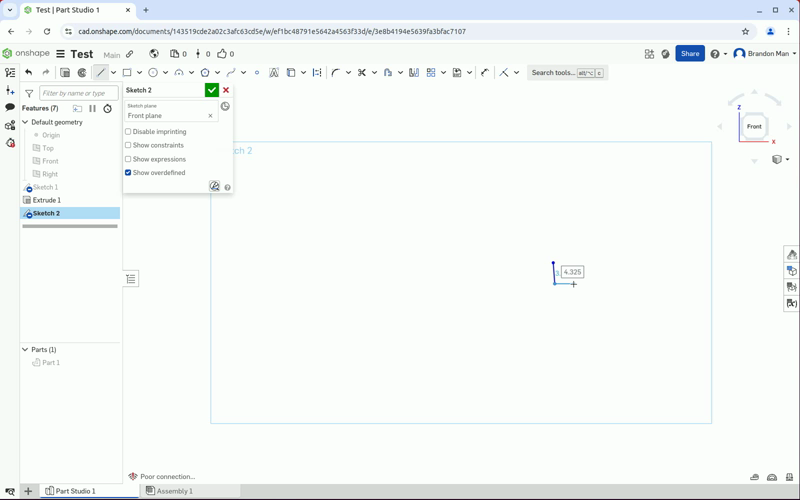
key_up(shift)
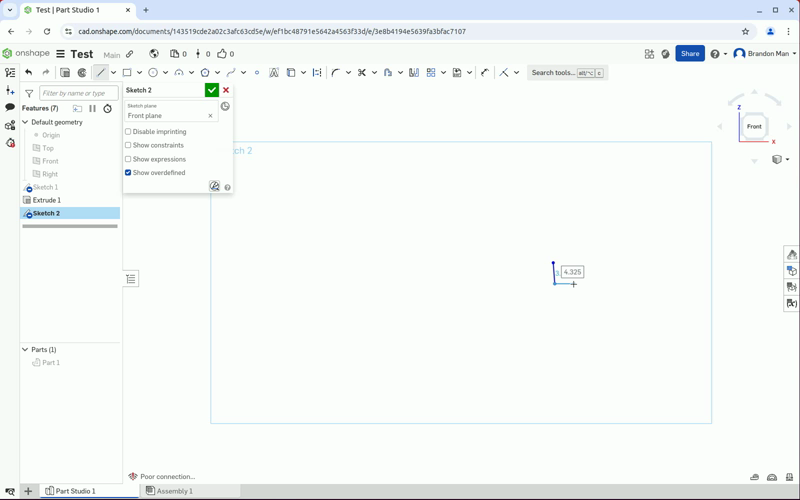
key_down(shift)
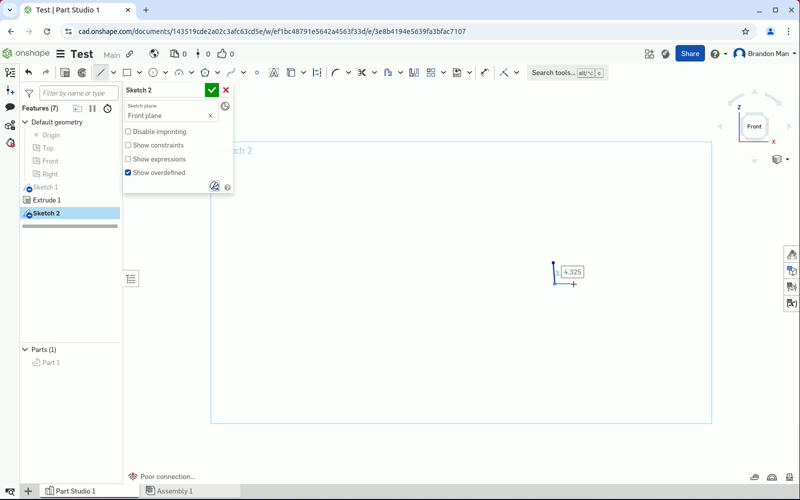
mouse_move(589, 283)
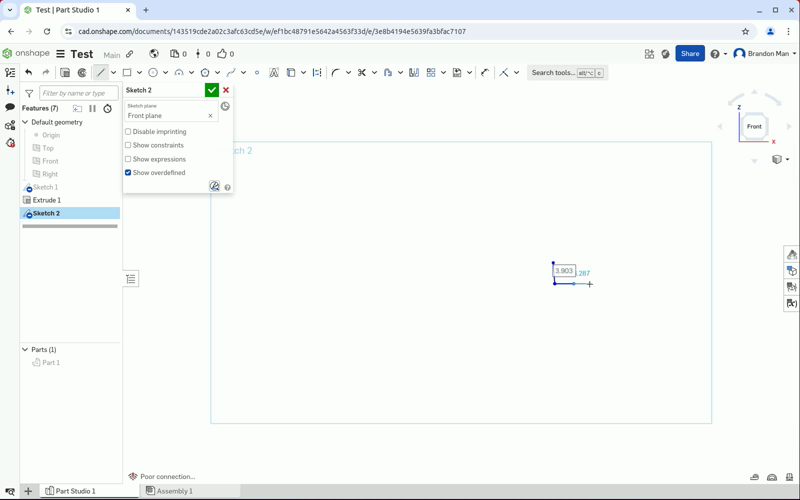
mouse_move(573, 262)
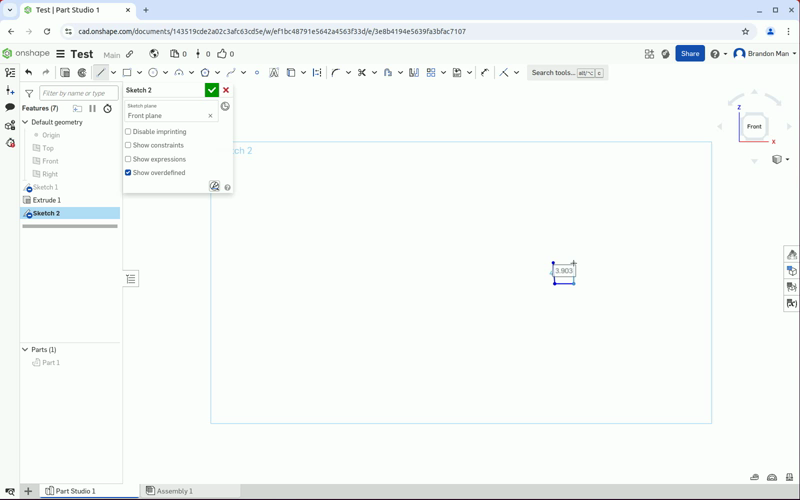
click(573, 262)
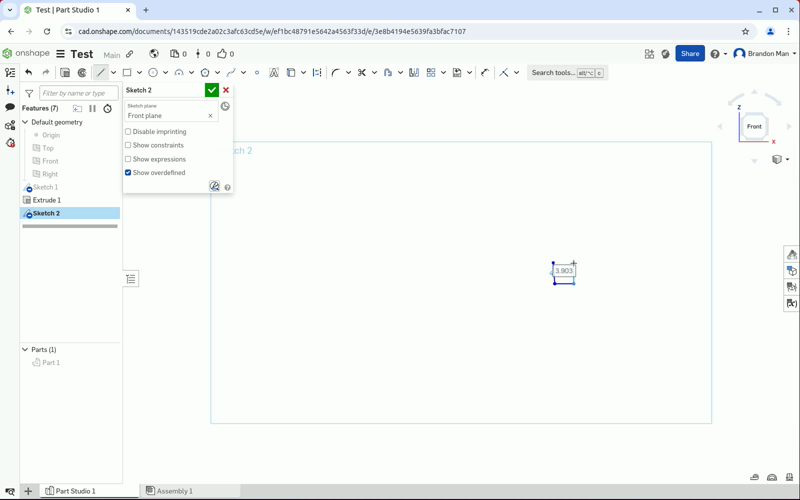
key_up(shift)
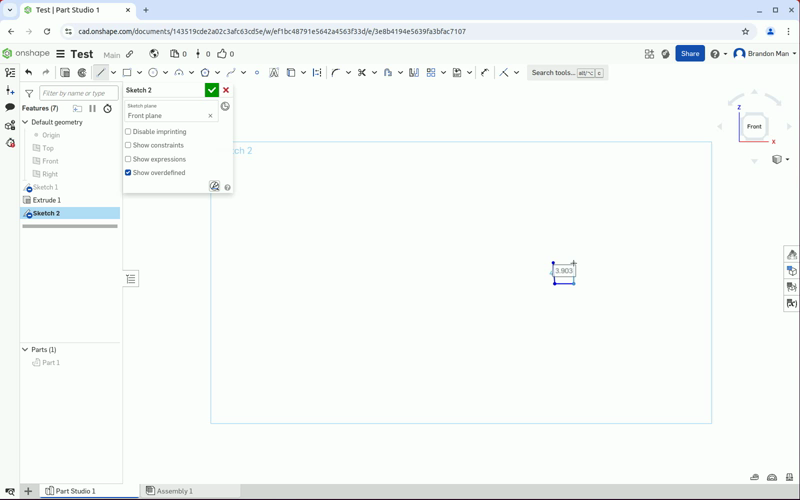
mouse_move(589, 262)
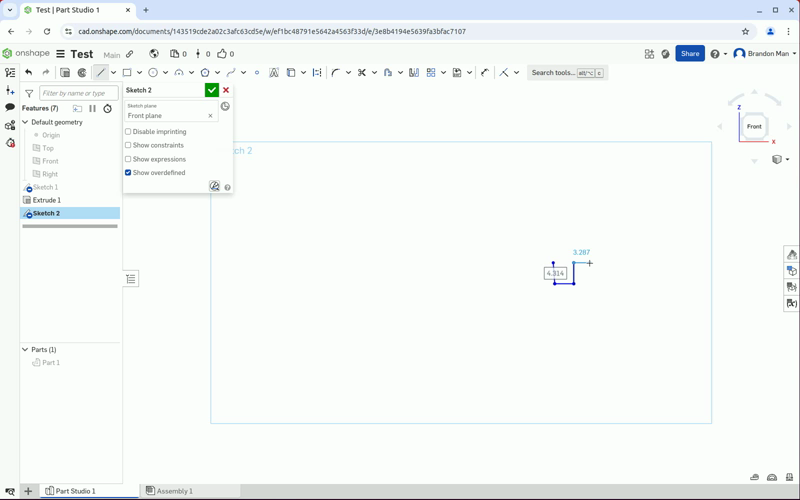
key_down(shift)
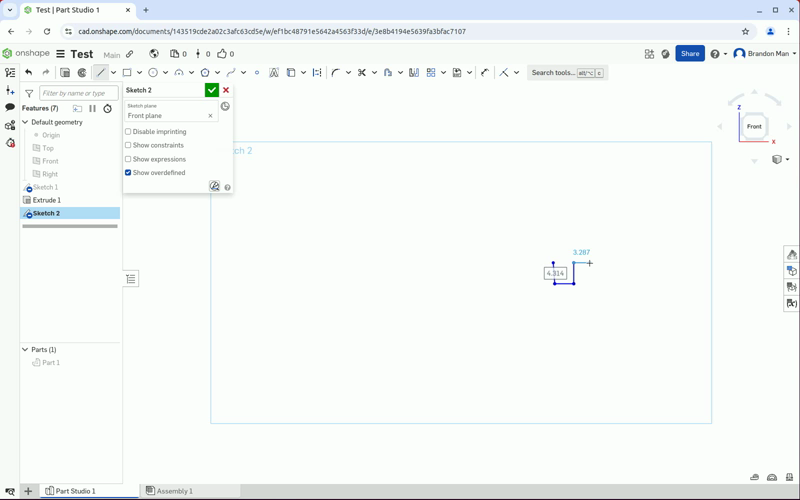
mouse_move(553, 262)
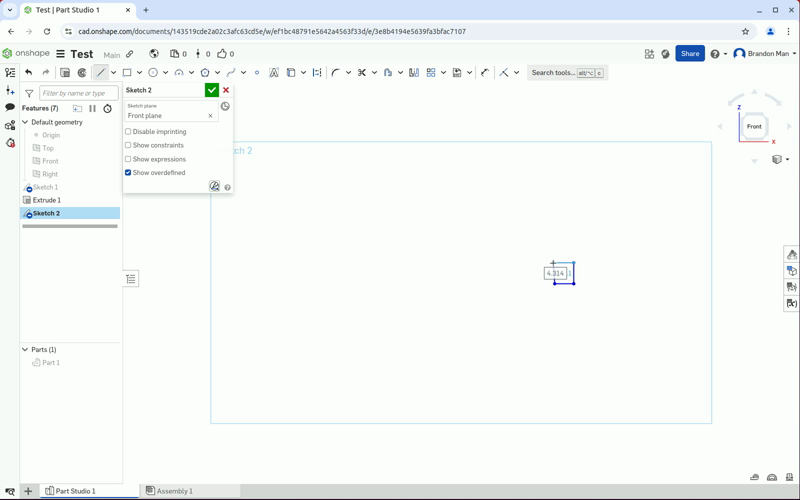
key_up(shift)
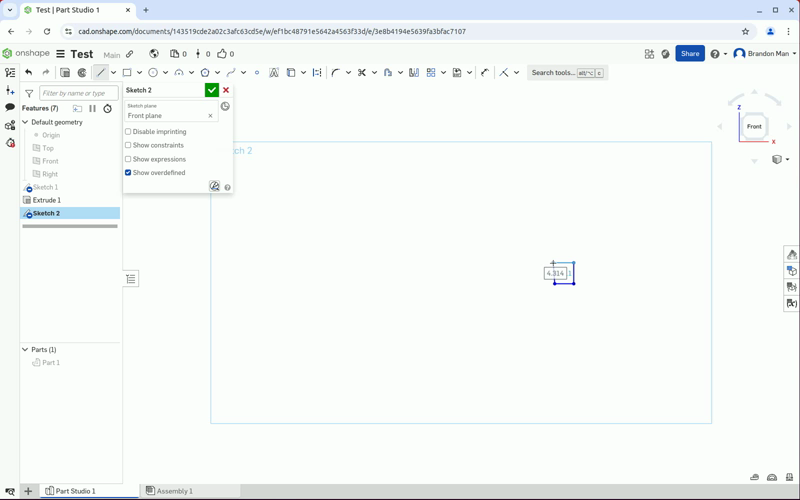
click(553, 262)
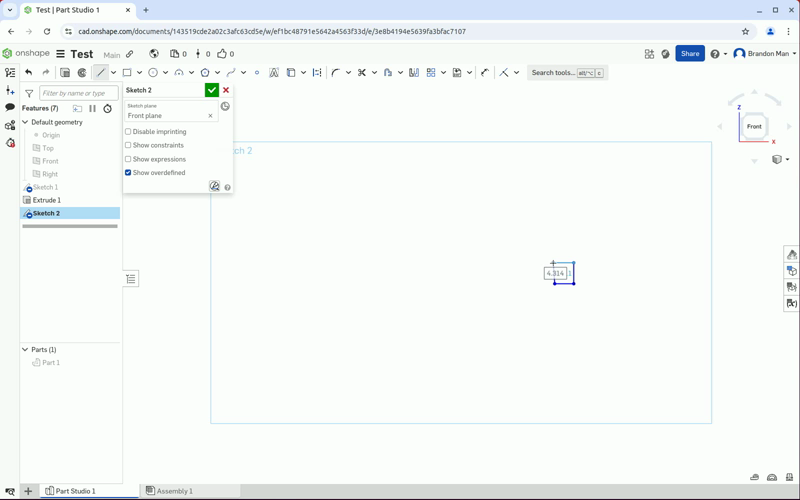
key(esc)
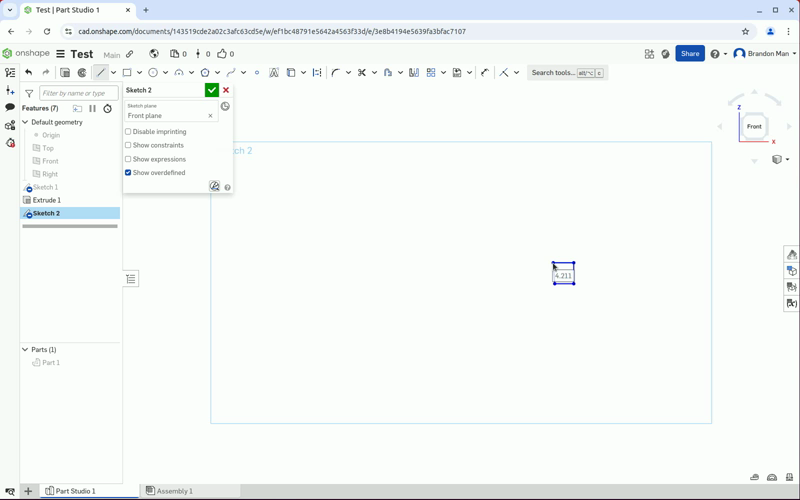
mouse_move(561, 280)
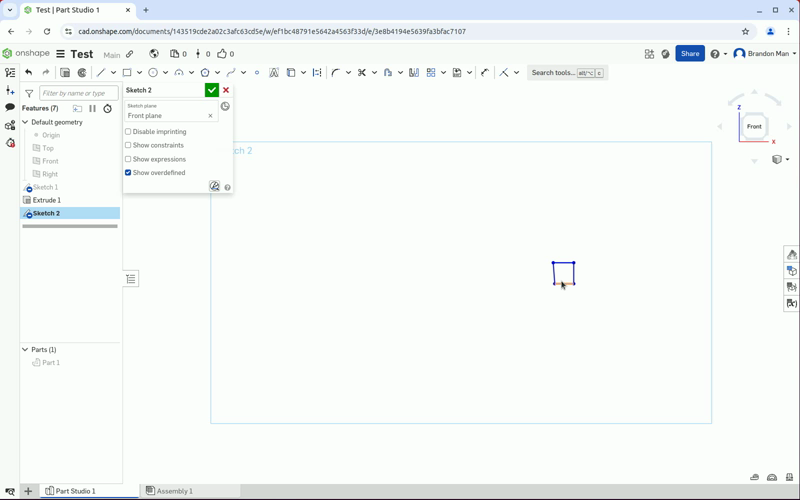
scroll(6)
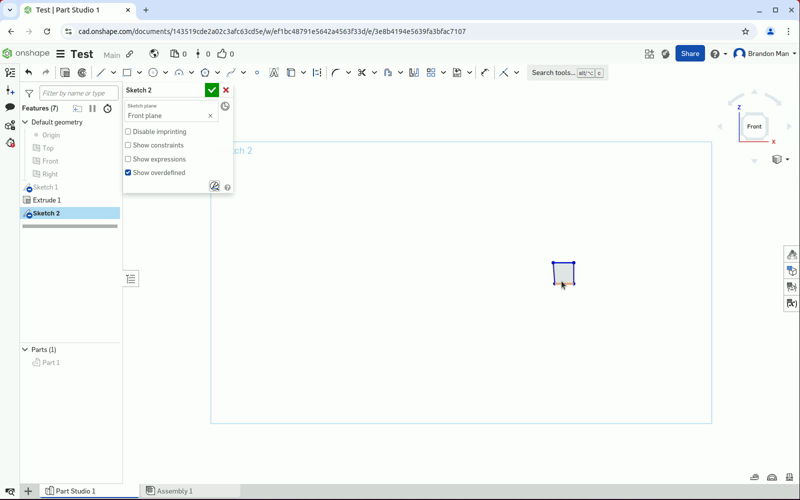
scroll(6)
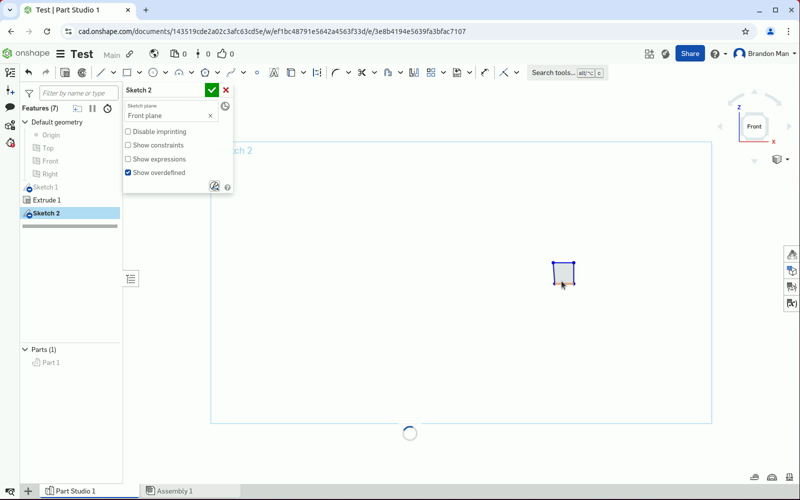
scroll(6)
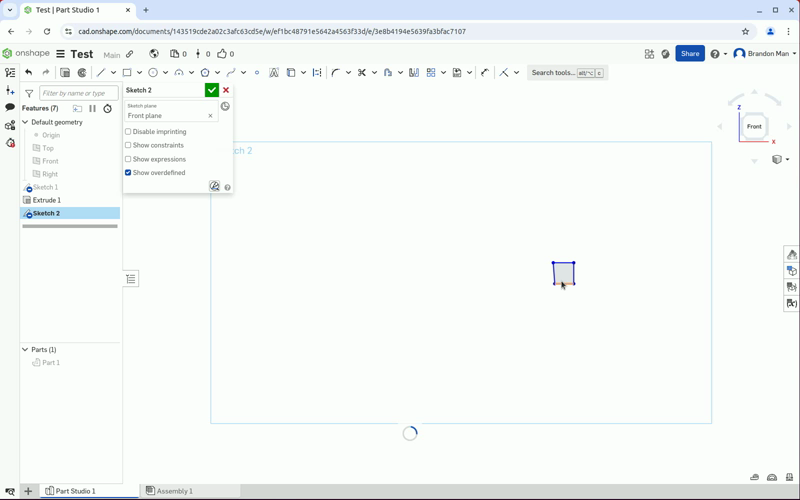
scroll(6)
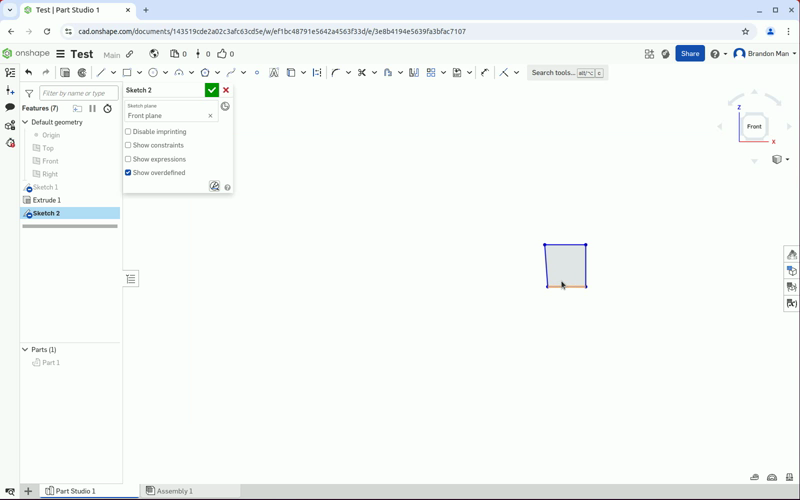
scroll(6)
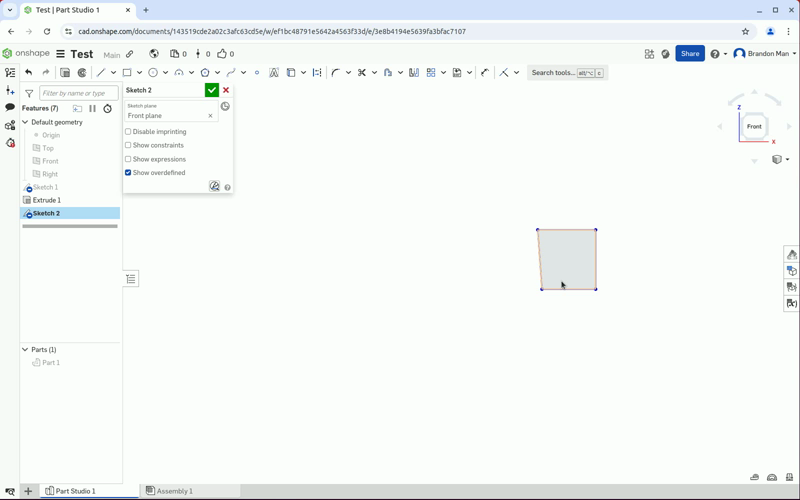
scroll(6)
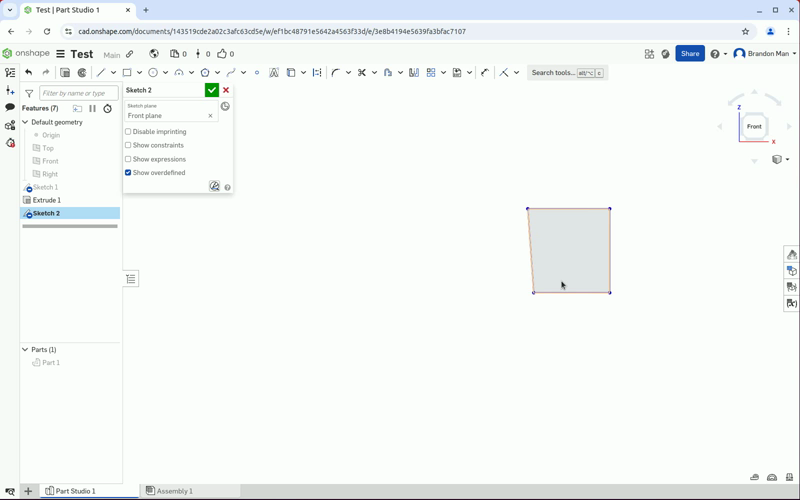
scroll(6)
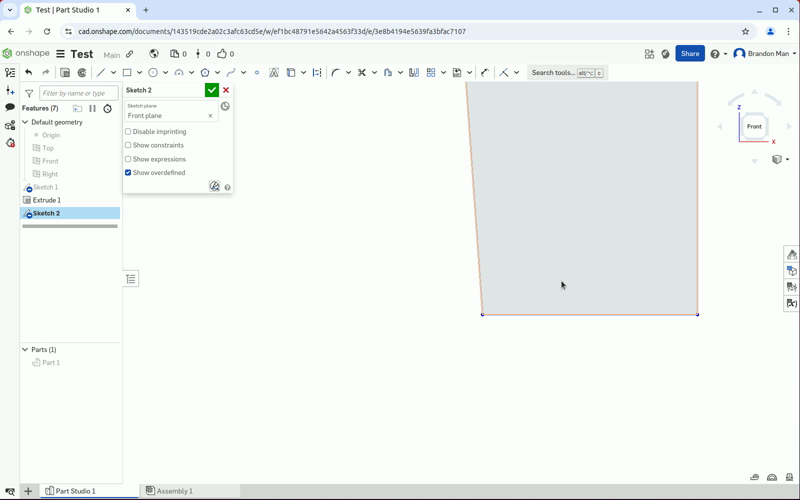
click(561, 280)
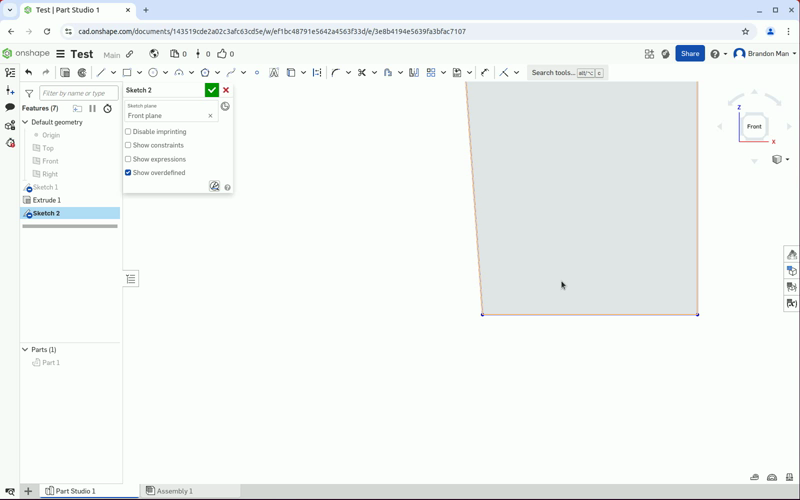
scroll(-6)
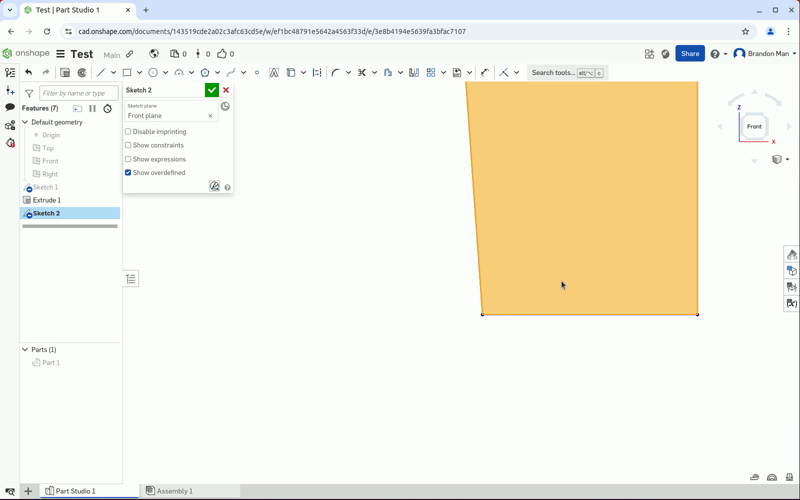
scroll(-6)
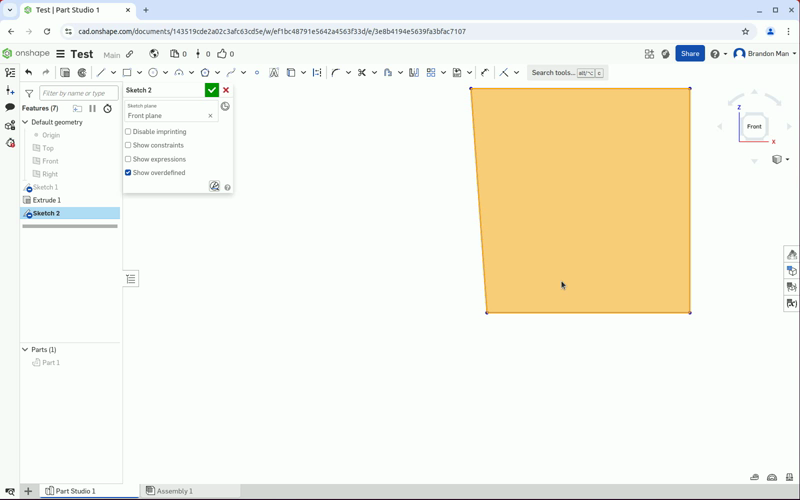
scroll(-6)
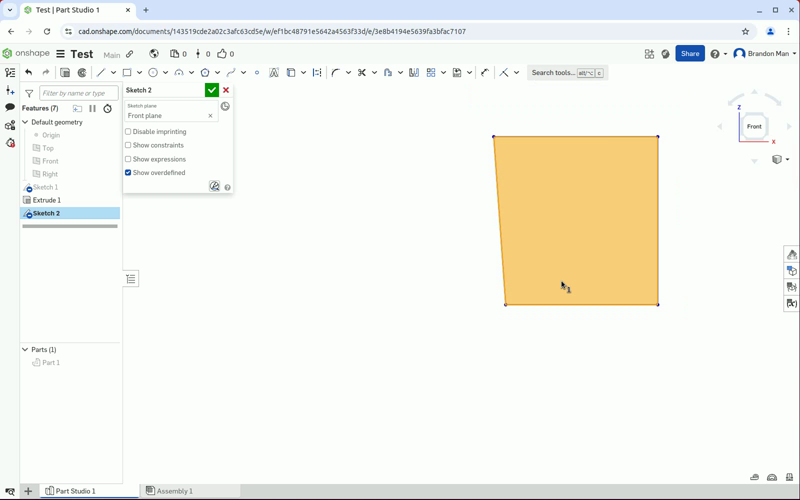
scroll(-6)
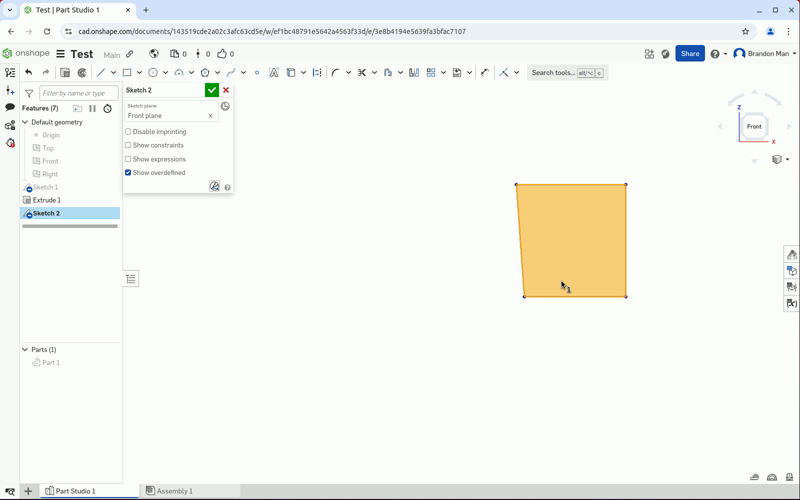
scroll(-6)
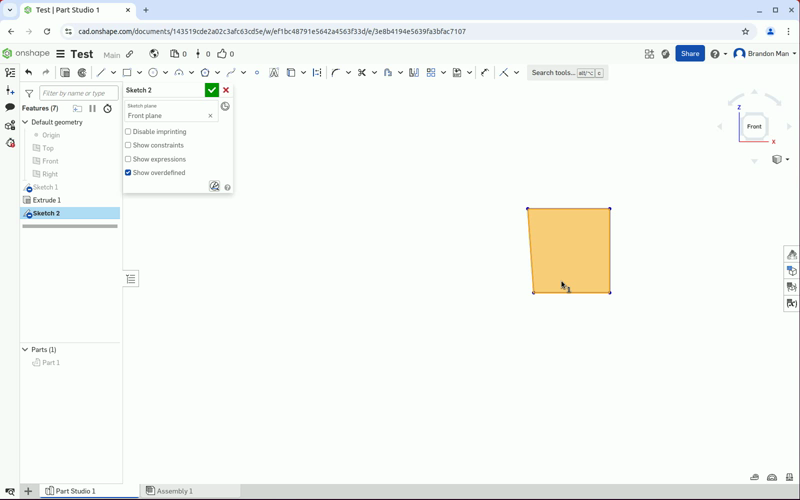
scroll(-6)
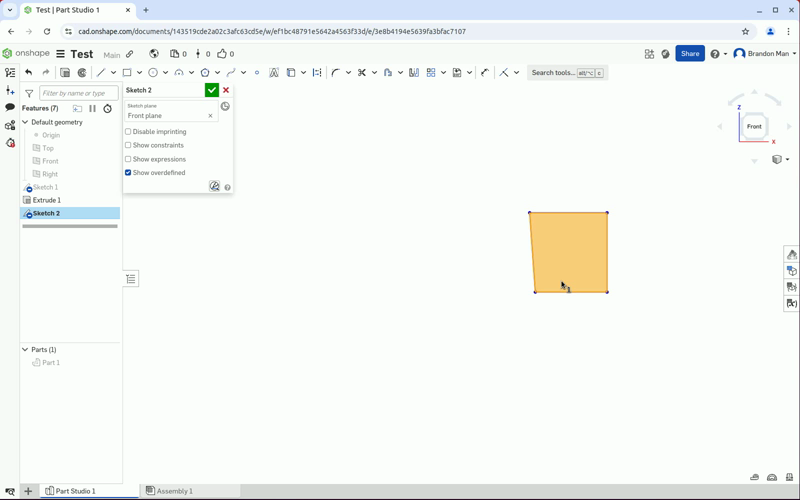
scroll(-6)
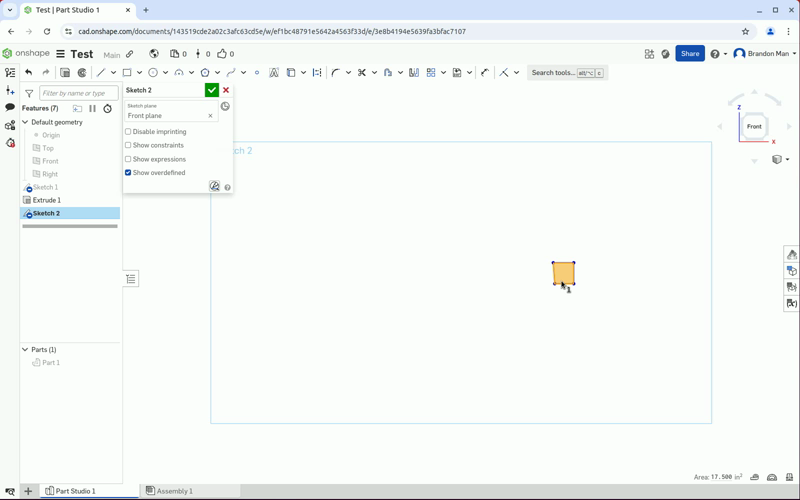
mouse_move(73, 352)
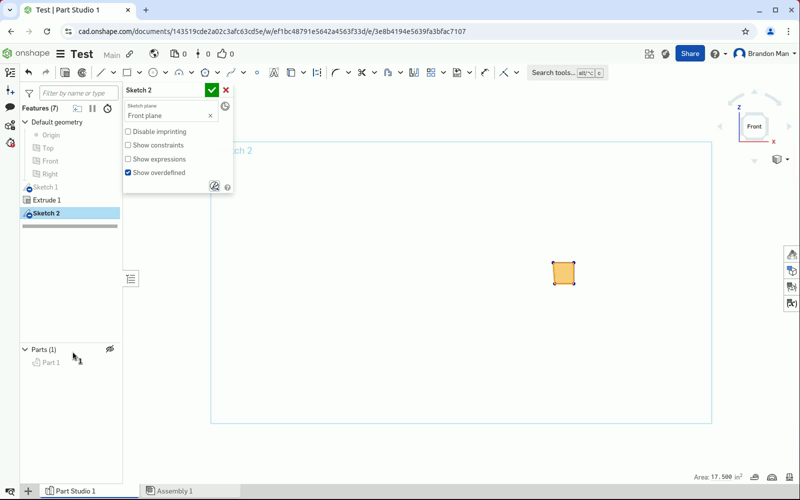
key(shift+y)
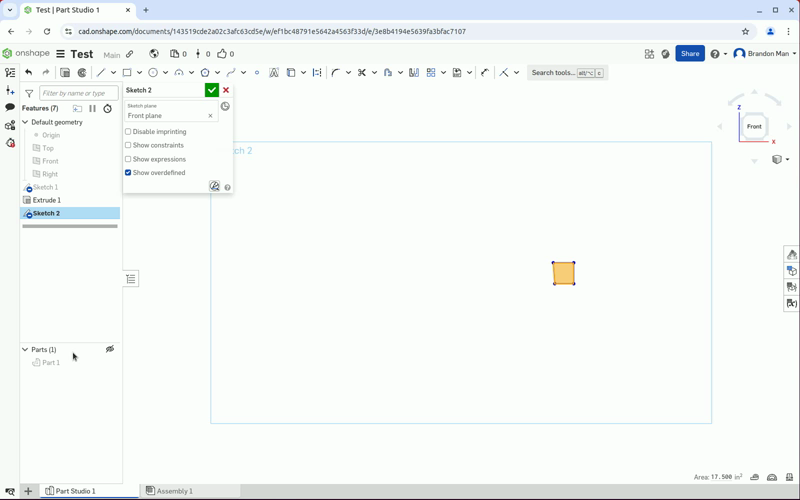
key(shift+e)
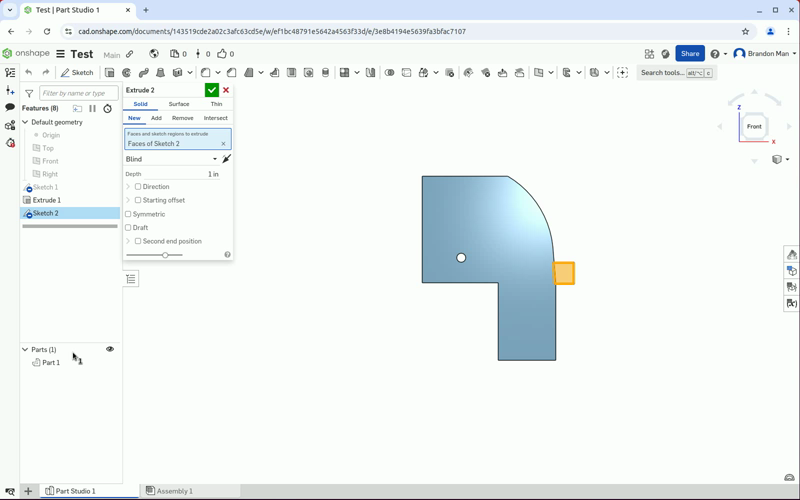
mouse_move(143, 106)
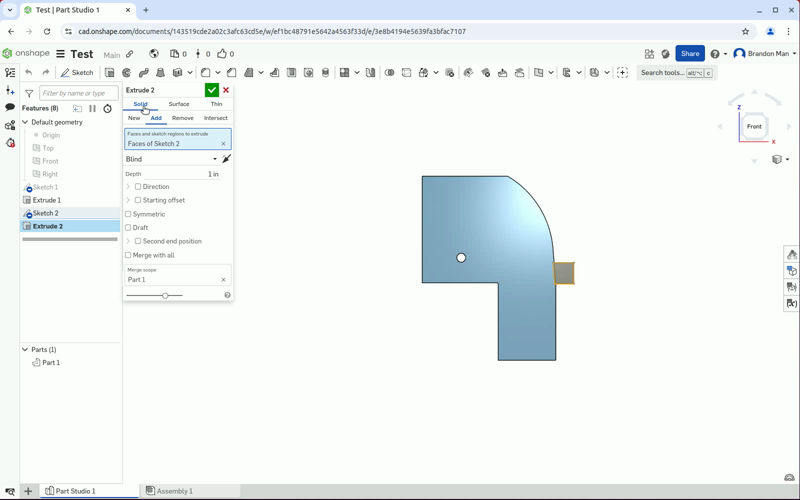
click(143, 106)
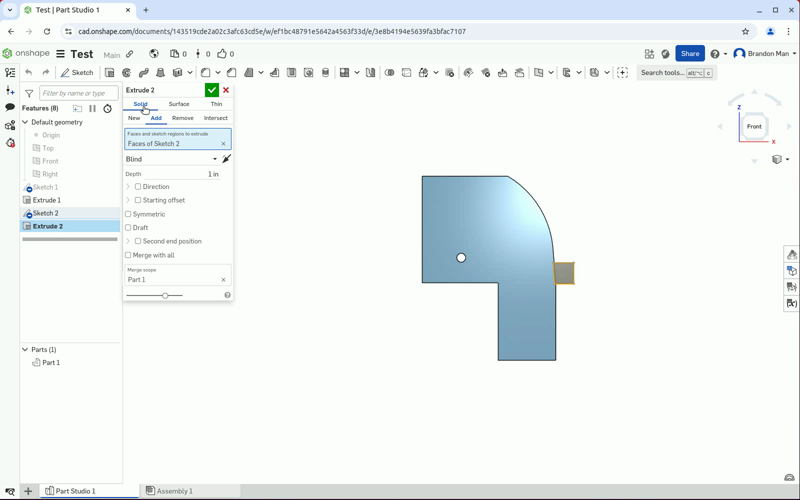
mouse_move(137, 120)
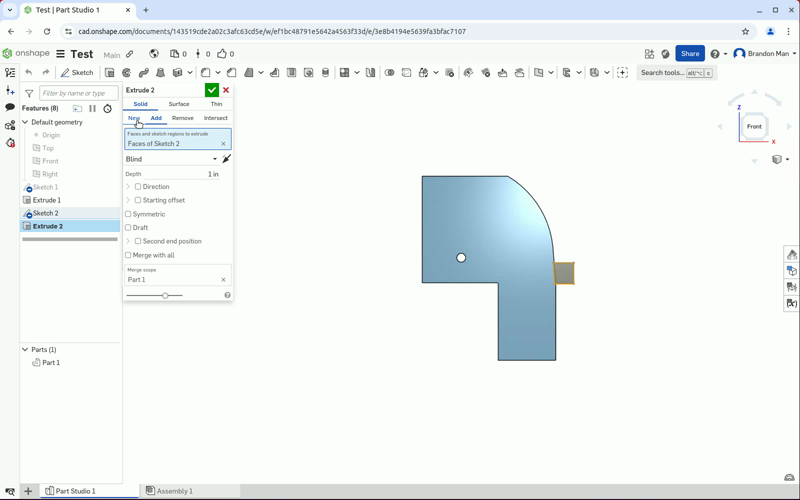
click(137, 120)
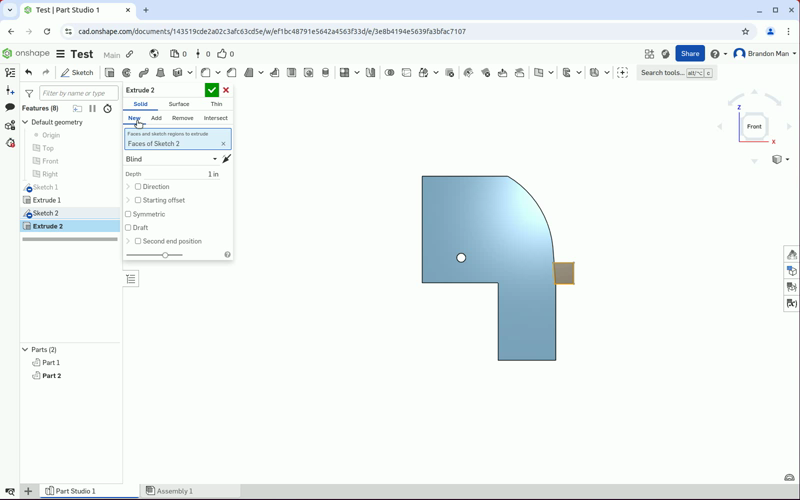
key(tab, 4)
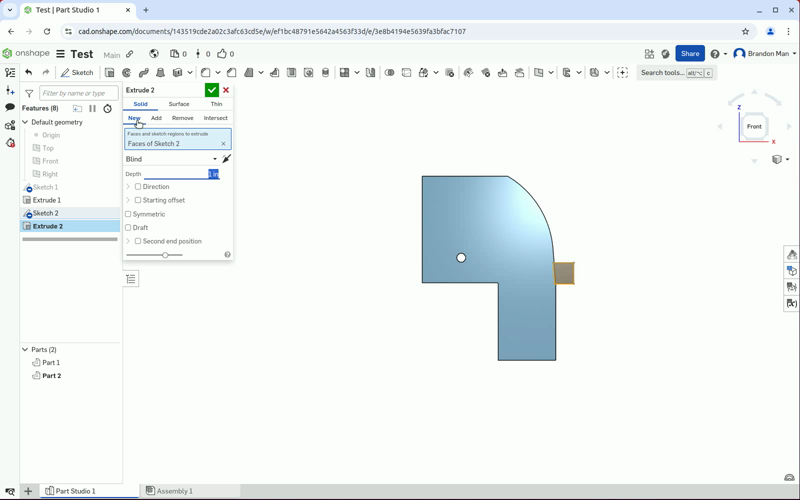
text(0.722)
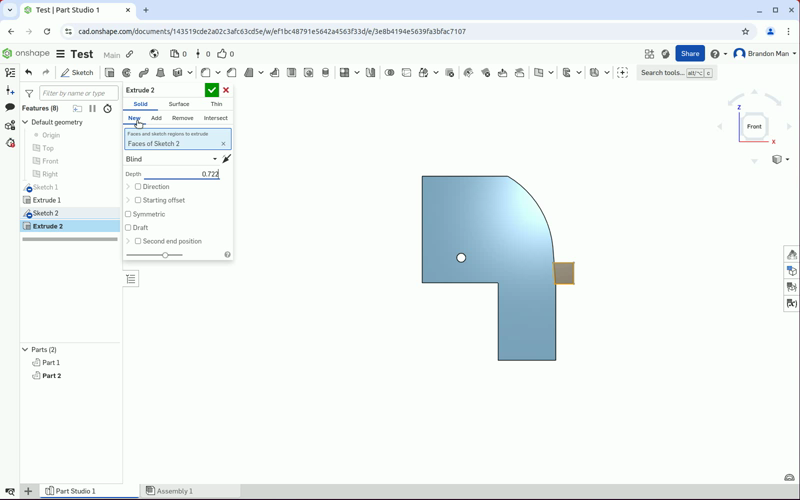
key(enter)
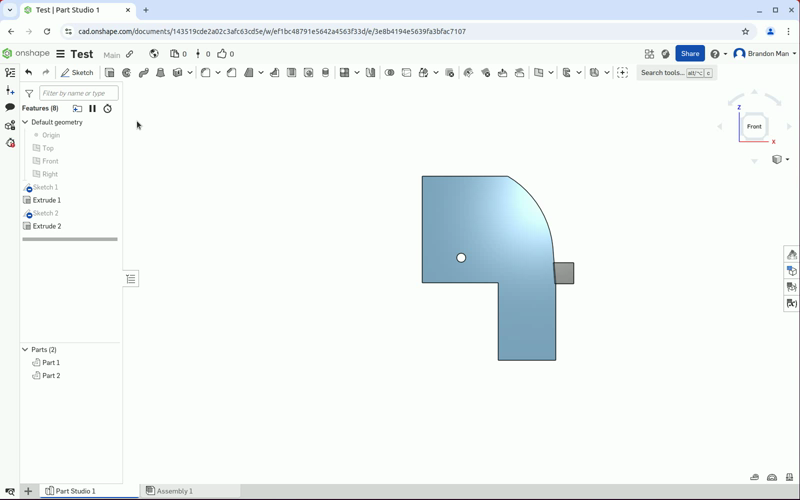
key(shift+h)
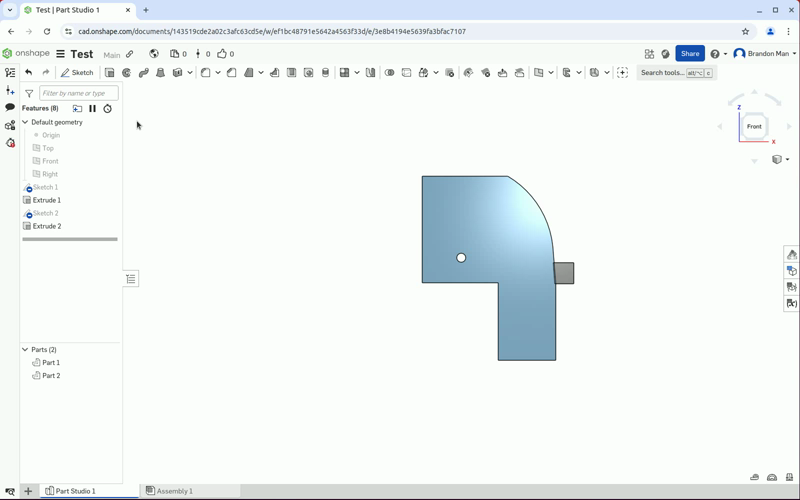
key(shift+h)
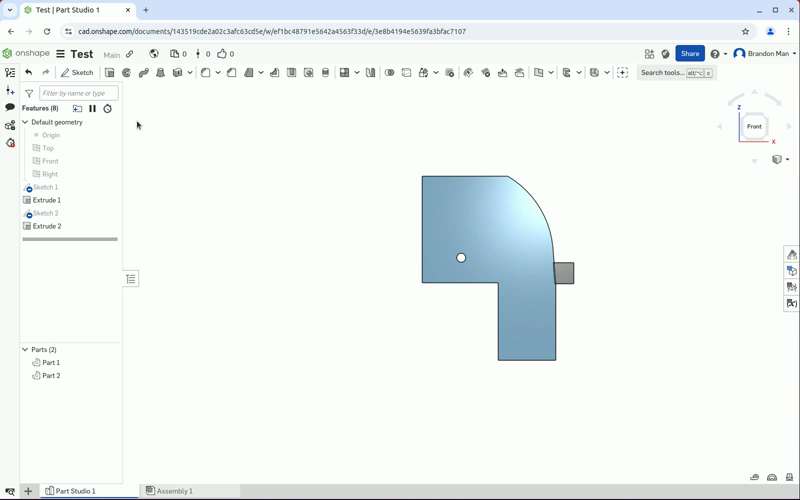
mouse_move(73, 189)
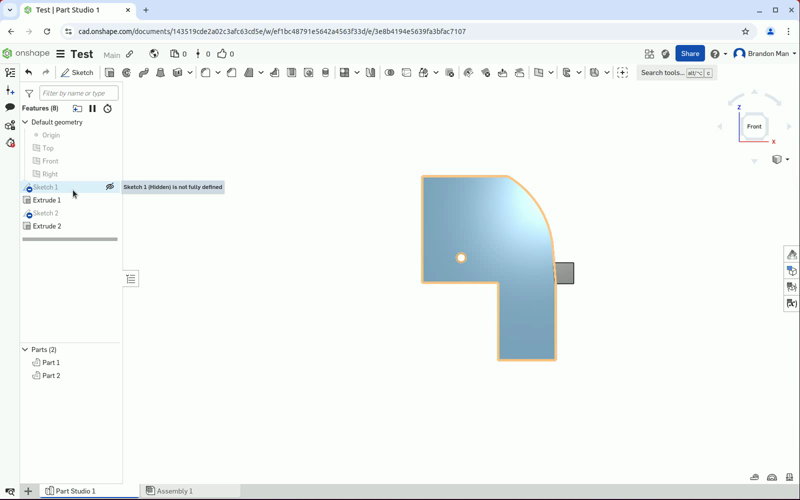
click(73, 189)
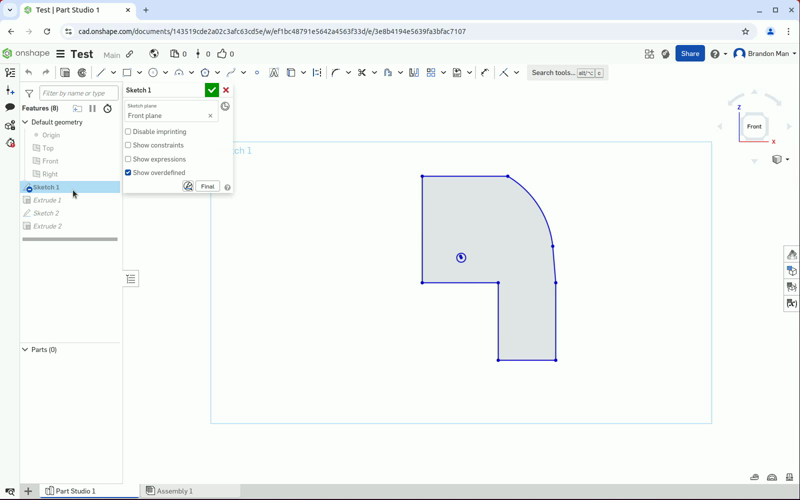
mouse_move(229, 92)
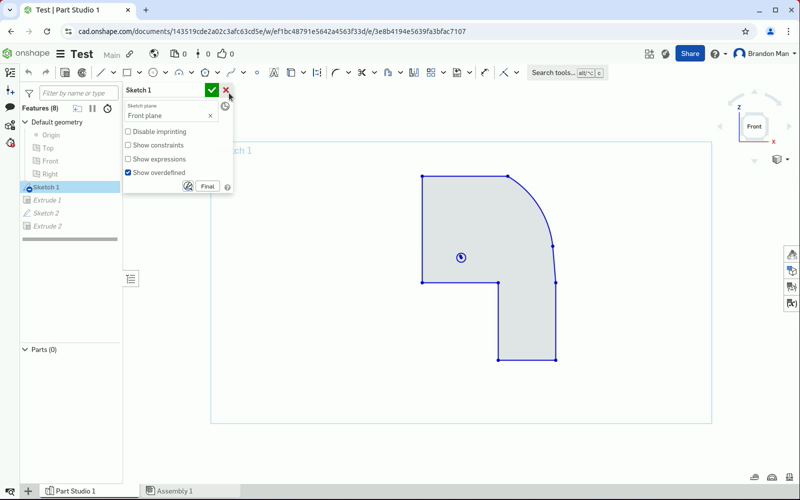
click(229, 92)
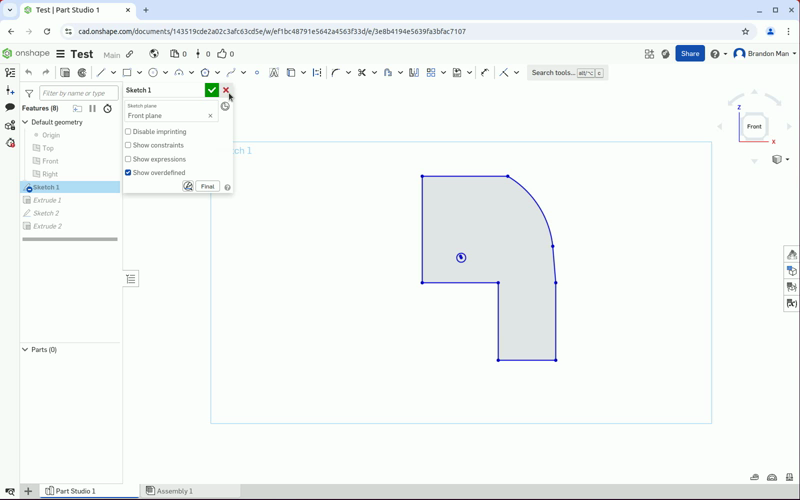
key(shift+s)
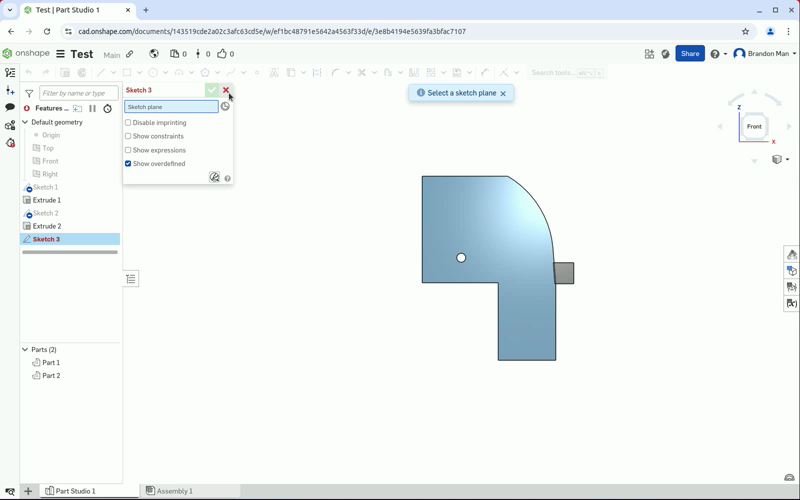
mouse_move(73, 163)
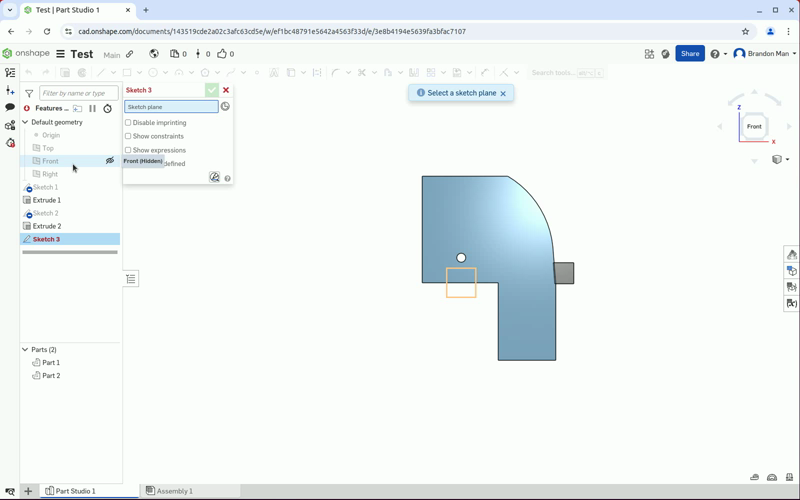
click(73, 163)
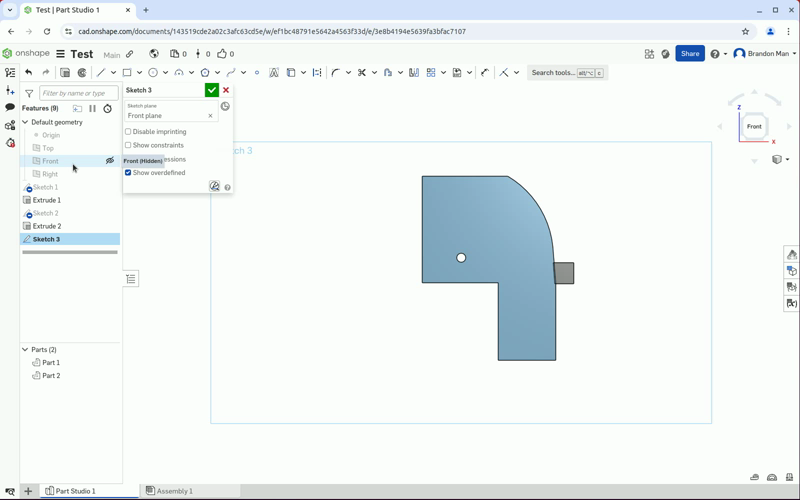
mouse_move(73, 352)
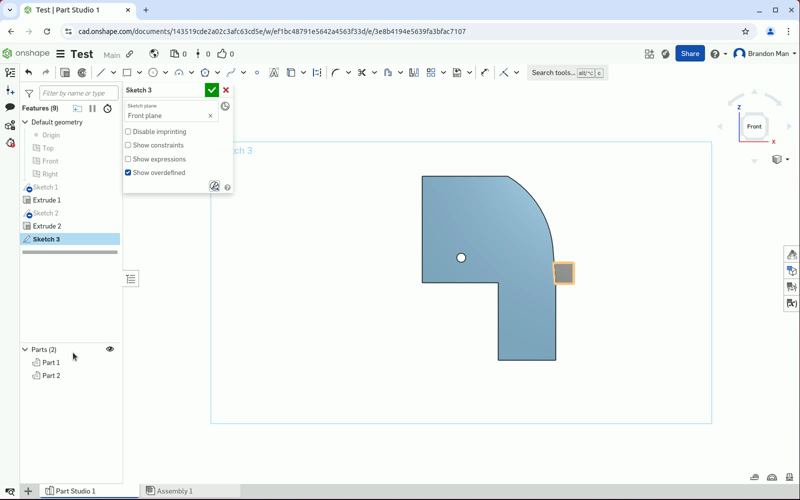
key(y)
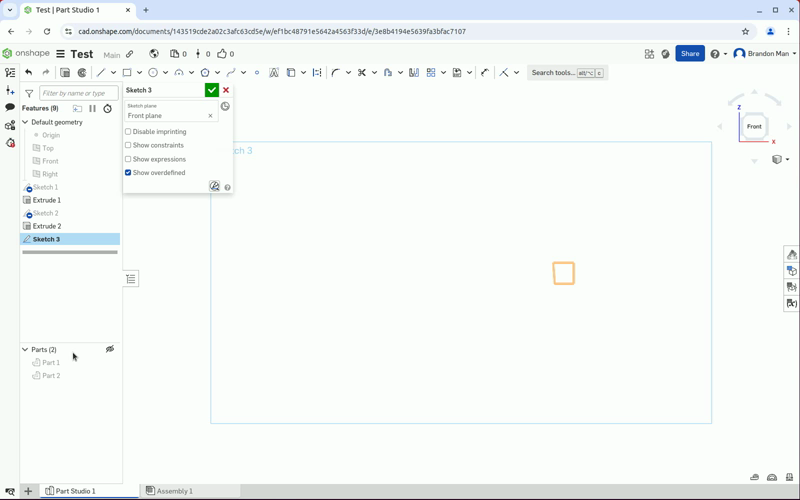
key(l)
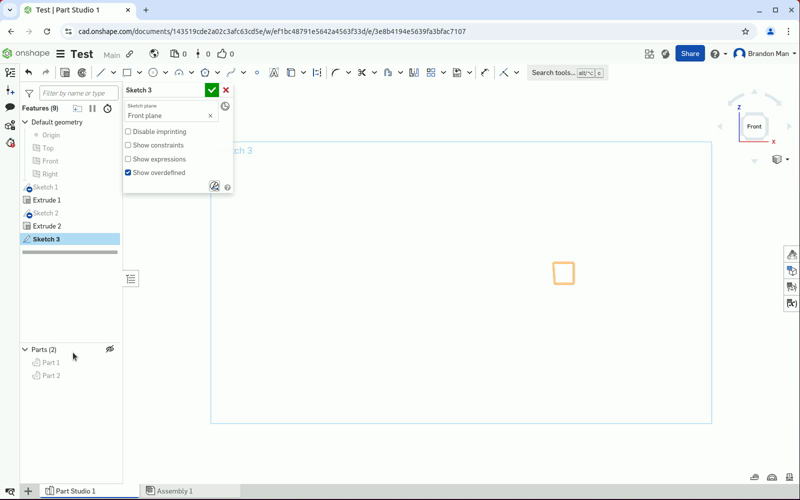
key_down(shift)
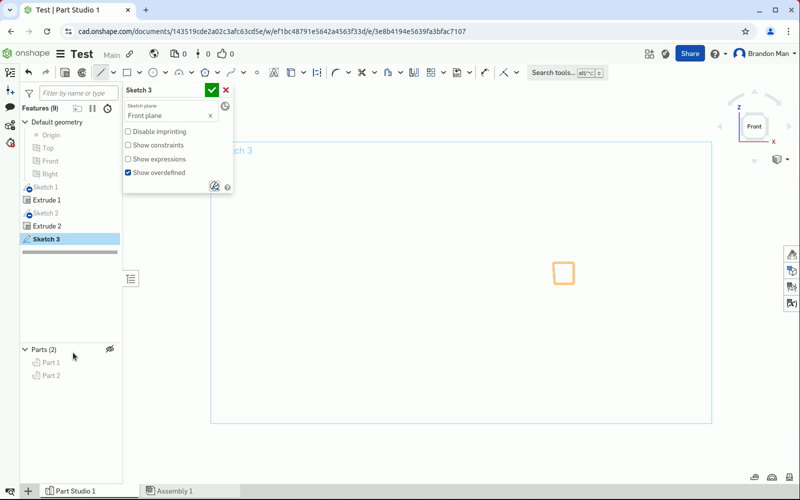
mouse_move(370, 282)
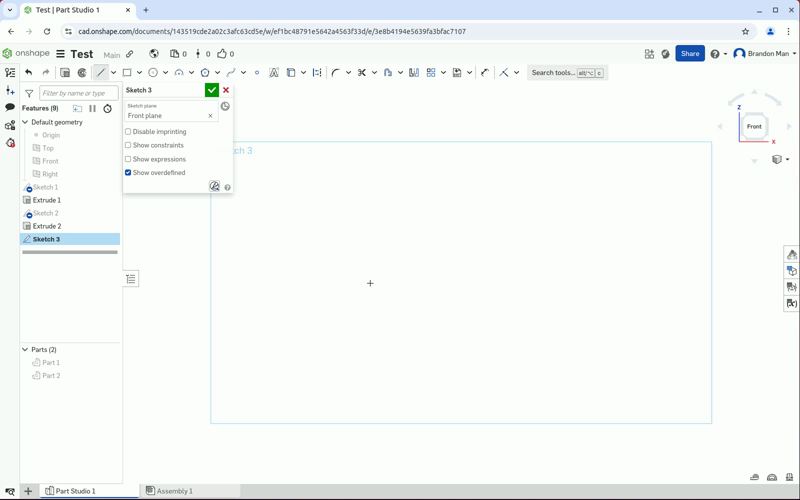
click(370, 282)
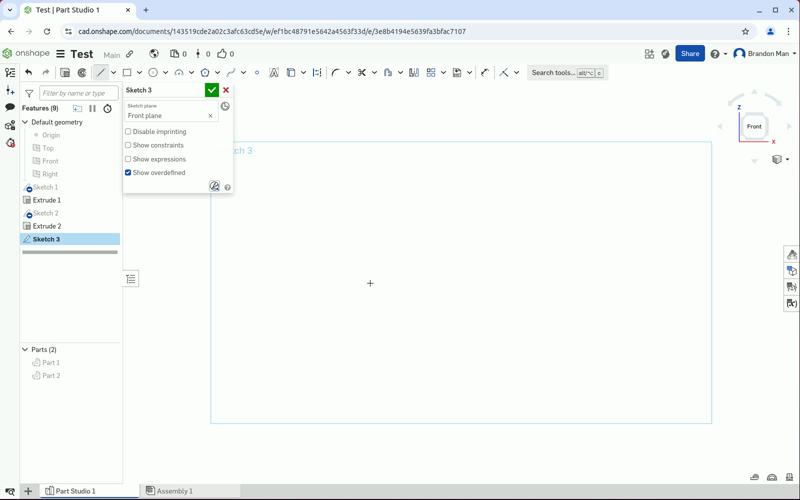
key_up(shift)
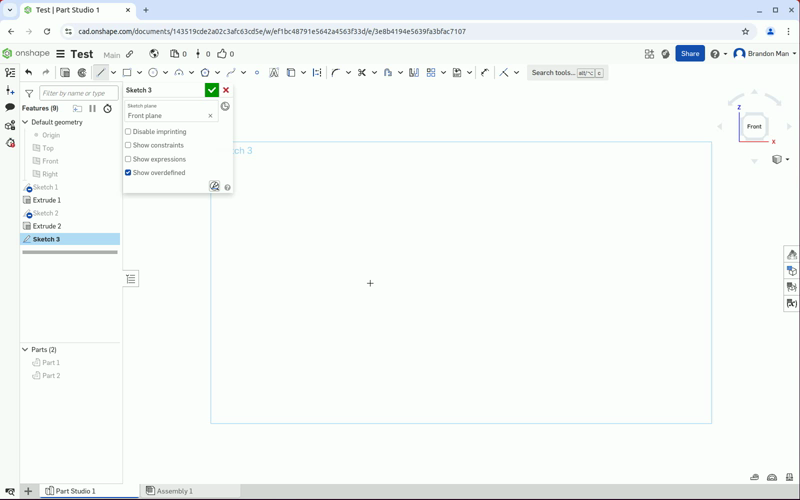
key_down(shift)
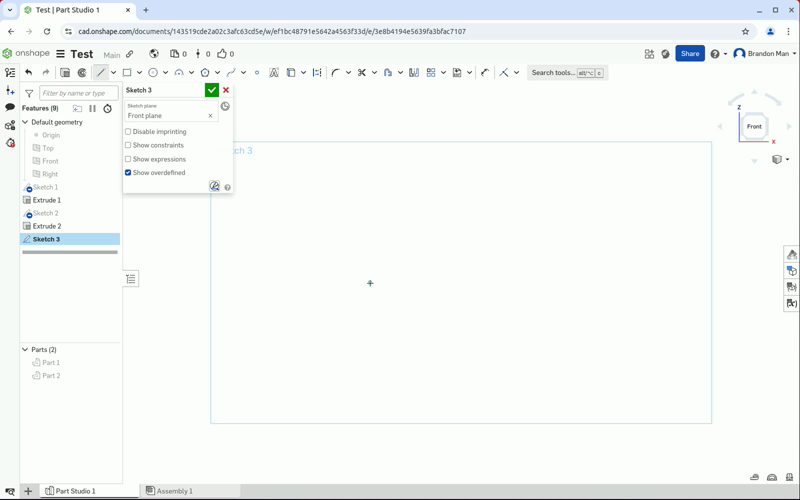
mouse_move(400, 282)
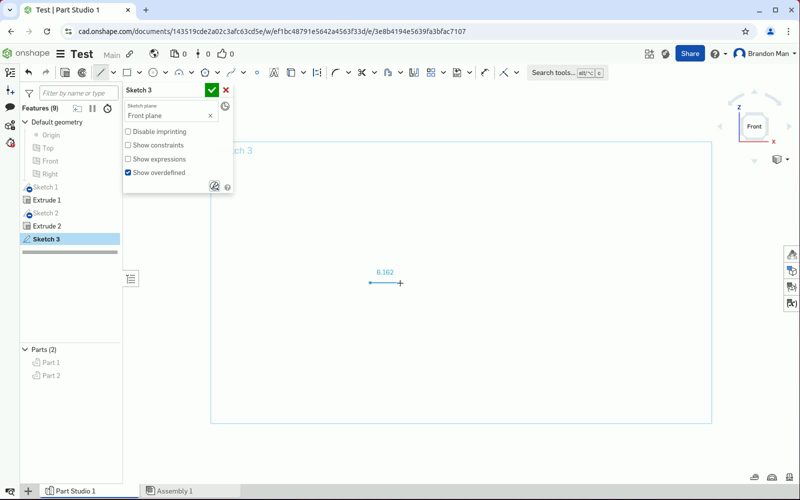
mouse_move(423, 282)
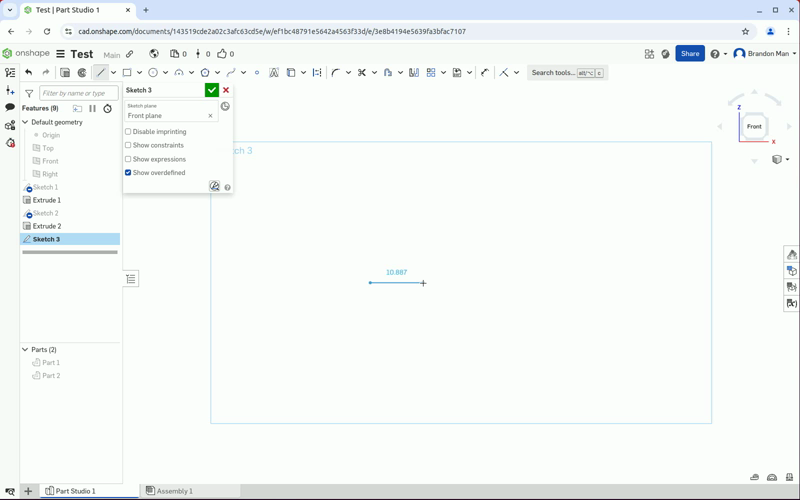
click(423, 282)
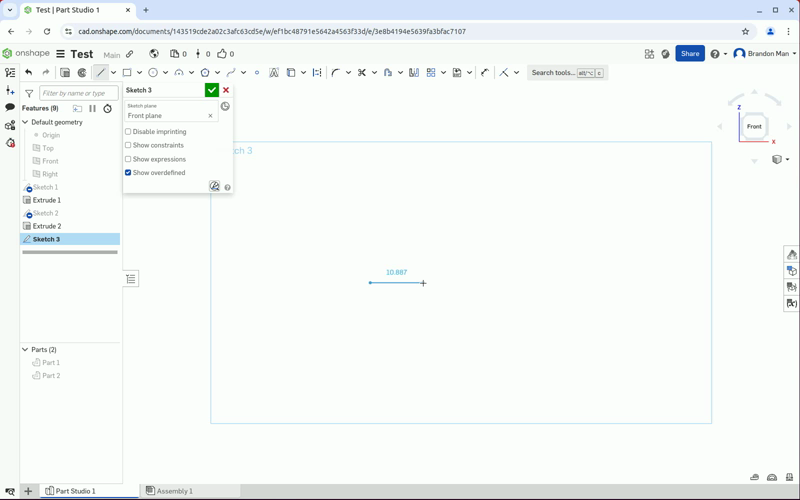
key_up(shift)
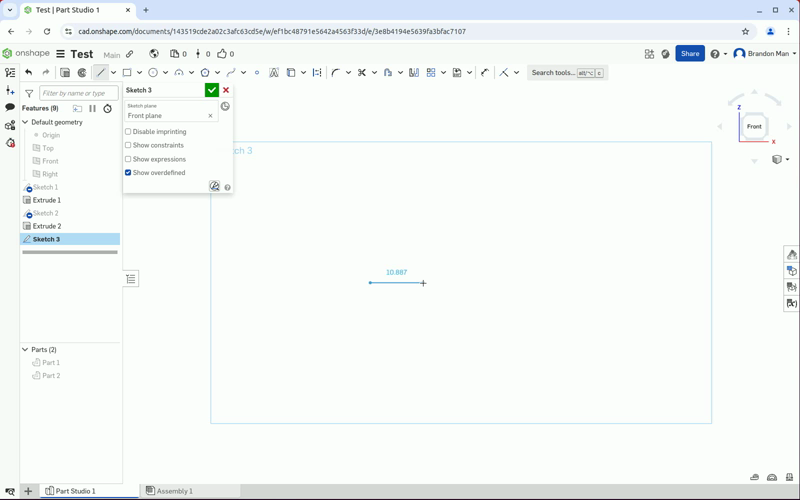
key_down(shift)
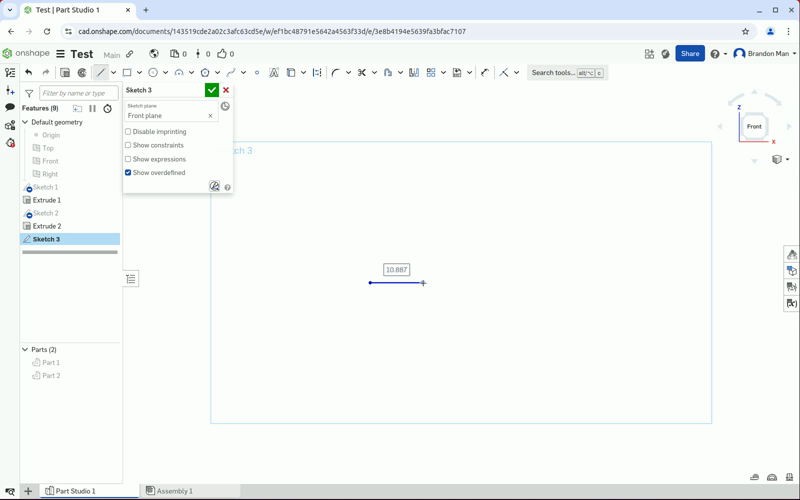
mouse_move(453, 282)
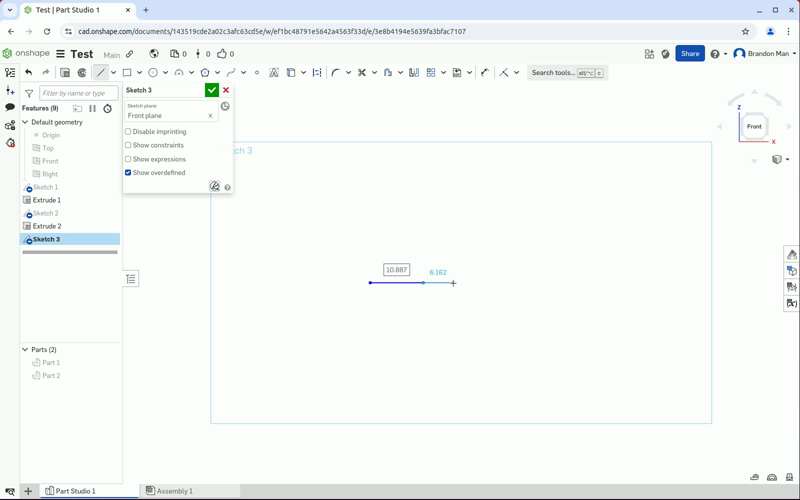
mouse_move(423, 230)
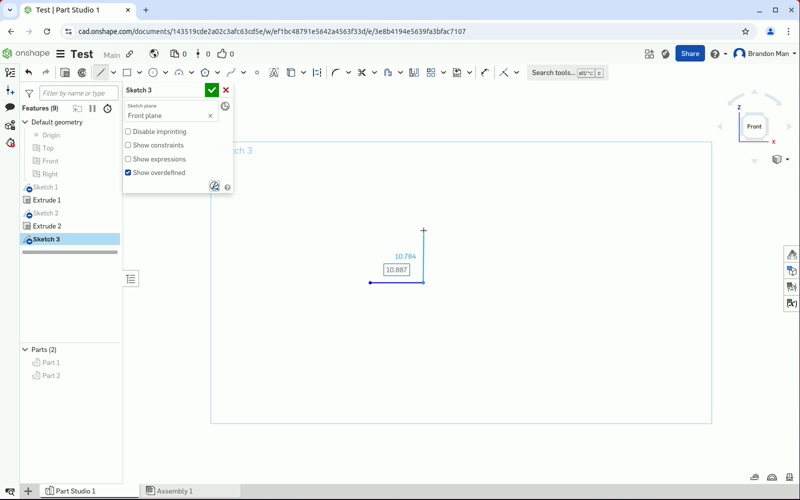
click(423, 230)
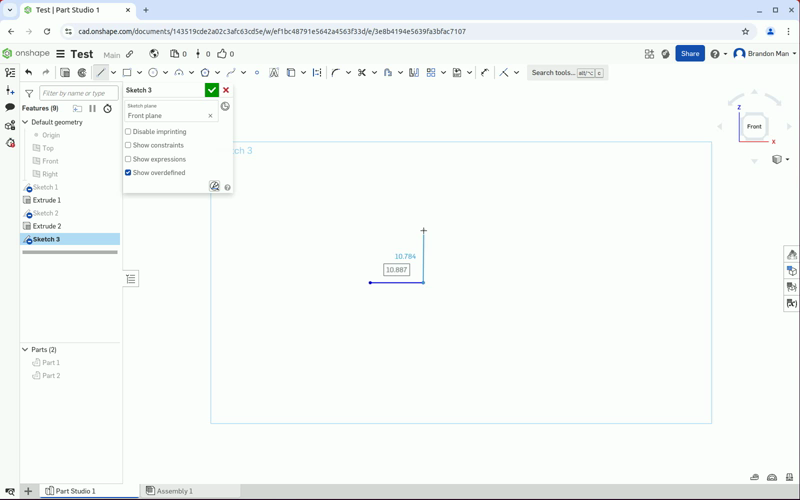
key_up(shift)
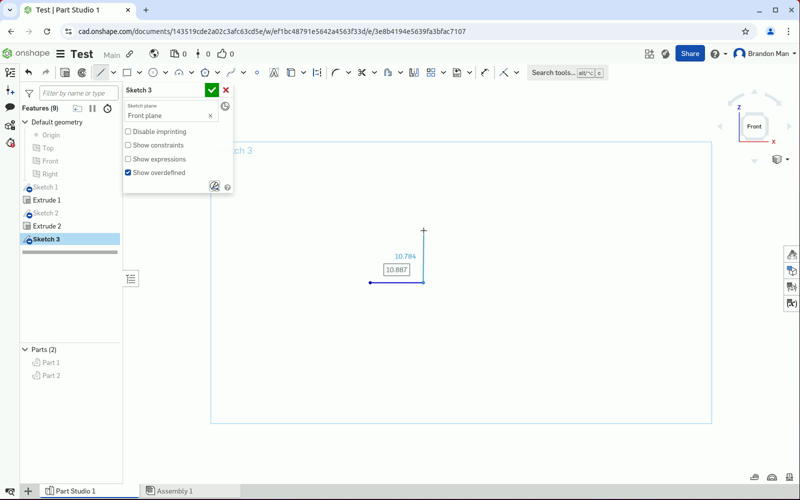
key_down(shift)
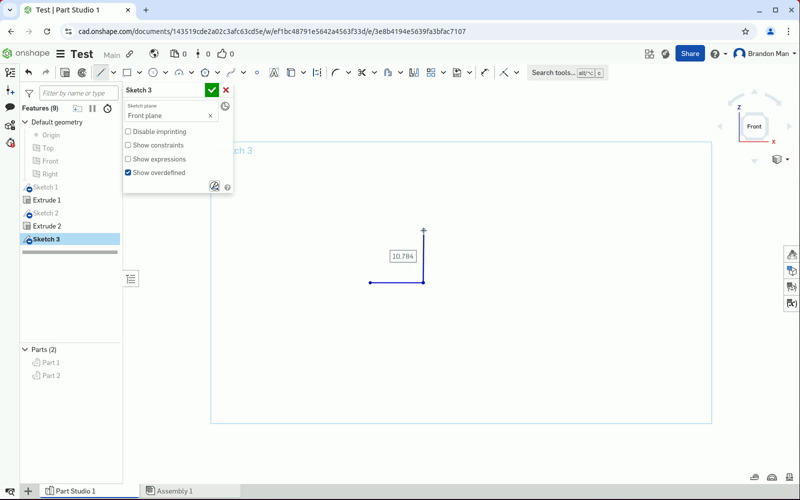
mouse_move(453, 230)
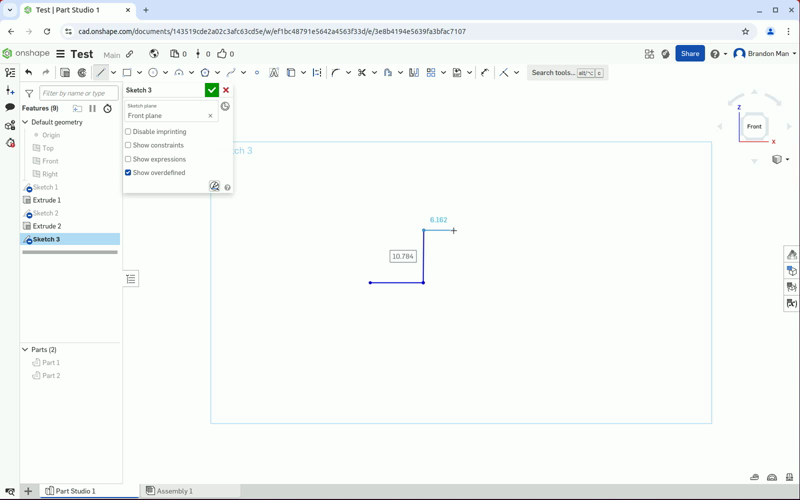
mouse_move(370, 230)
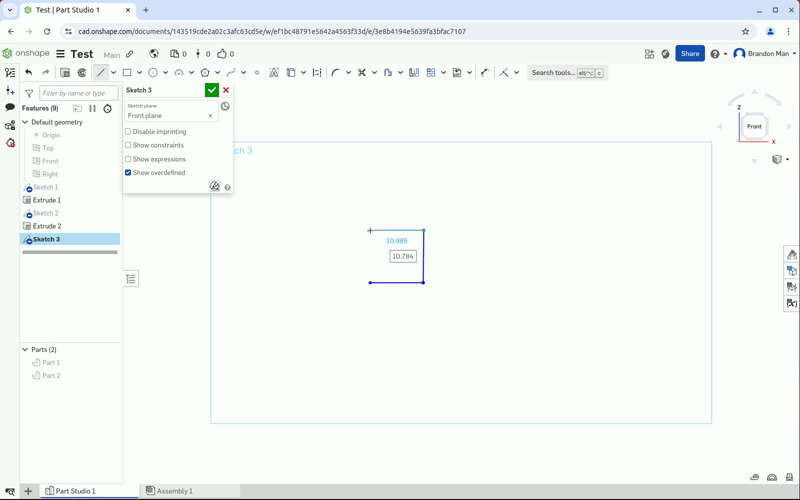
click(370, 230)
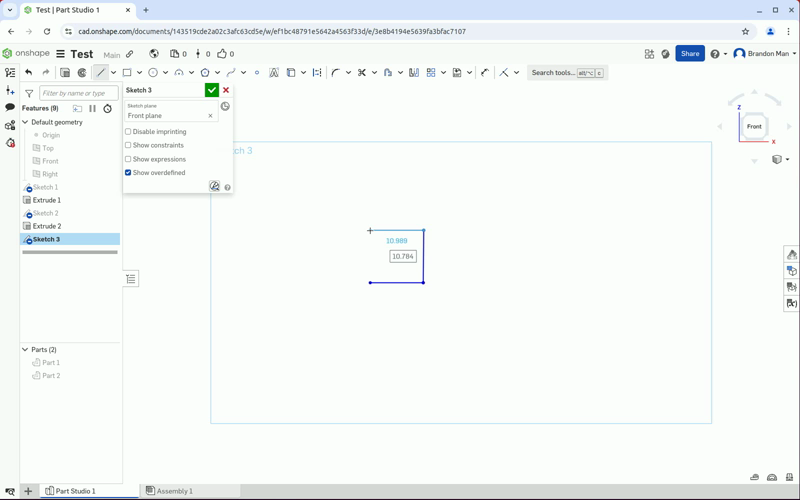
key_up(shift)
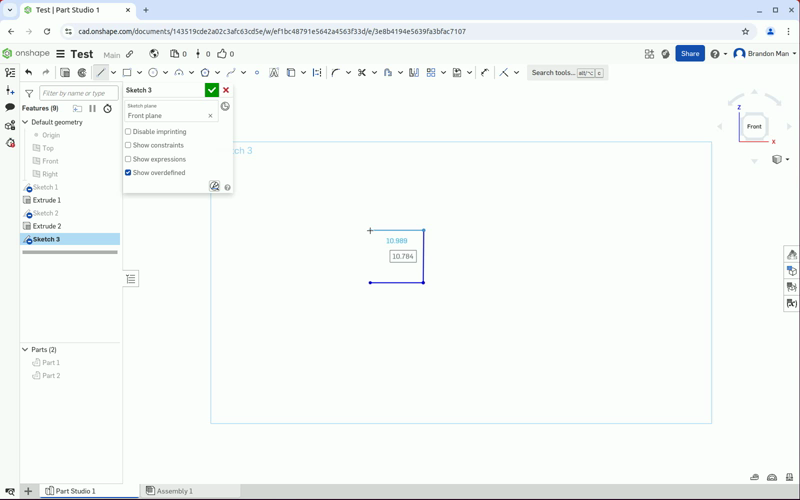
mouse_move(400, 230)
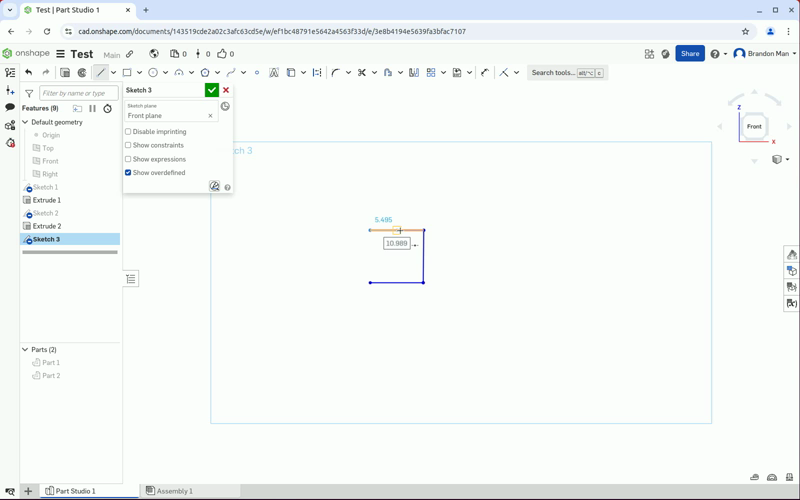
key_down(shift)
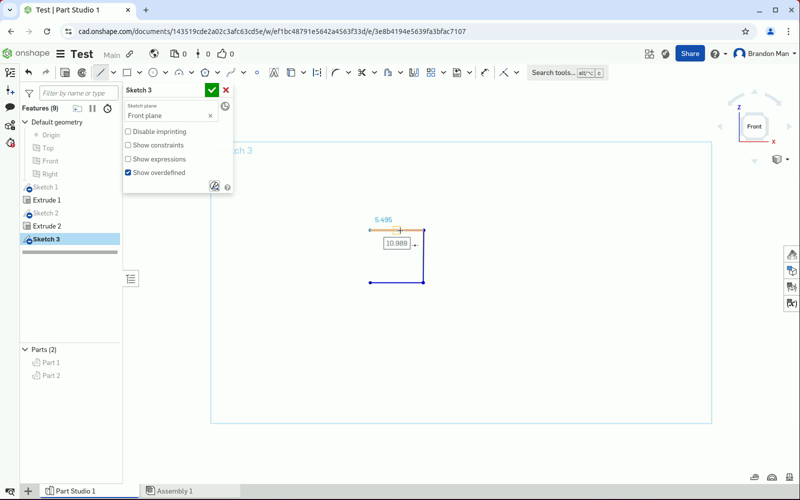
mouse_move(370, 282)
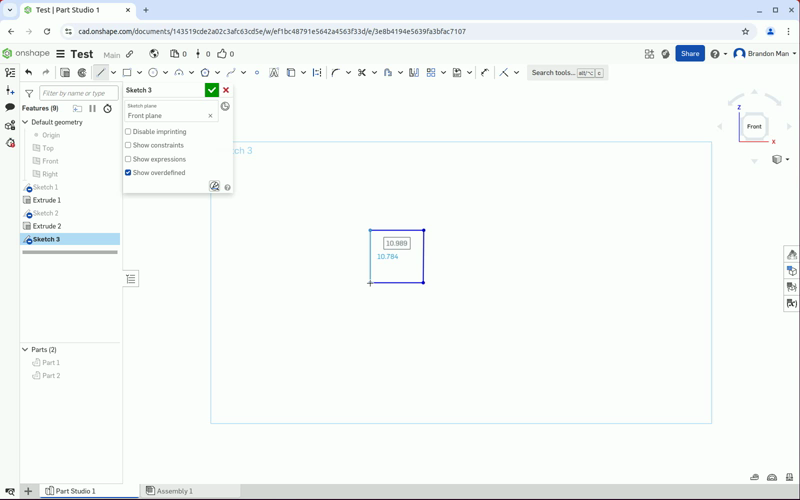
key_up(shift)
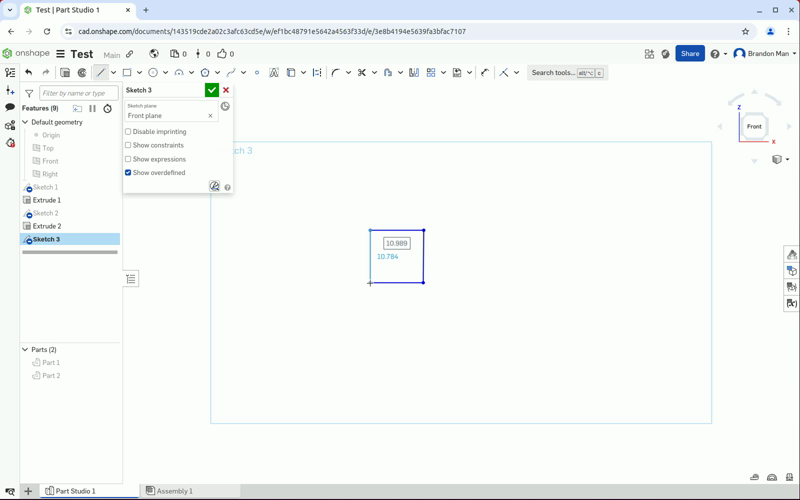
click(370, 282)
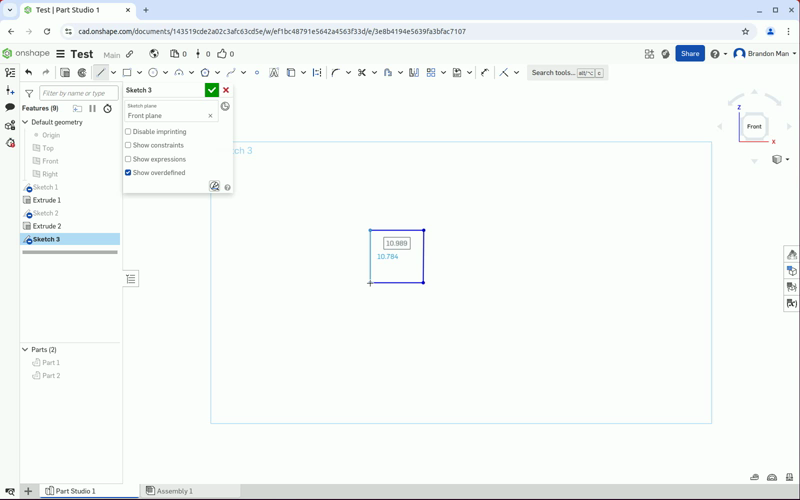
key(esc)
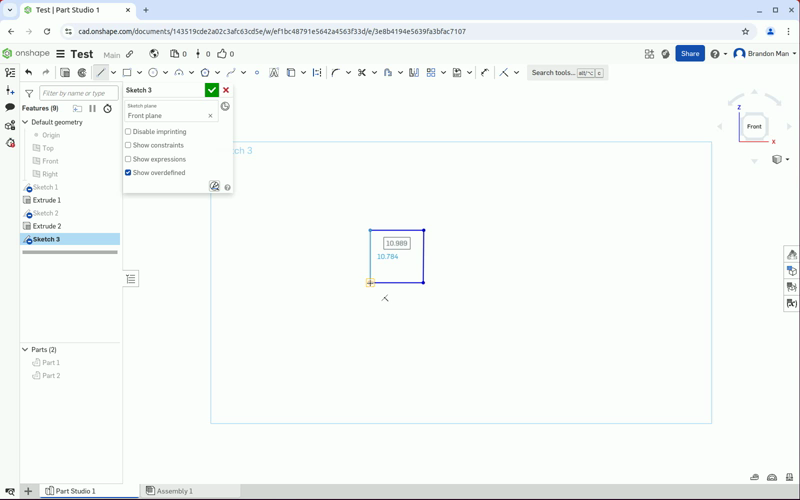
key(c)
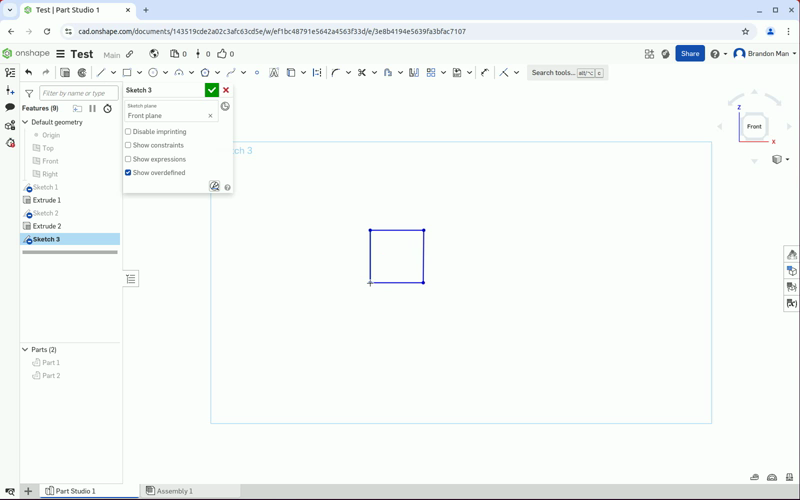
key_down(shift)
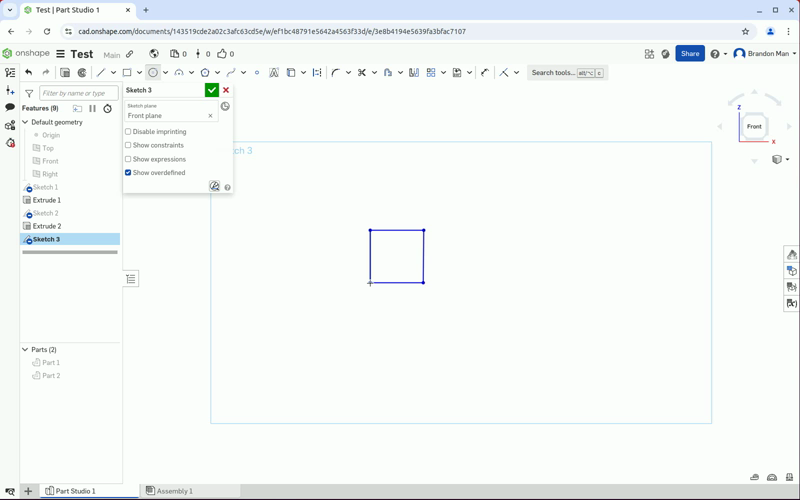
mouse_move(395, 254)
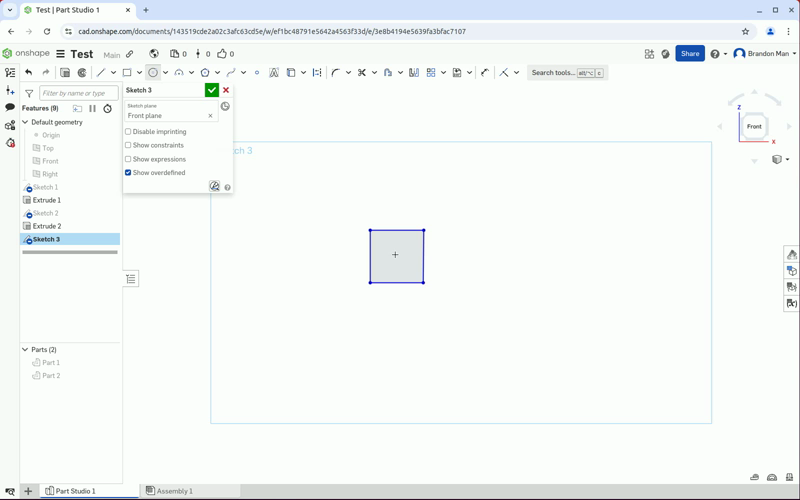
click(395, 254)
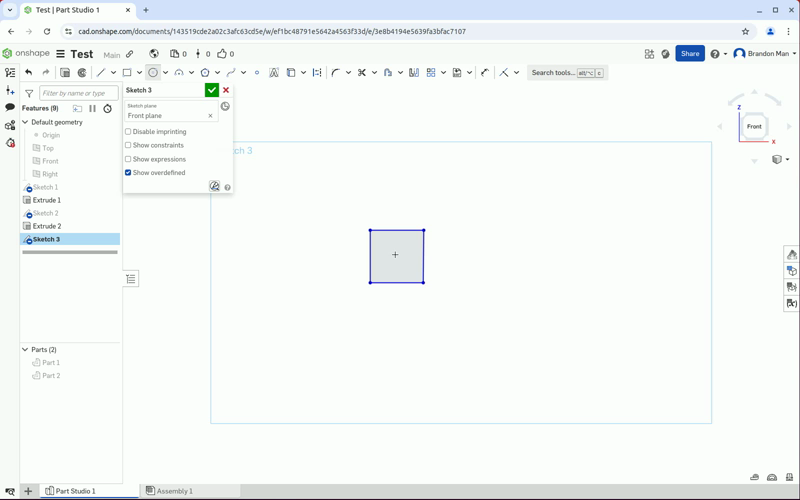
key_up(shift)
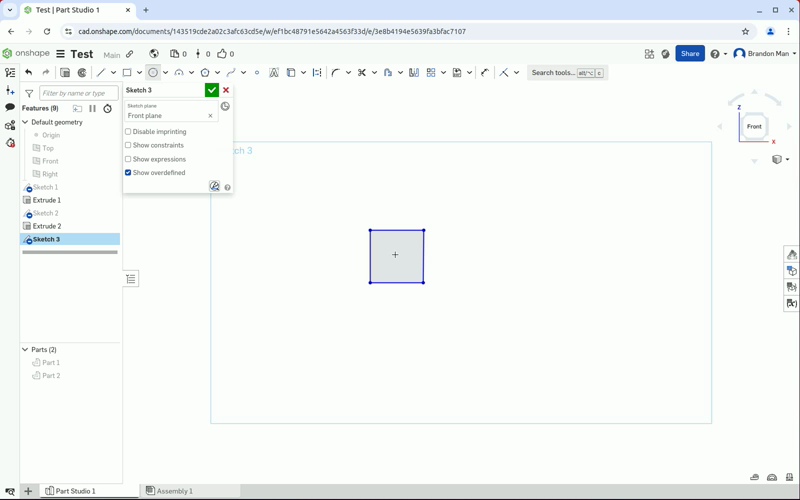
mouse_move(398, 254)
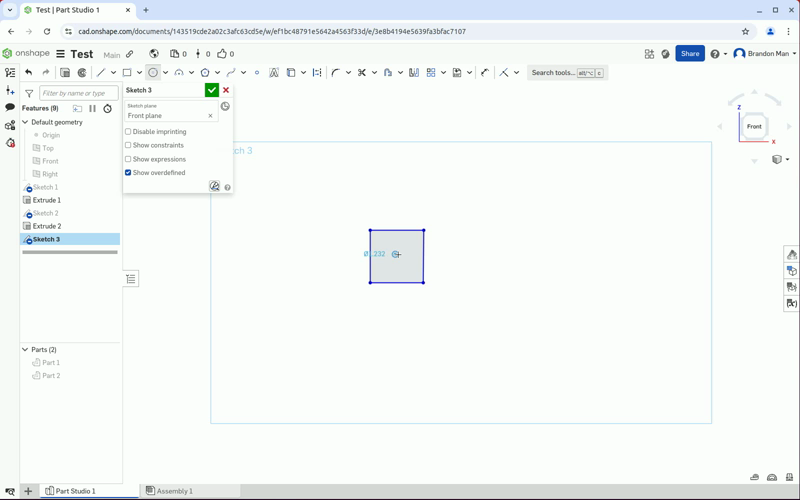
click(398, 254)
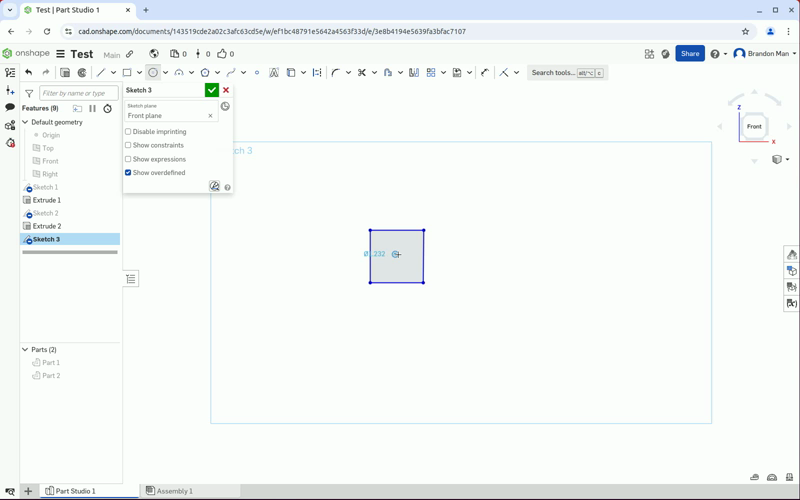
key(esc)
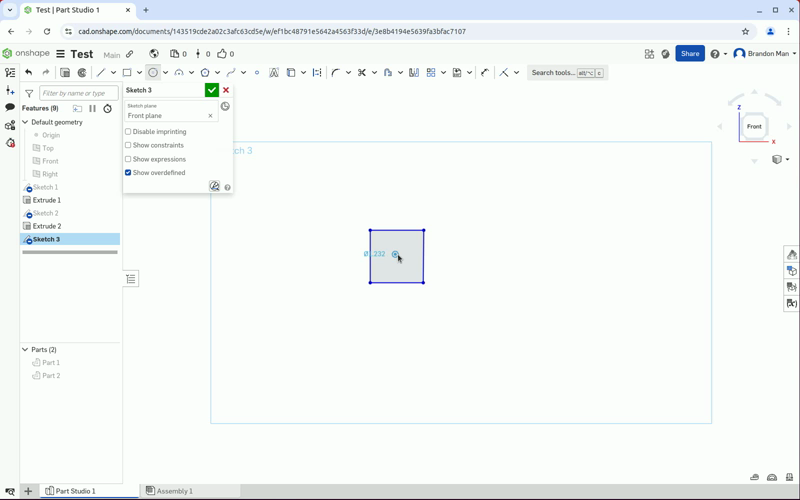
mouse_move(414, 278)
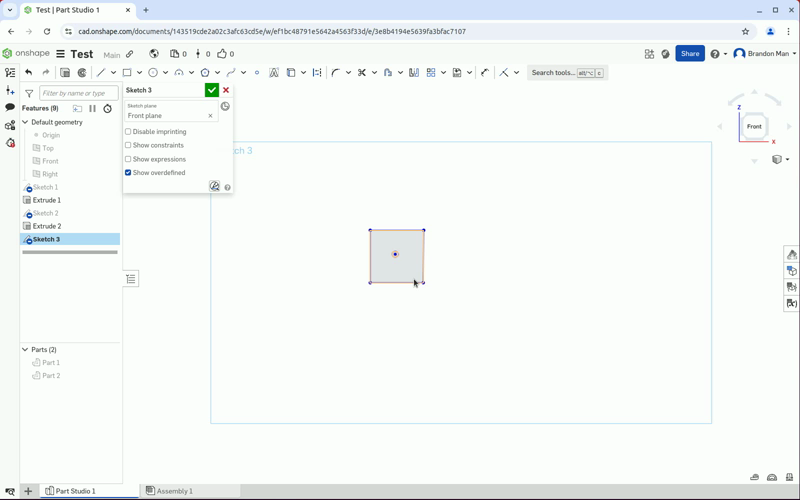
click(414, 278)
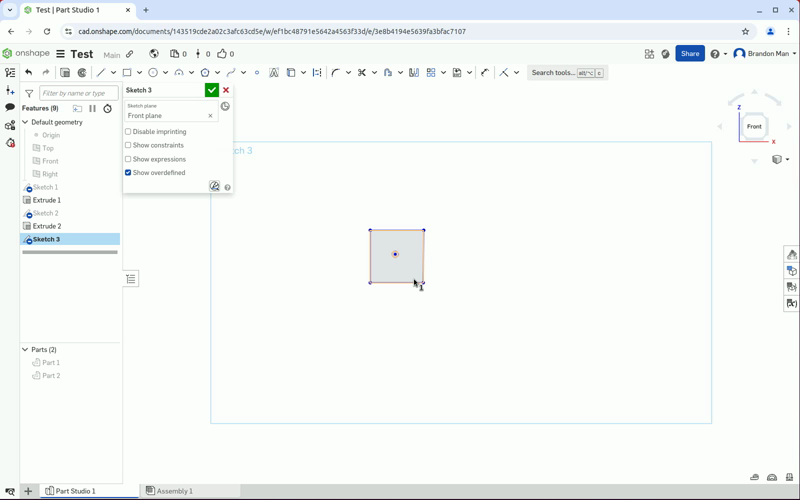
mouse_move(73, 352)
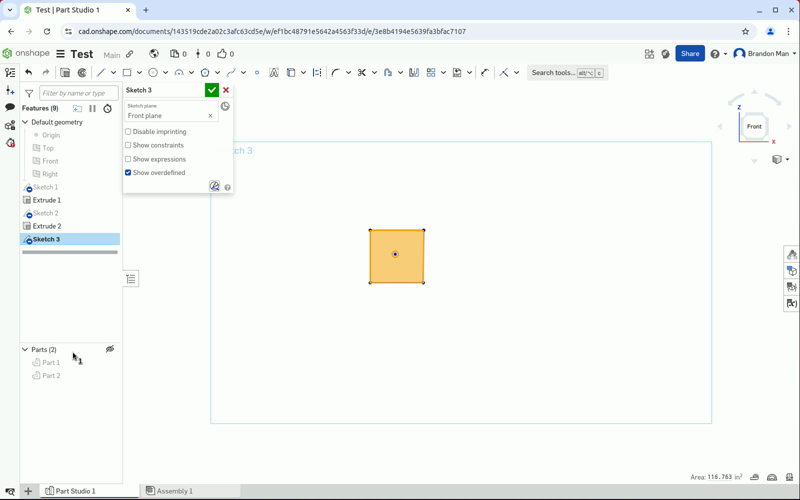
key(shift+y)
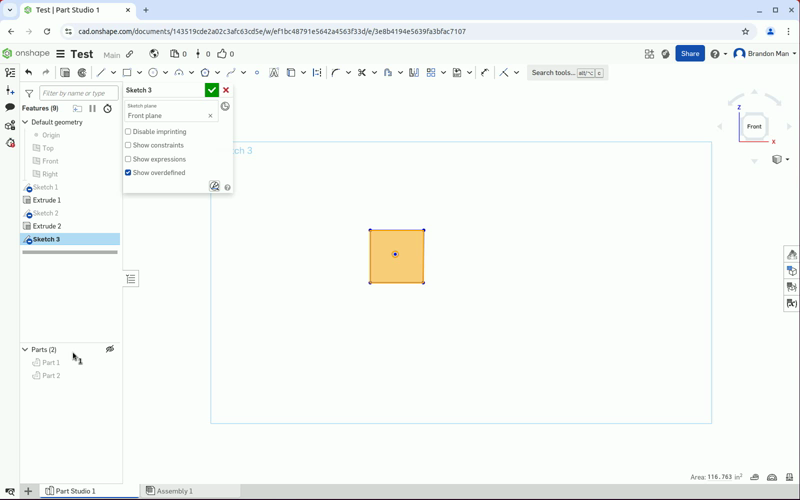
key(shift+e)
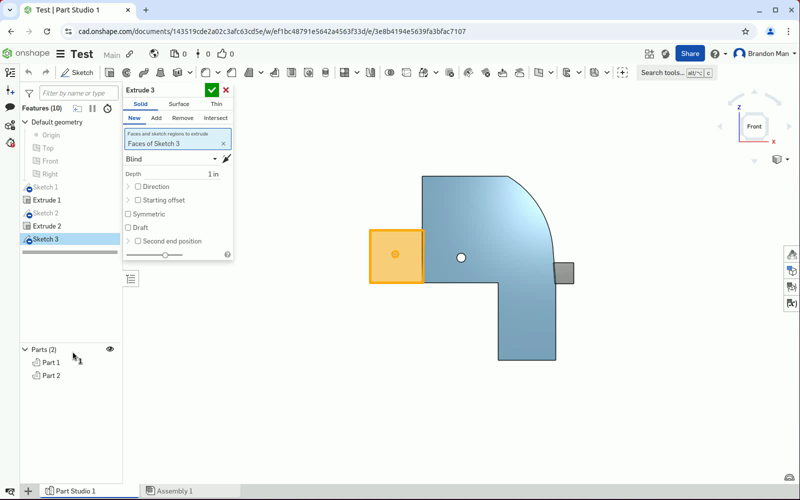
mouse_move(143, 106)
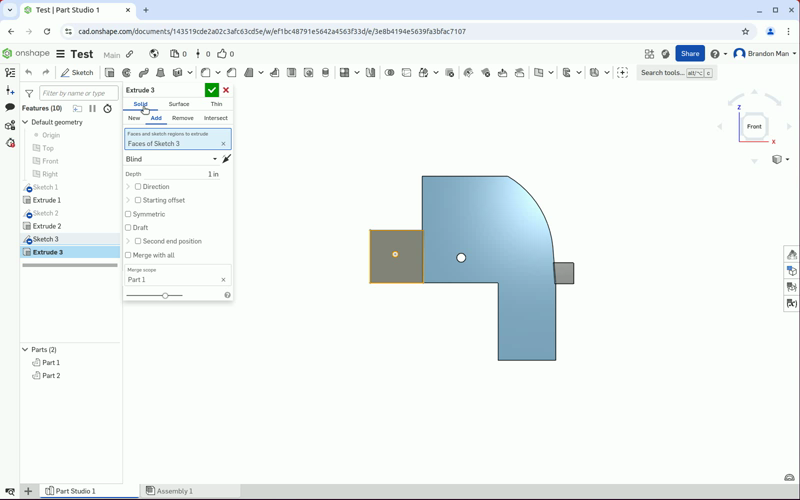
click(143, 106)
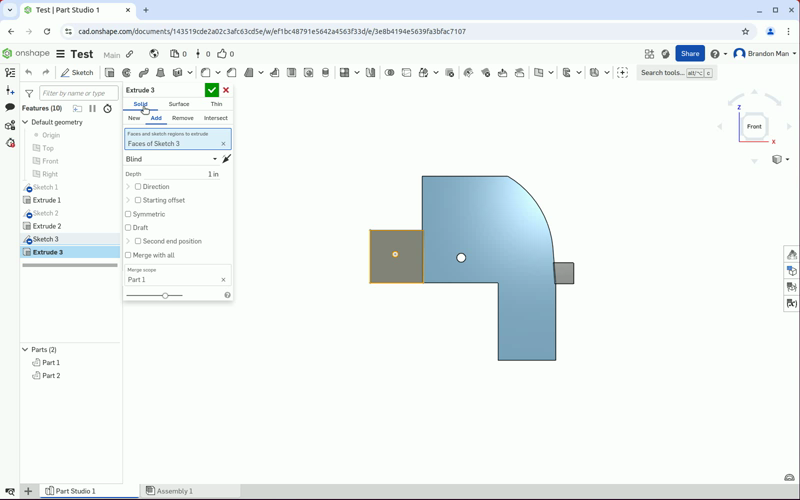
mouse_move(137, 120)
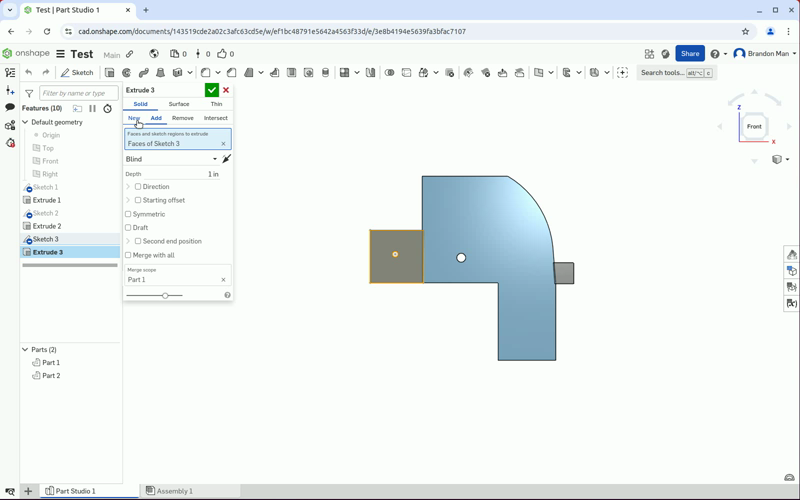
click(137, 120)
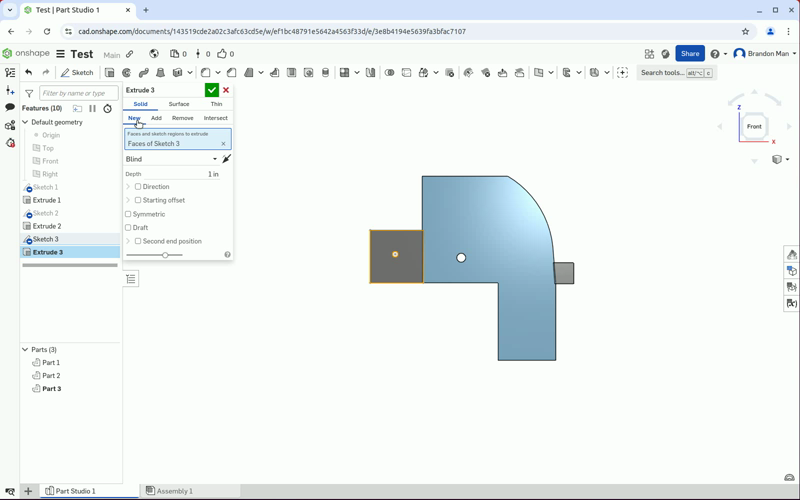
key(tab, 4)
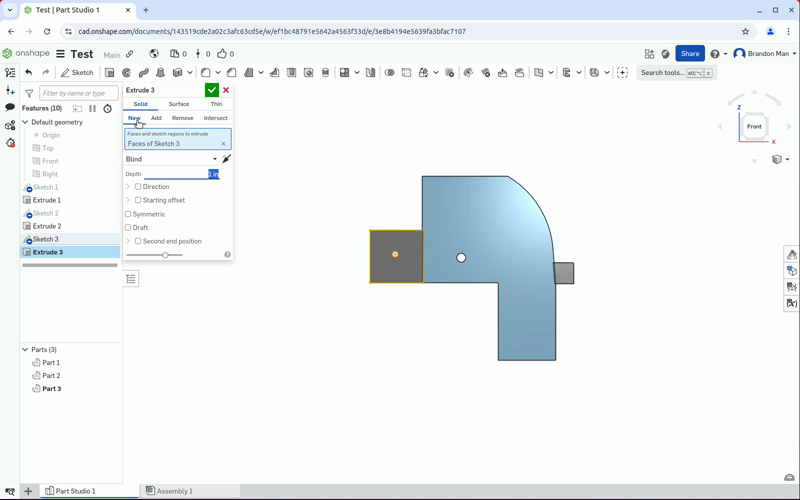
text(0.722)
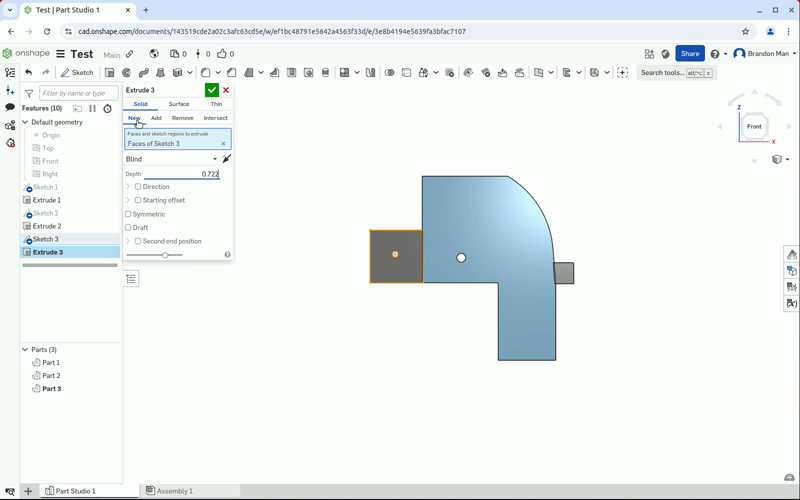
key(enter)
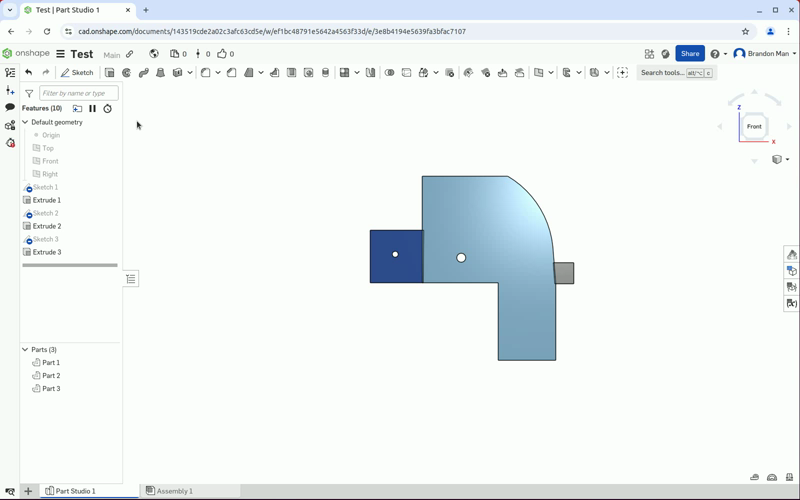
key(shift+h)
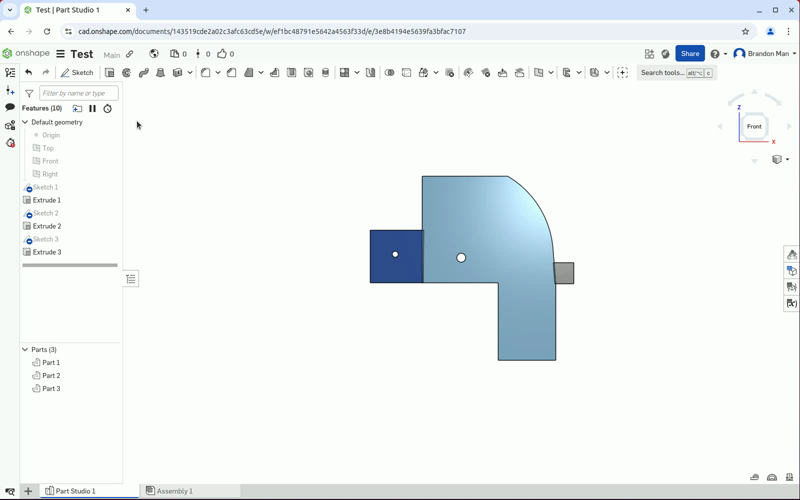
key(shift+h)
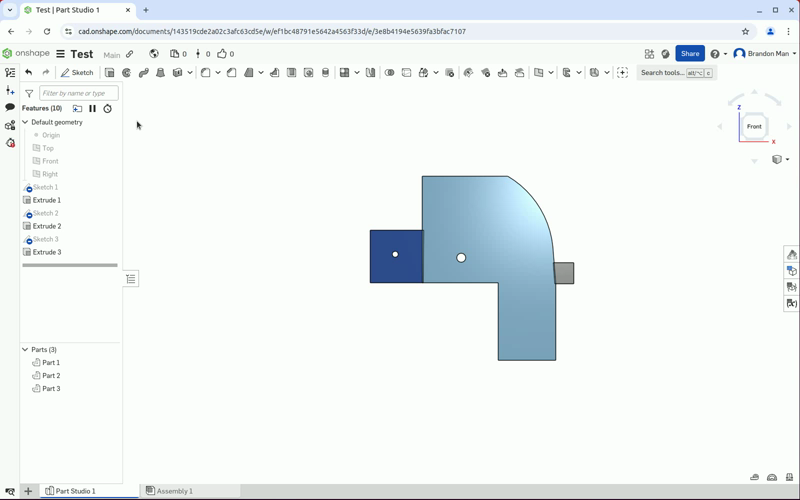
key(shift+7)
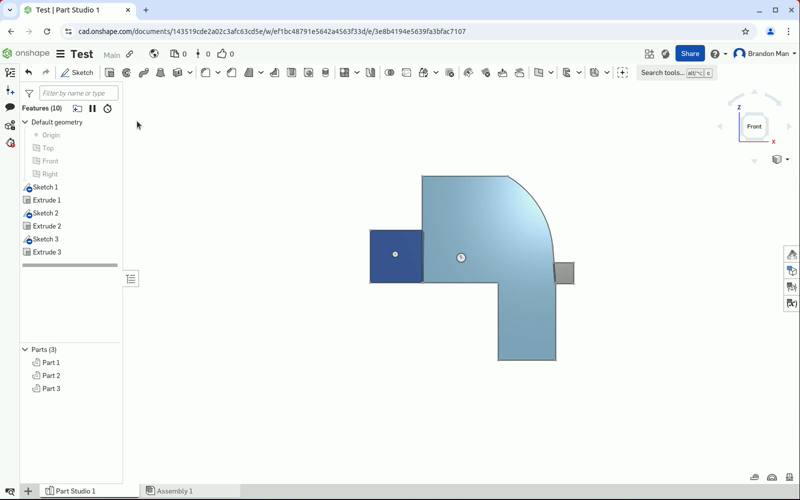
key(left, 2)
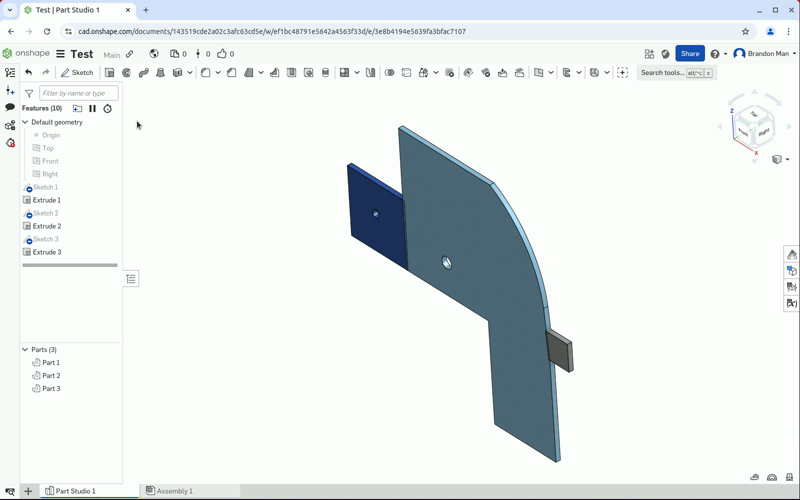
key(down, 2)
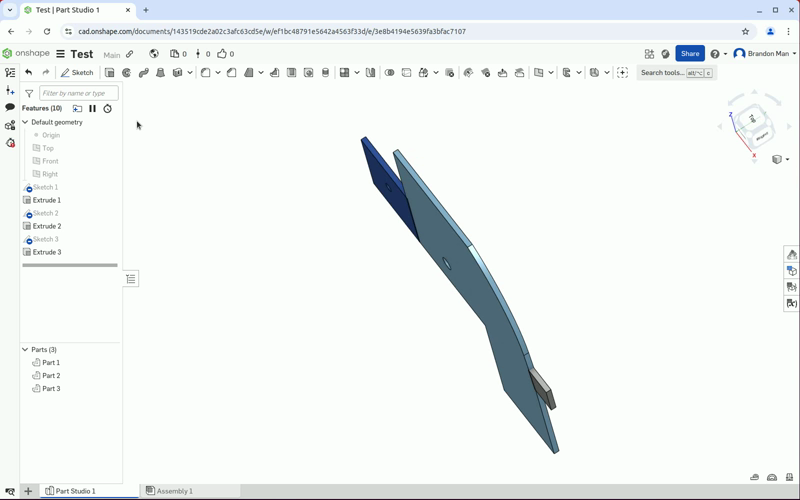
key(up, 2)
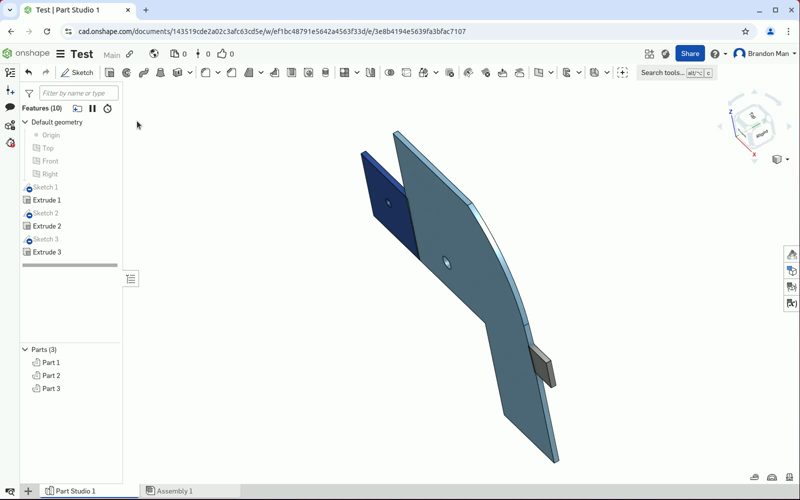
key(right, 2)
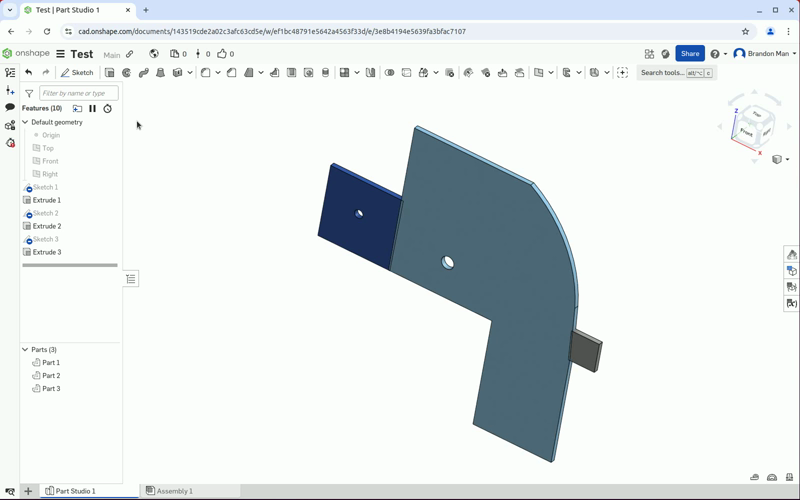
mouse_move(73, 189)
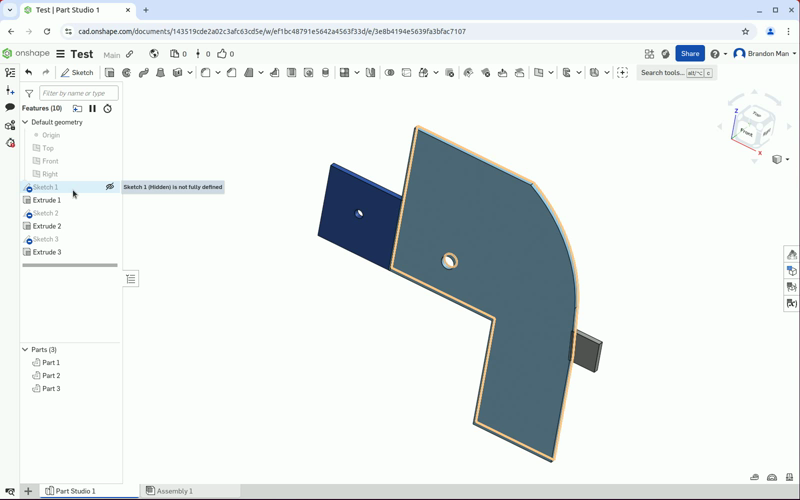
click(73, 189)